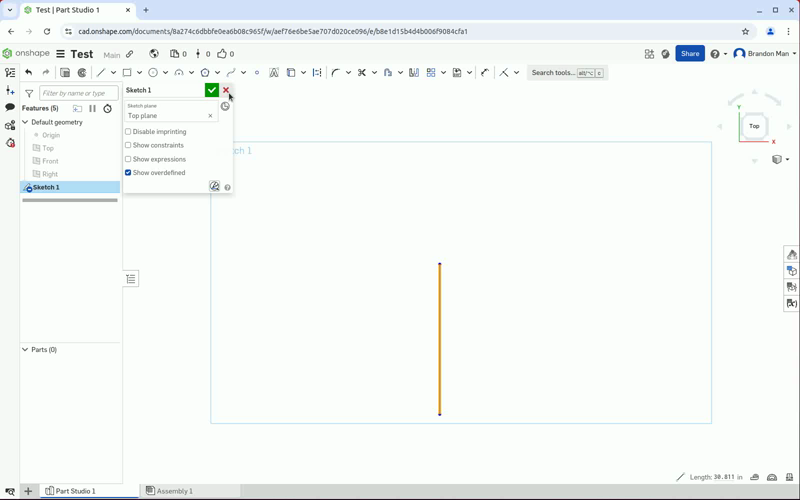
key(shift+h)
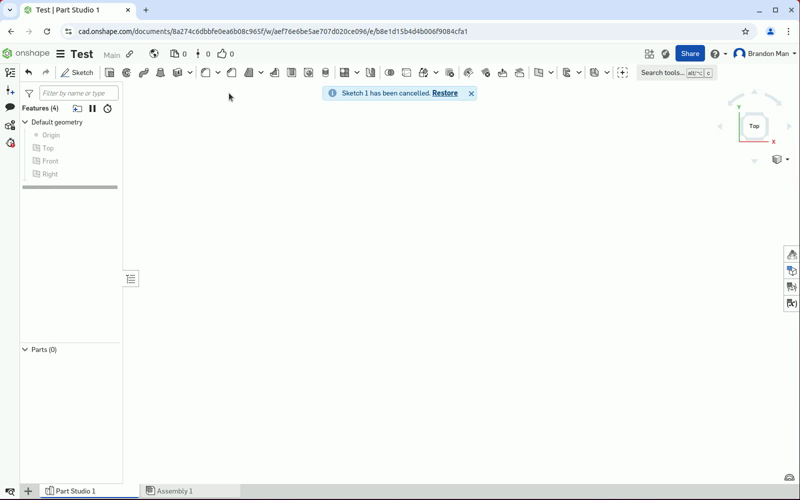
mouse_move(73, 352)
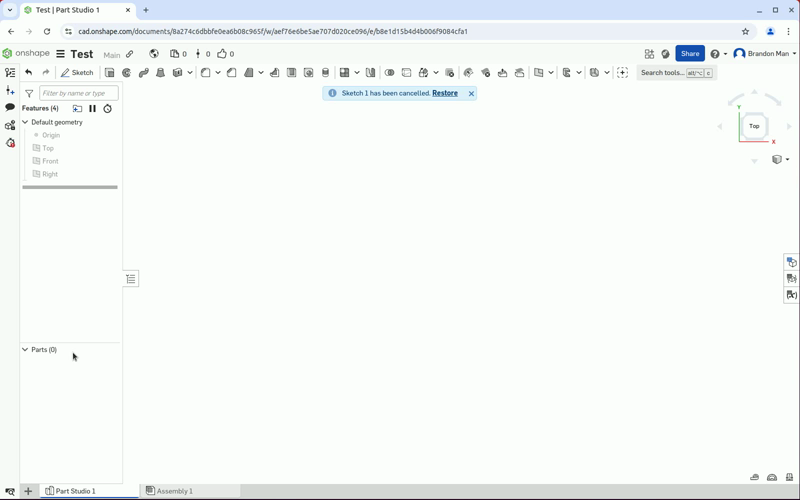
key(y)
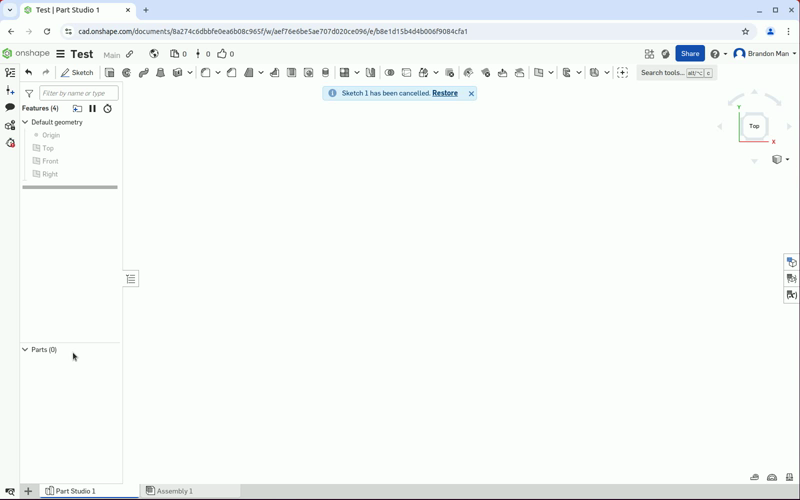
key(shift+p)
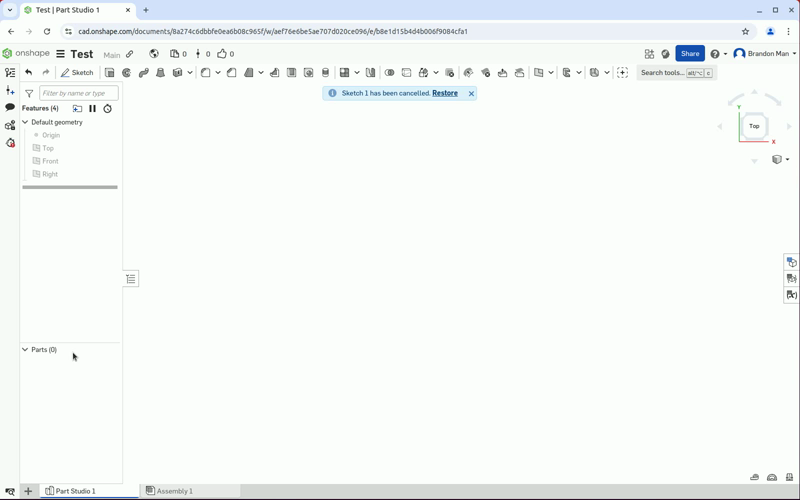
key(space)
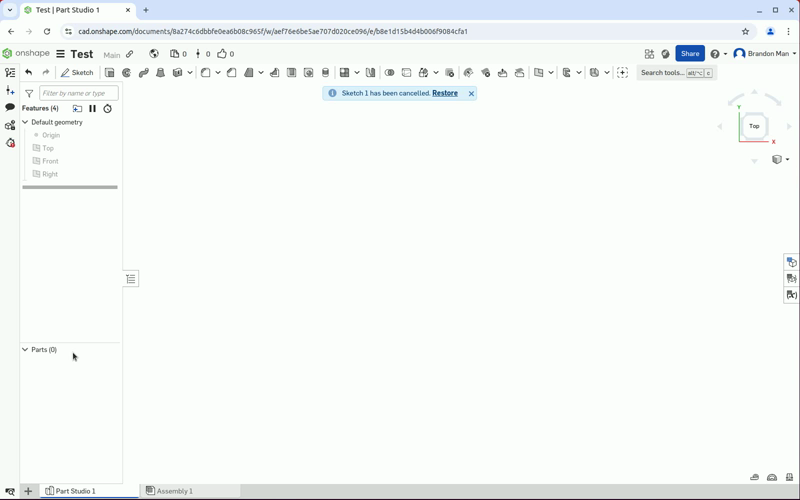
key_down(shift)
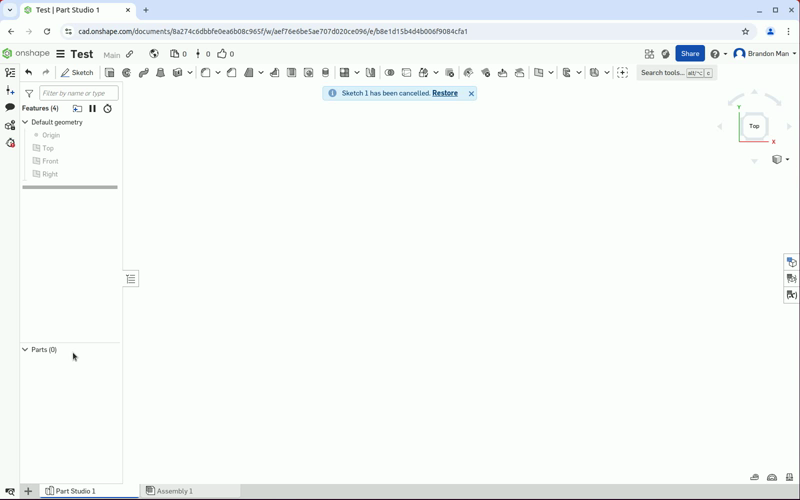
key(up)
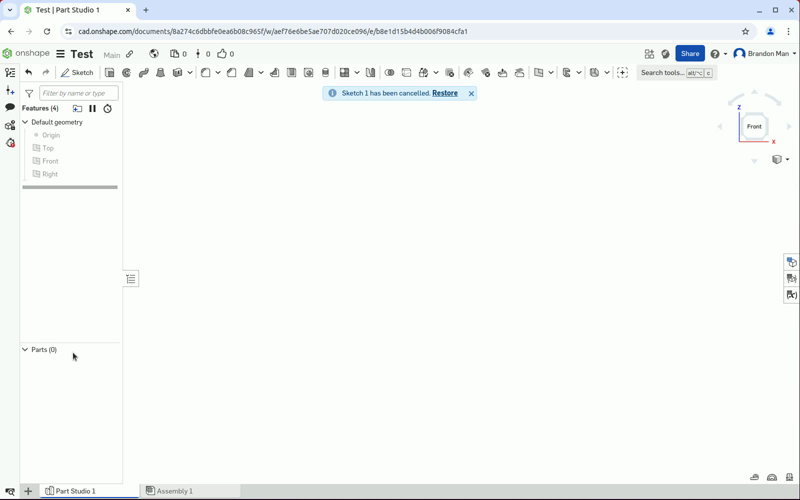
key_up(shift)
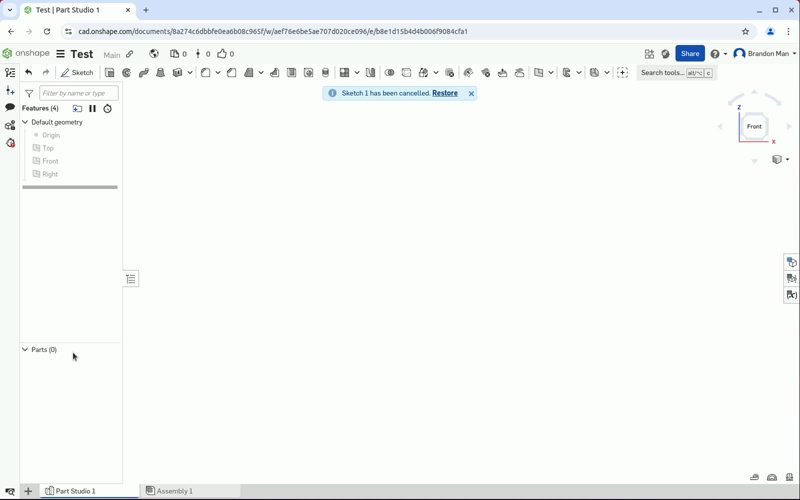
mouse_move(73, 352)
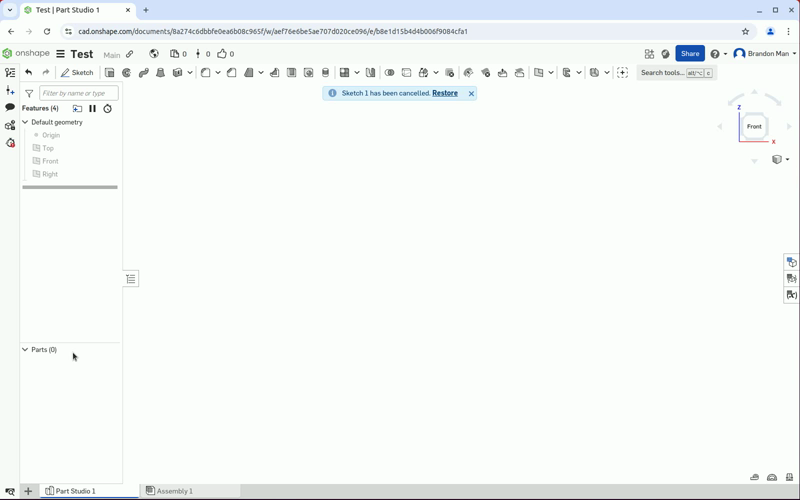
key(shift+y)
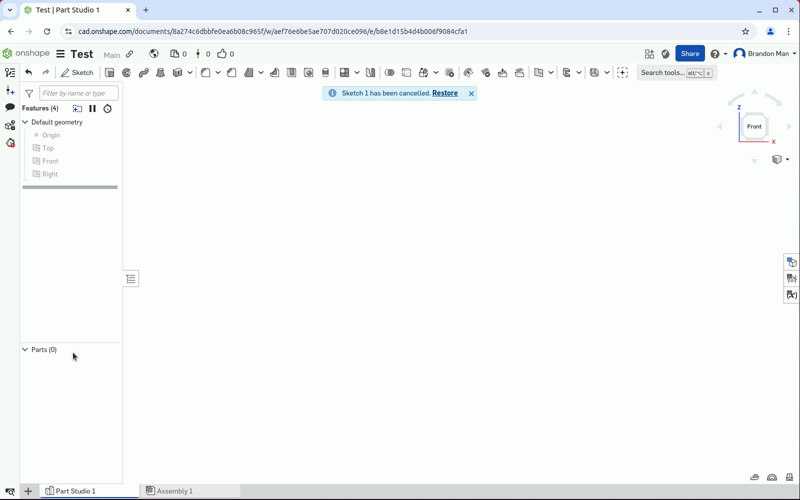
key(shift+s)
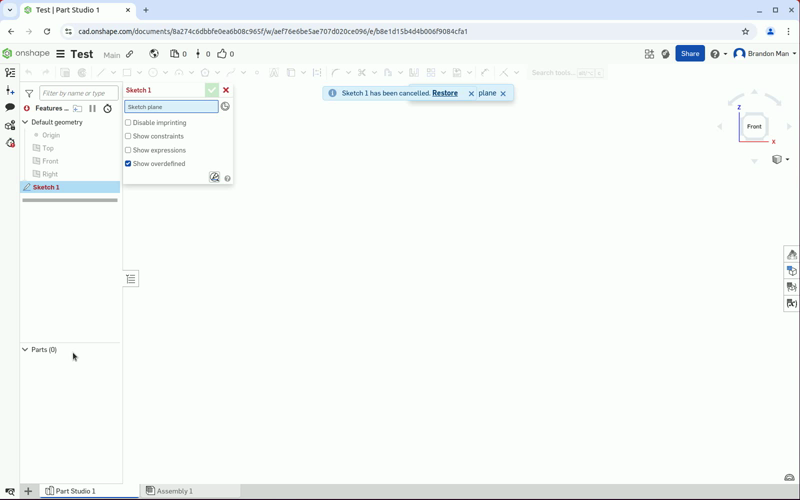
mouse_move(73, 163)
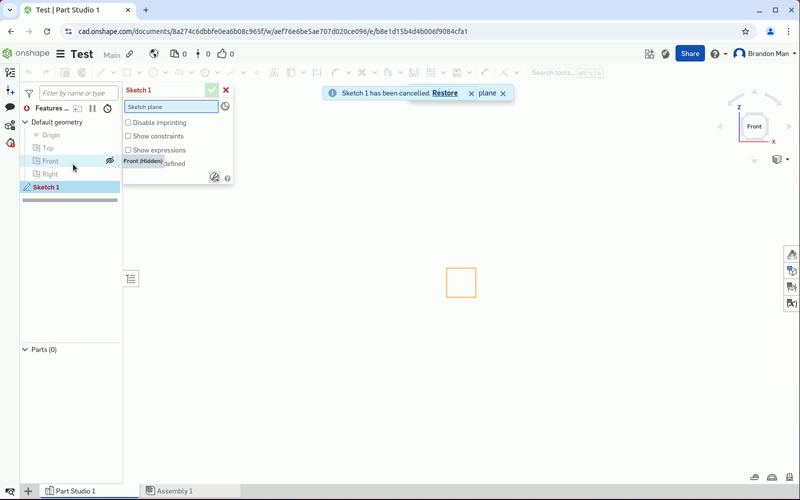
click(73, 163)
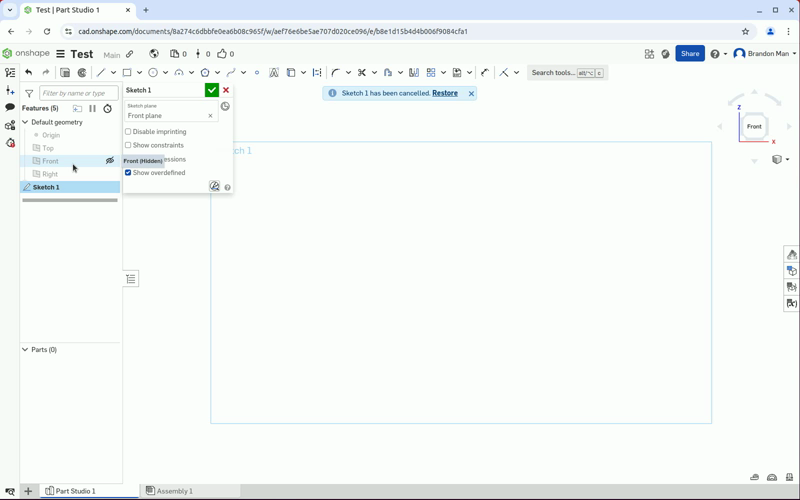
mouse_move(73, 352)
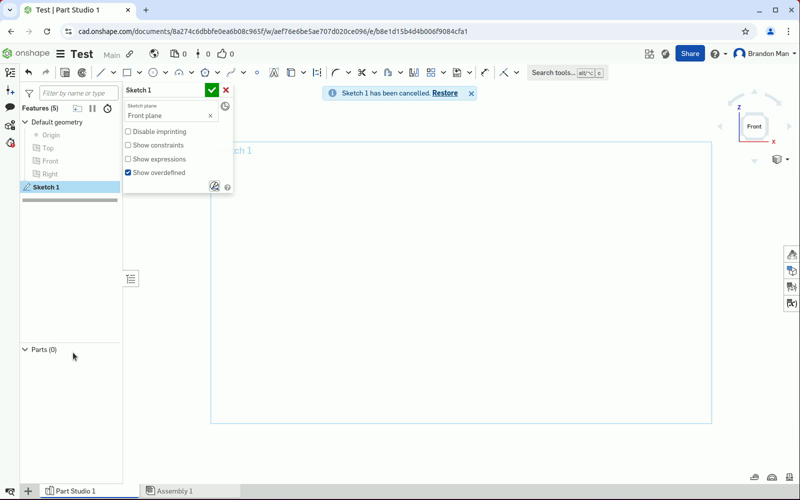
key(y)
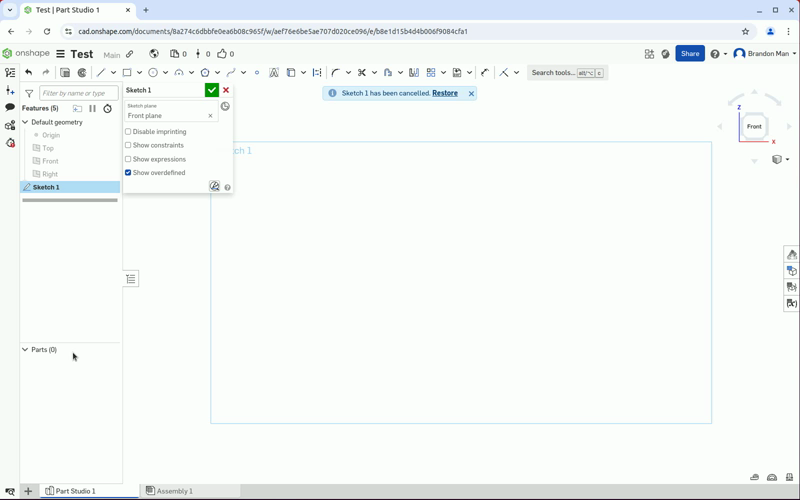
key(c)
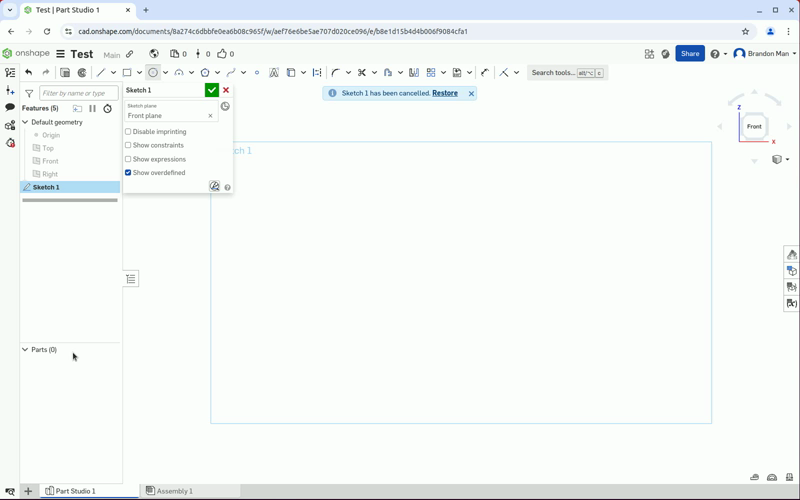
key_down(shift)
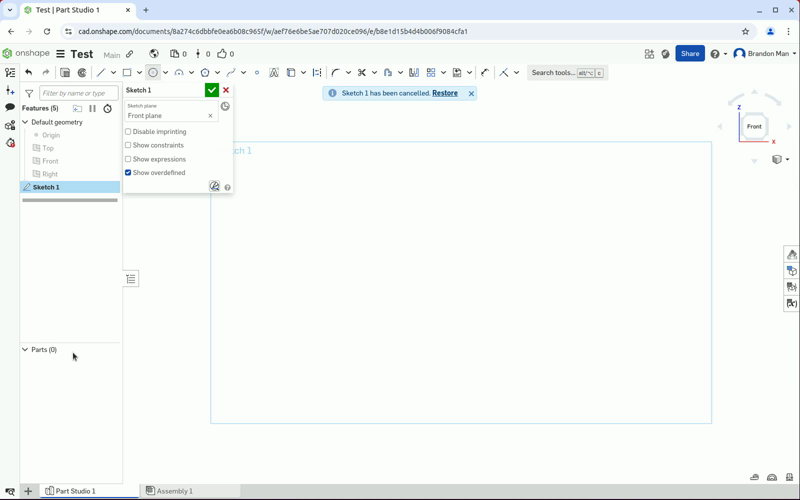
mouse_move(460, 185)
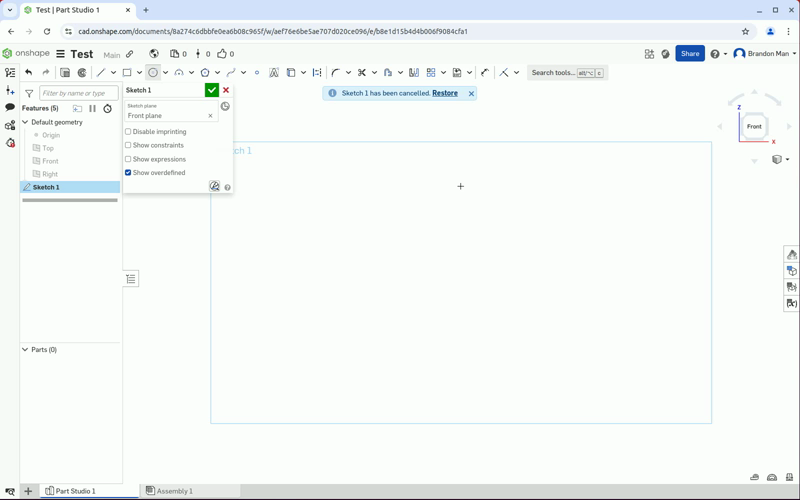
click(460, 185)
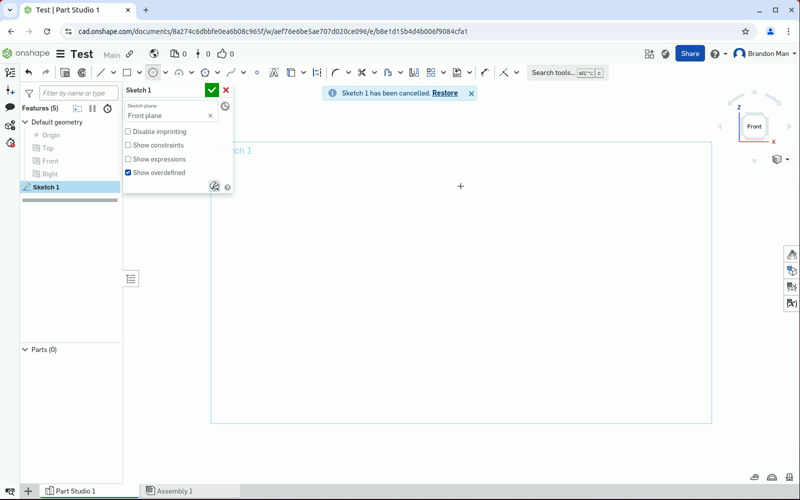
key_up(shift)
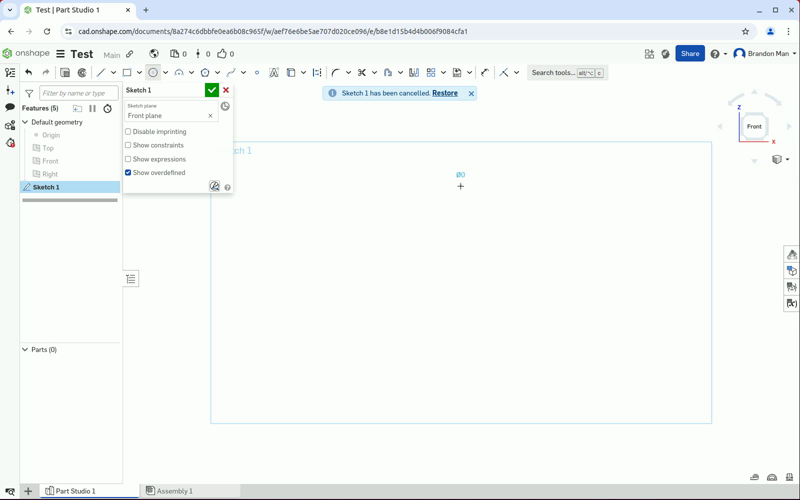
mouse_move(476, 185)
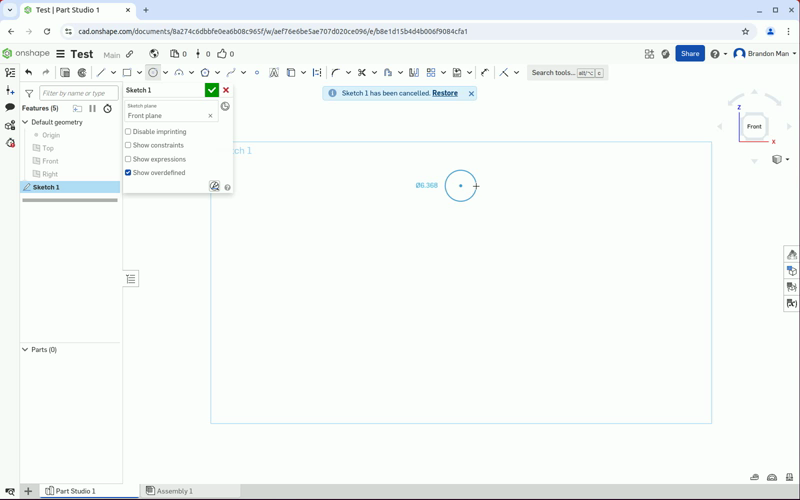
click(476, 185)
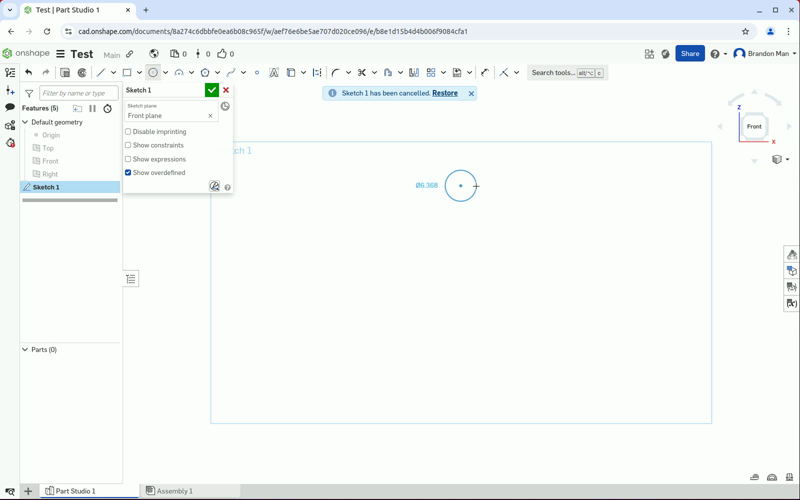
key(esc)
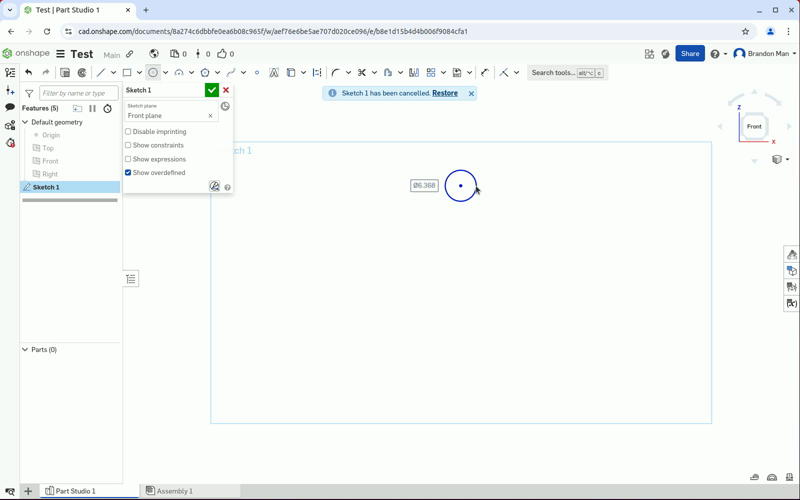
key(c)
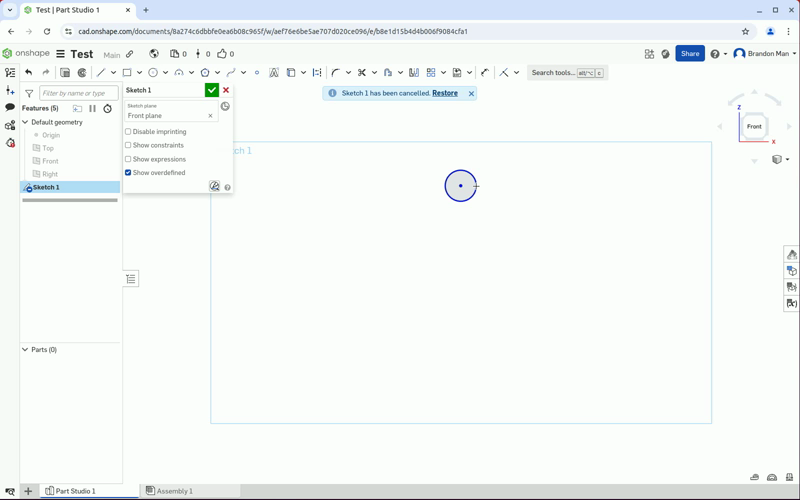
key_down(shift)
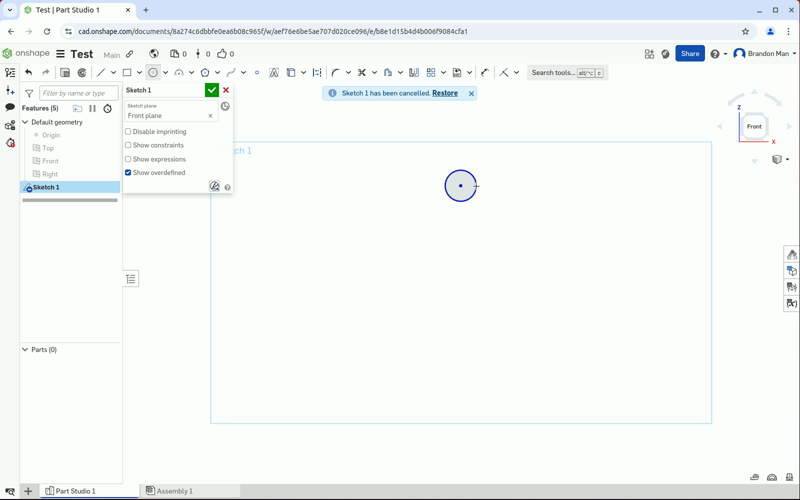
mouse_move(460, 185)
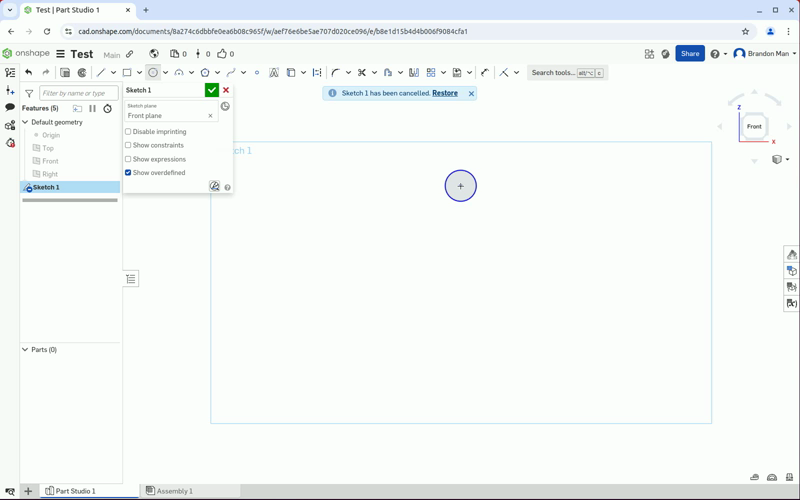
click(460, 185)
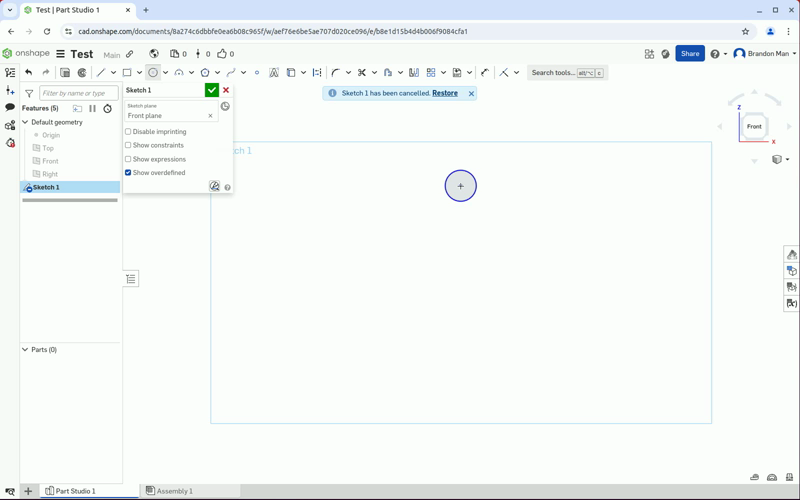
key_up(shift)
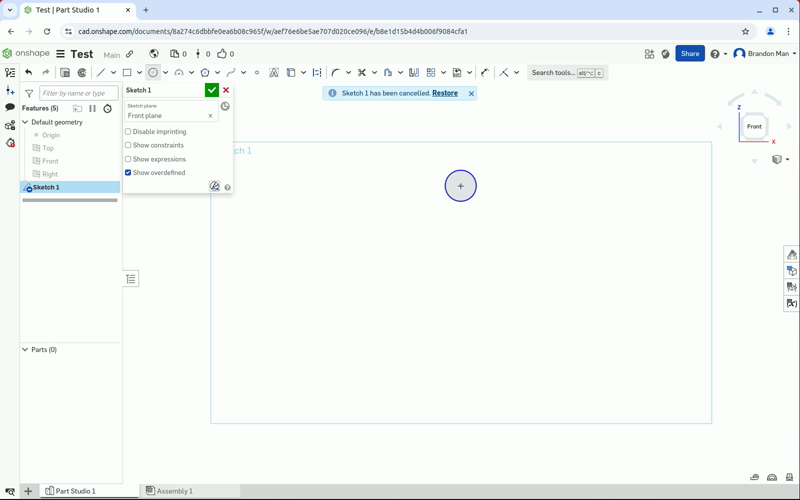
mouse_move(468, 185)
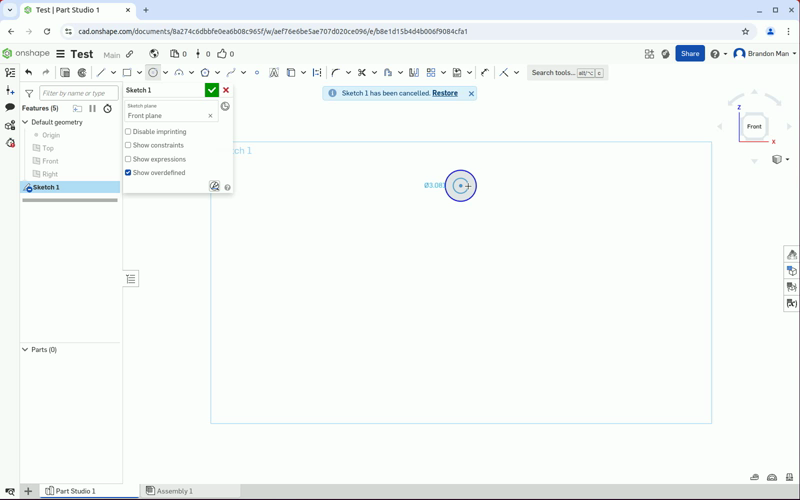
click(468, 185)
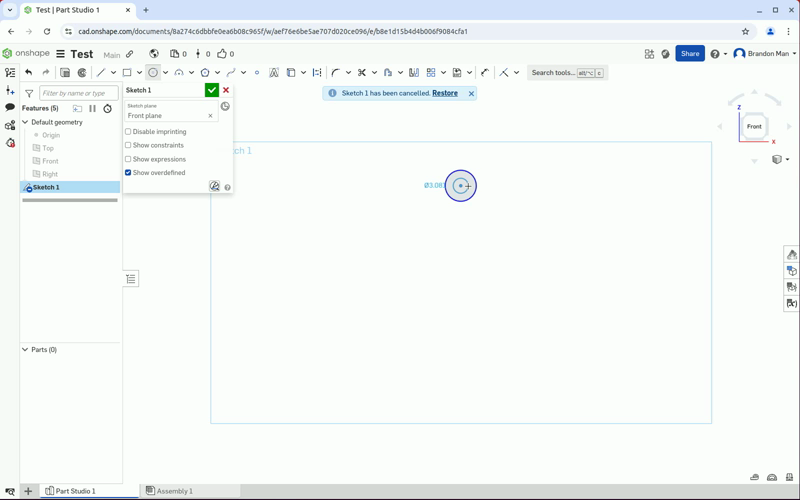
key(esc)
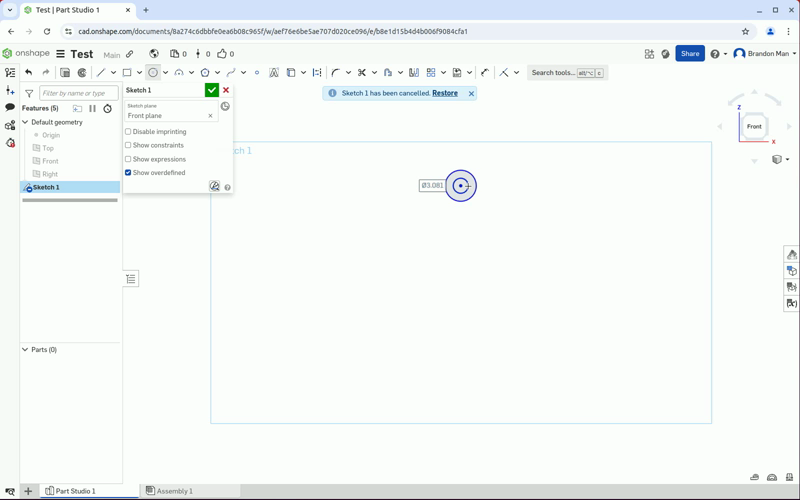
mouse_move(456, 194)
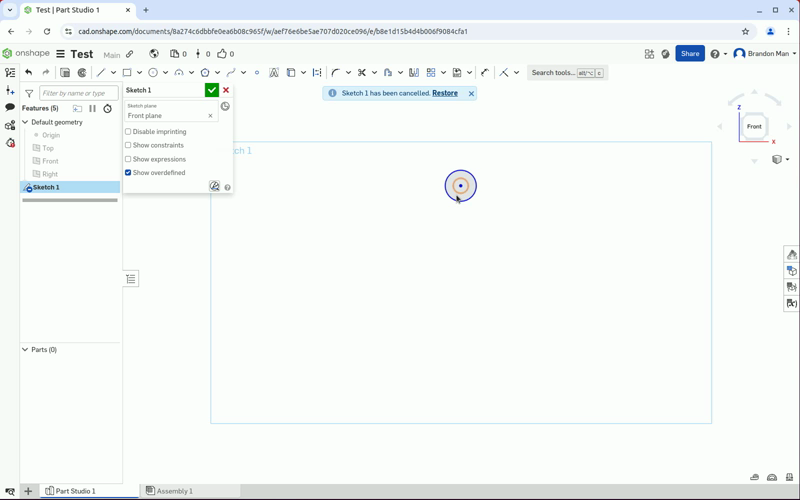
scroll(6)
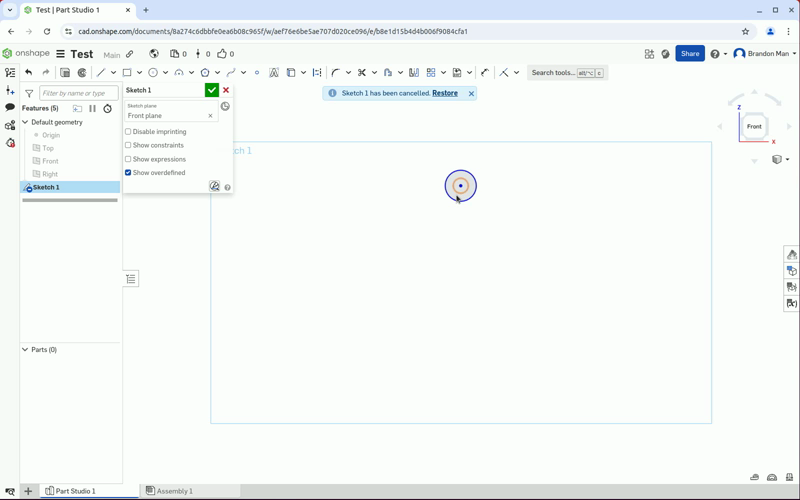
scroll(6)
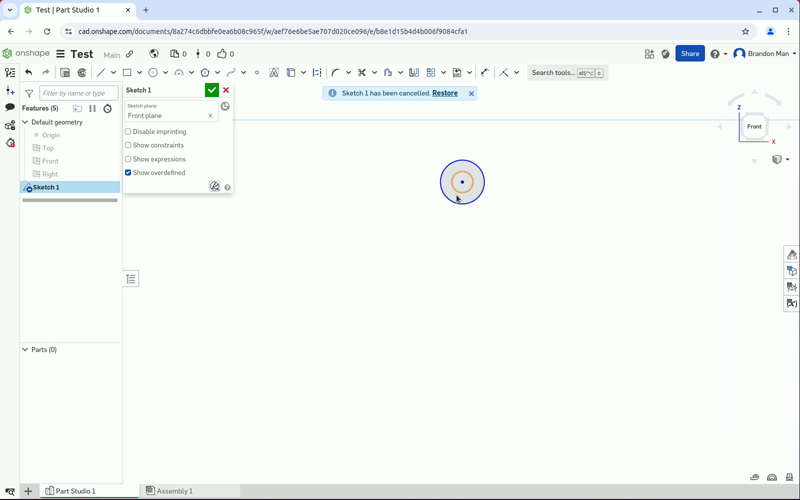
scroll(6)
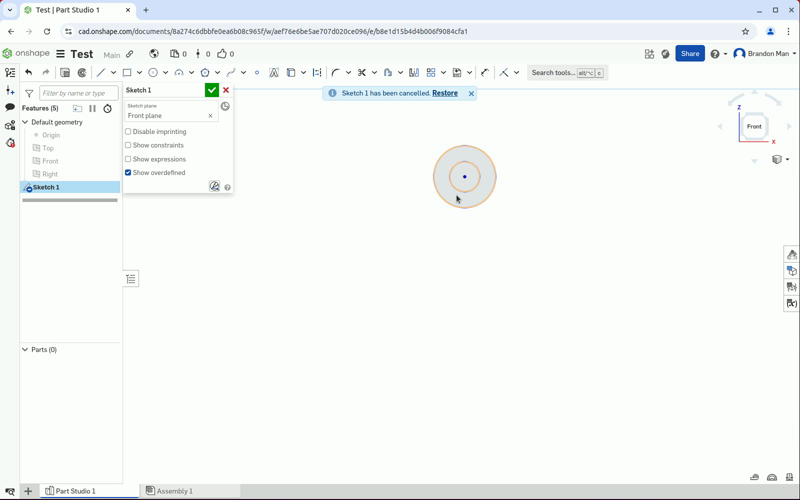
scroll(6)
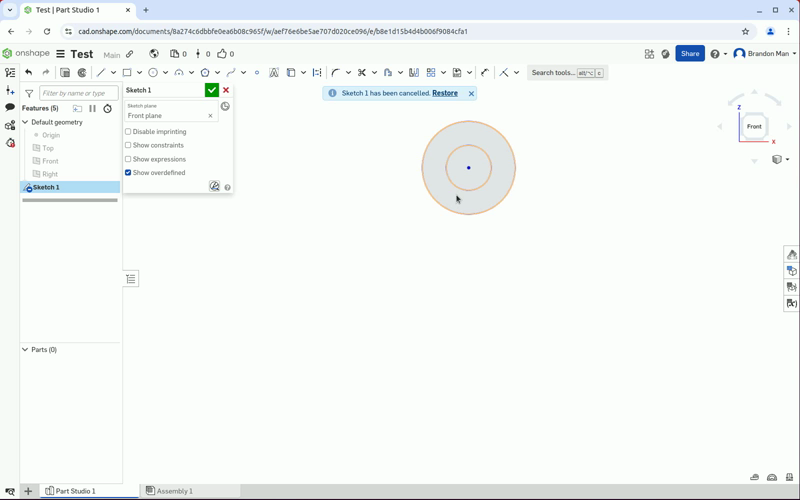
scroll(6)
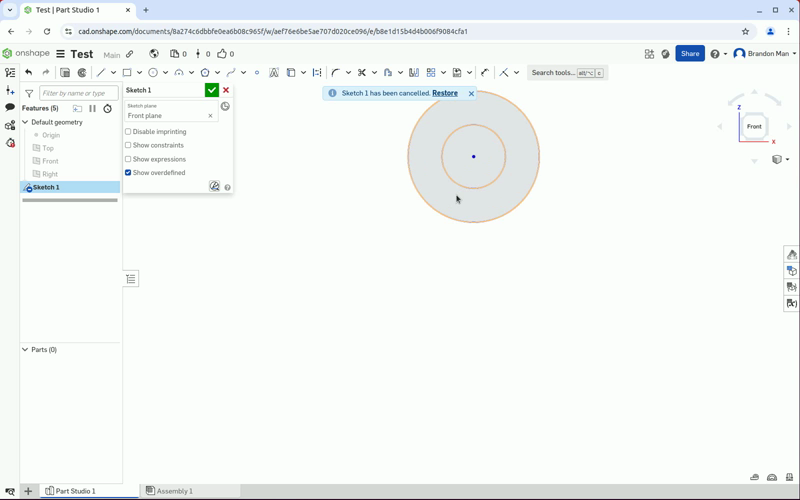
scroll(6)
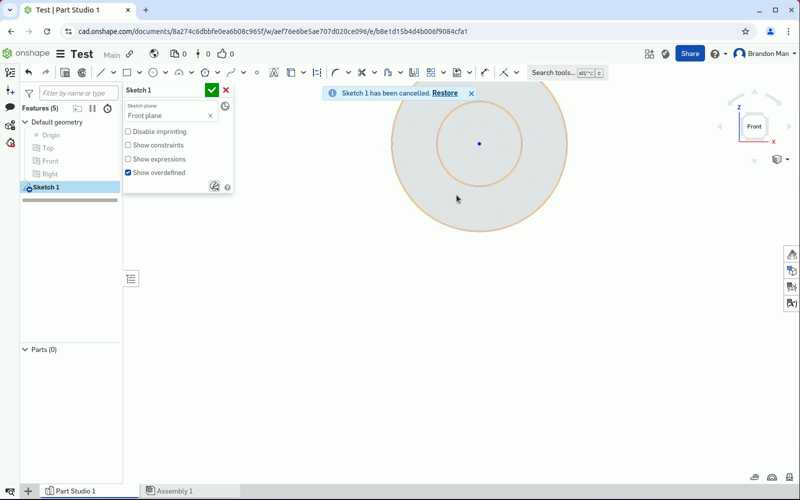
scroll(6)
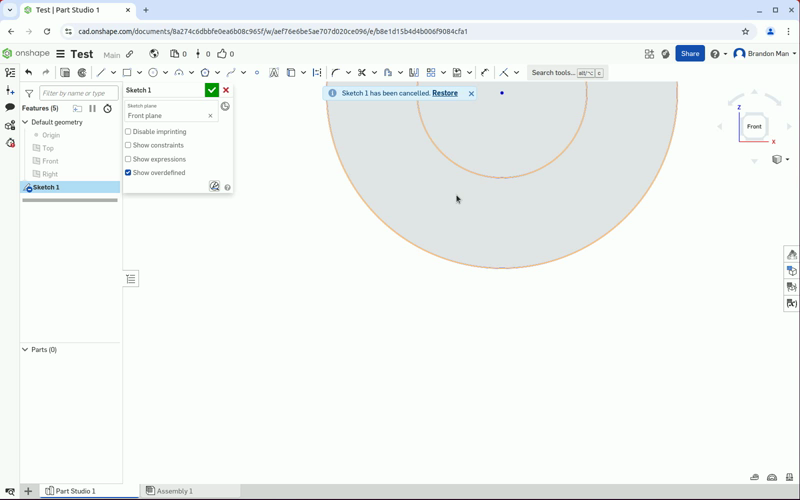
click(456, 194)
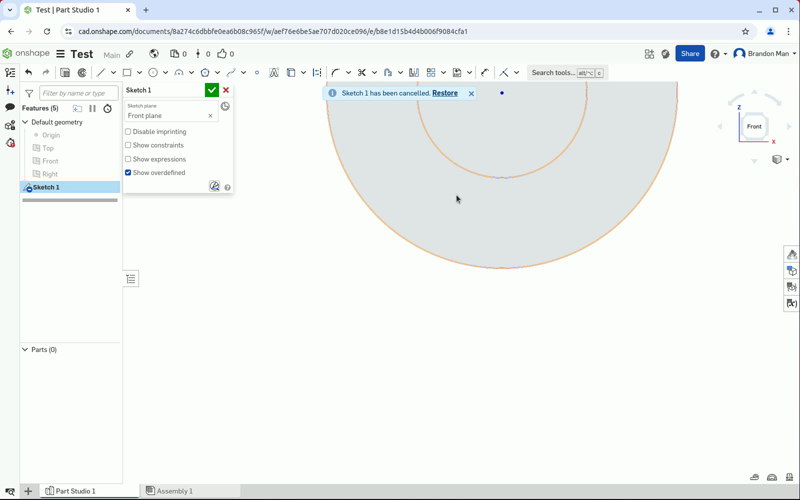
scroll(-6)
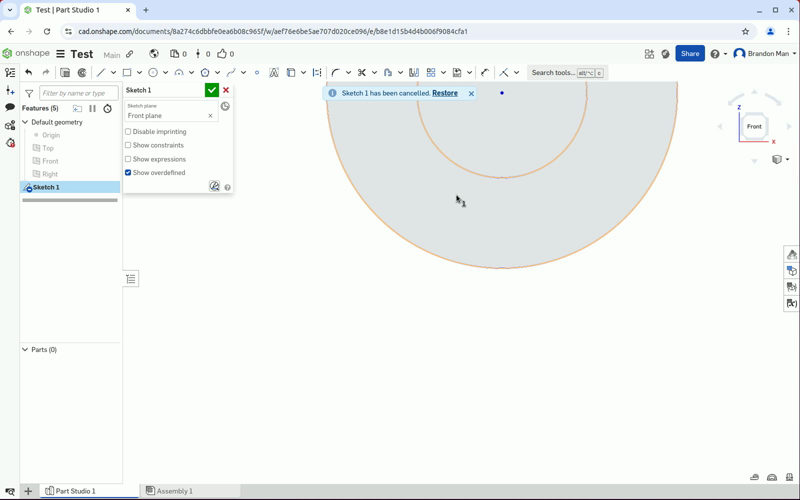
scroll(-6)
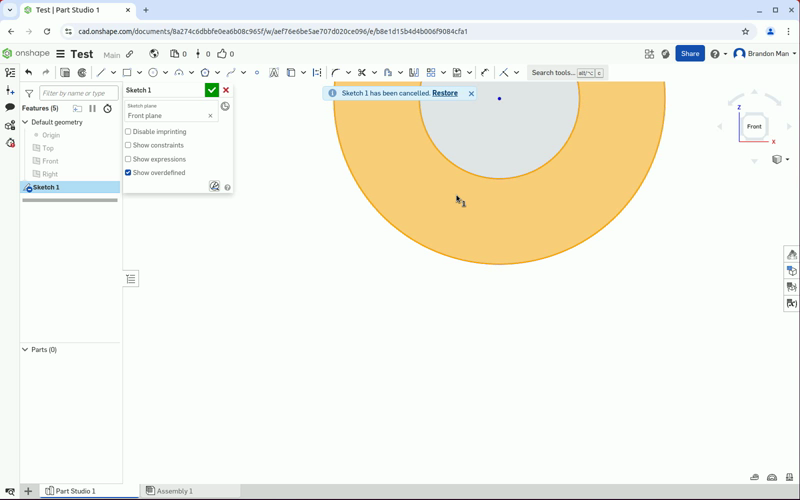
scroll(-6)
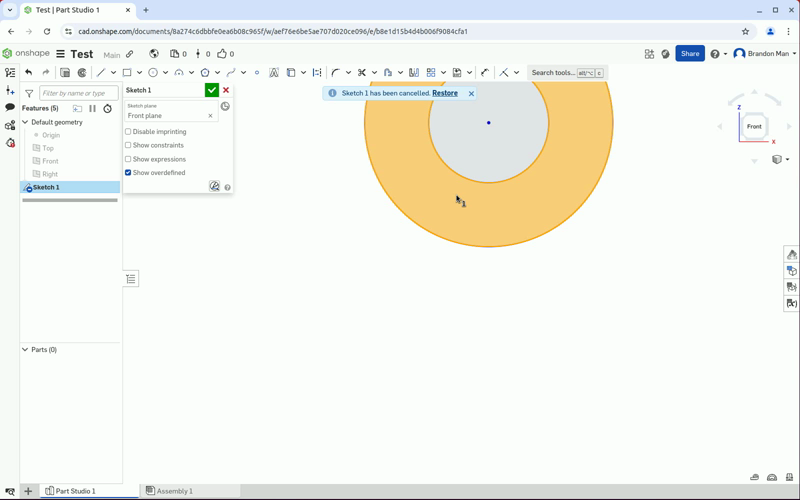
scroll(-6)
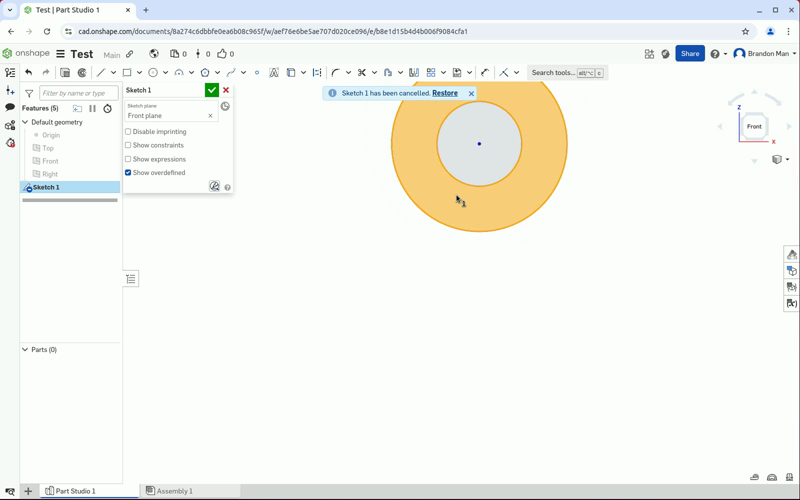
scroll(-6)
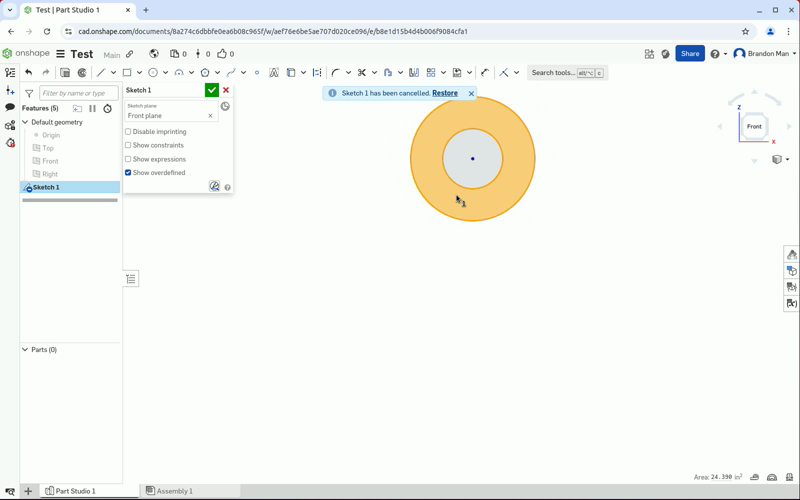
scroll(-6)
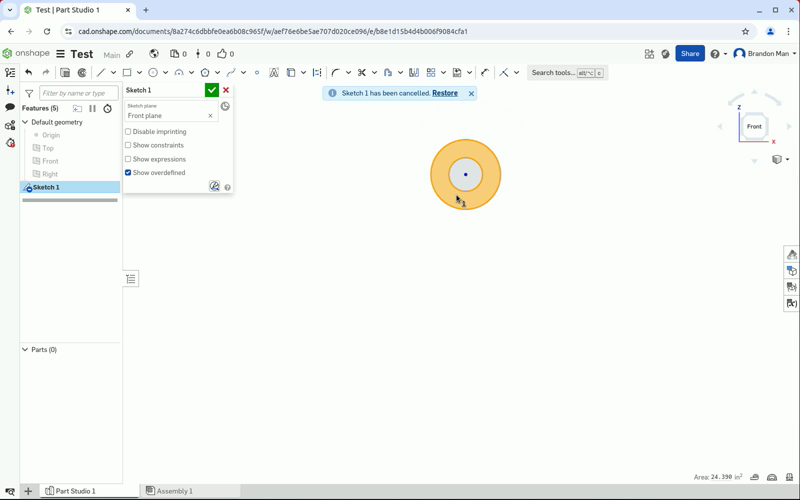
scroll(-6)
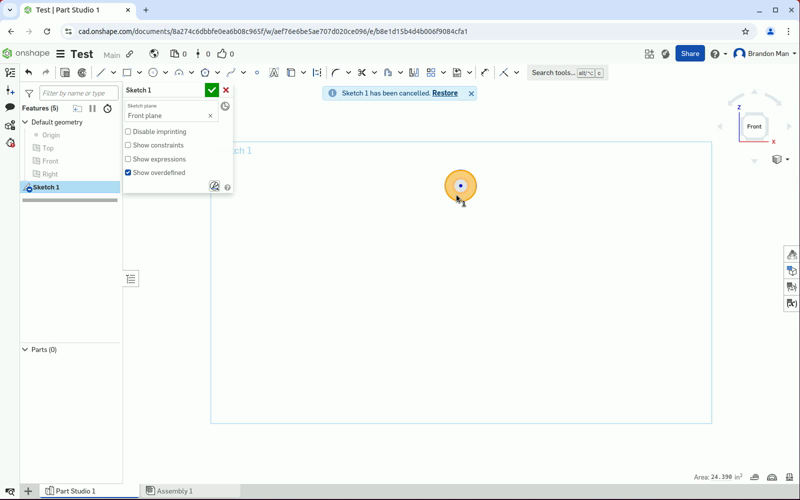
mouse_move(73, 352)
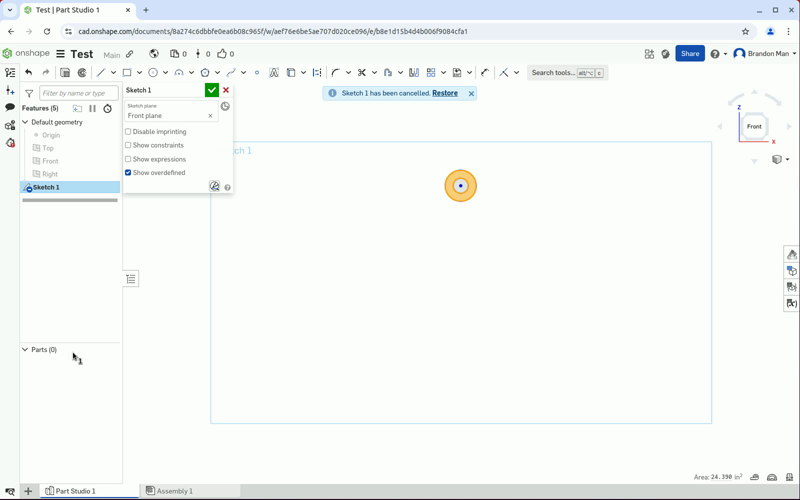
key(shift+y)
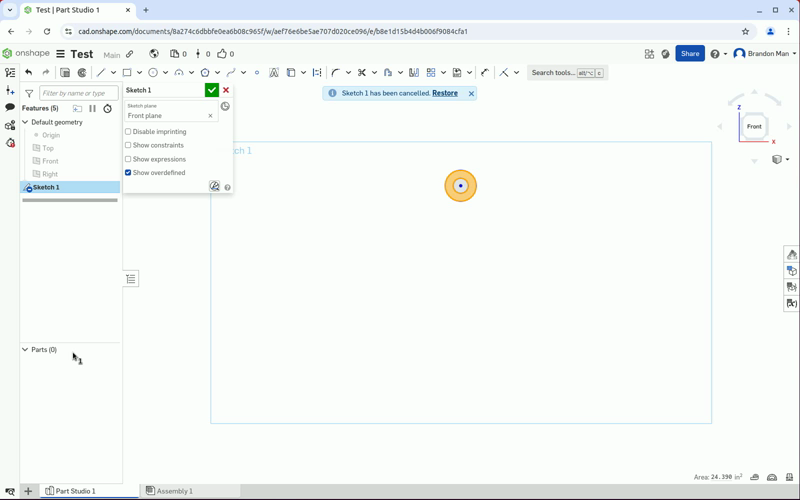
key(shift+e)
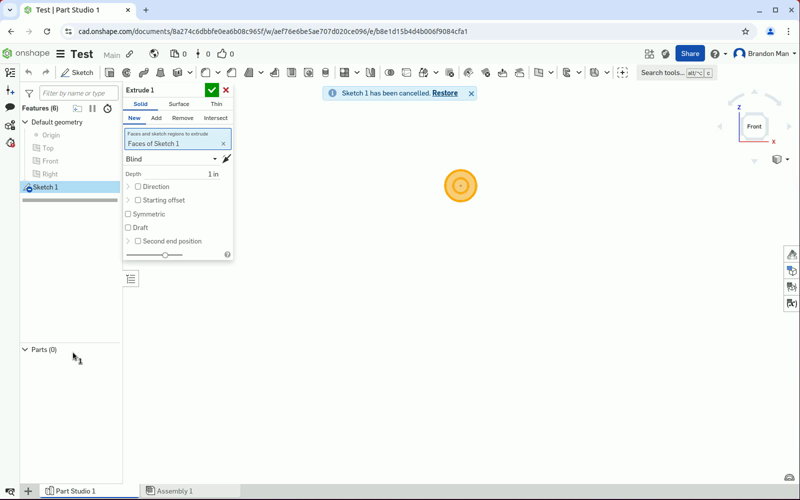
mouse_move(143, 106)
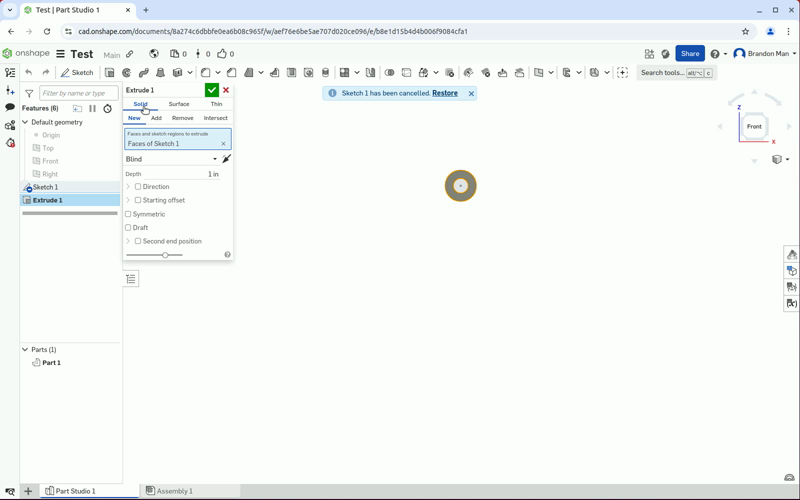
click(143, 106)
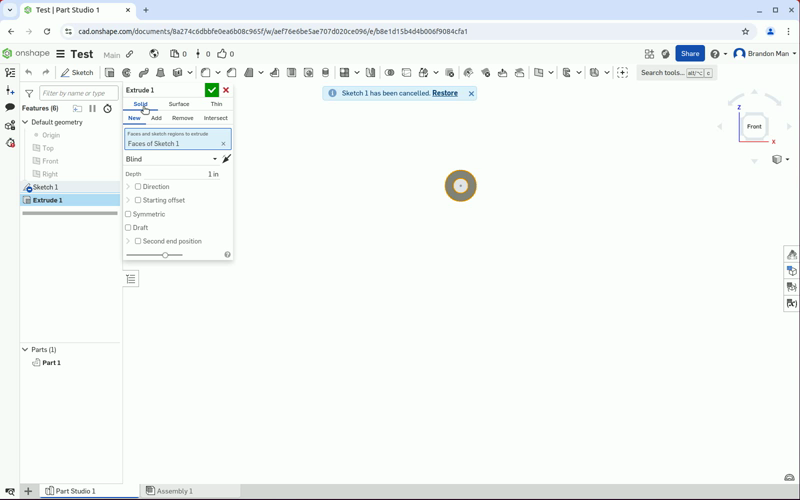
mouse_move(137, 120)
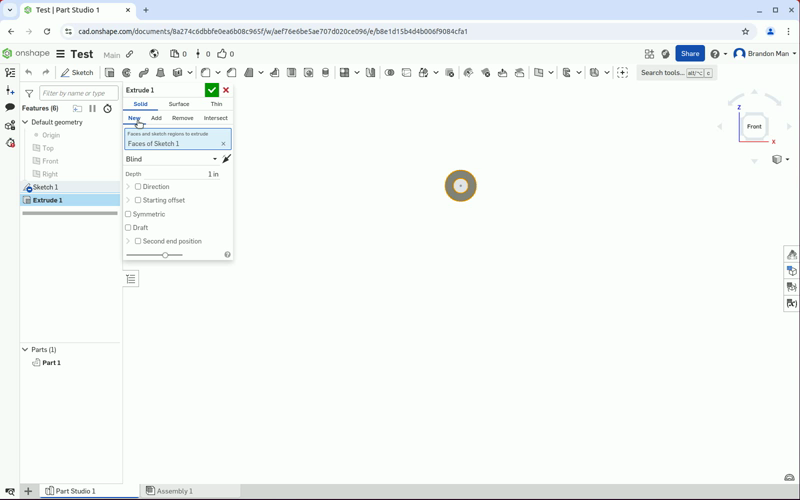
click(137, 120)
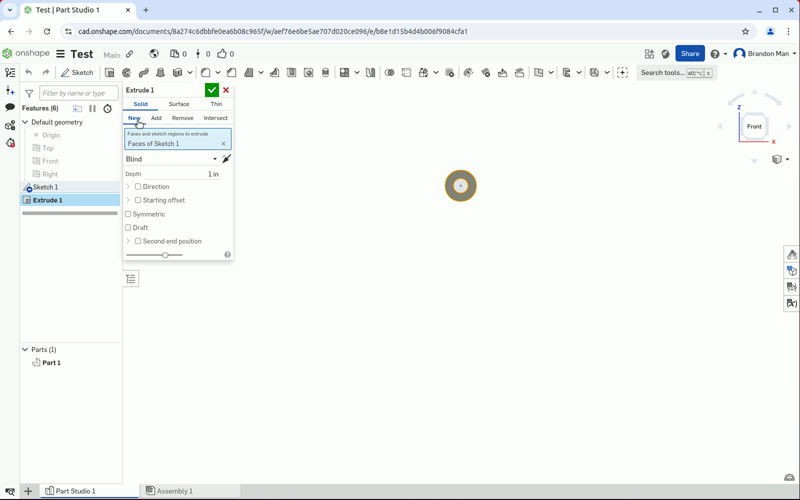
key(tab, 4)
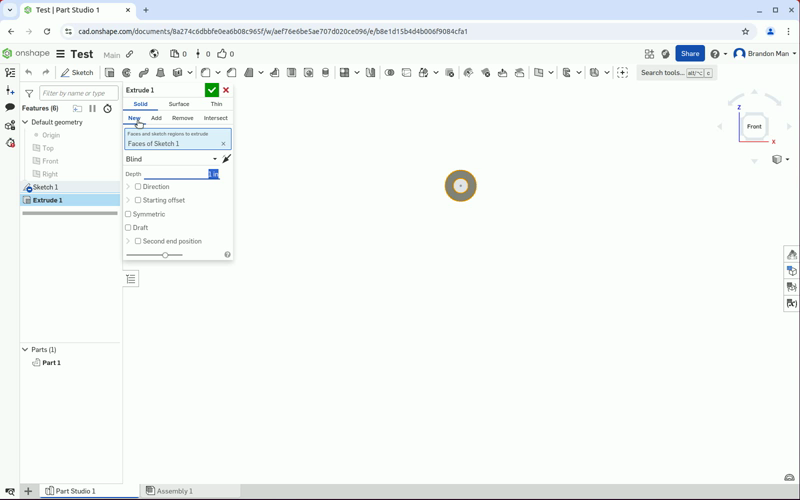
text(3.129)
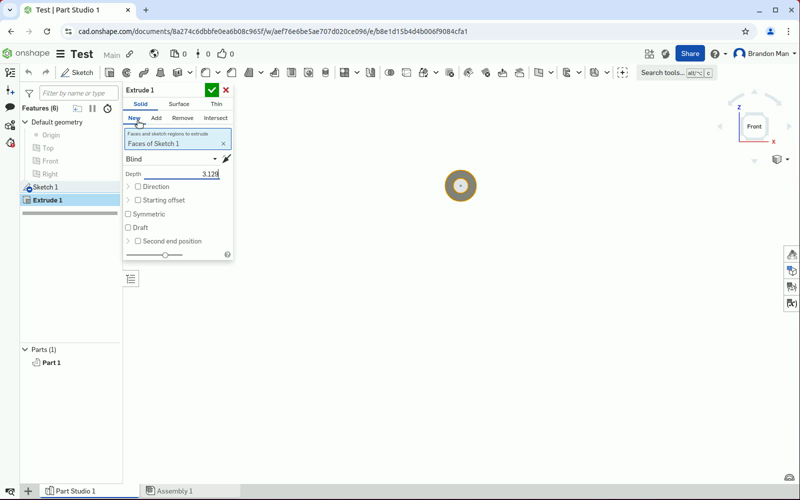
key(enter)
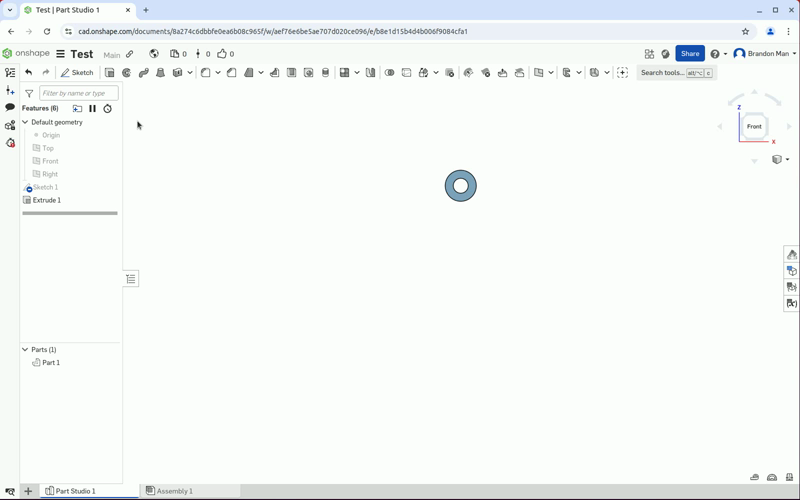
key(shift+h)
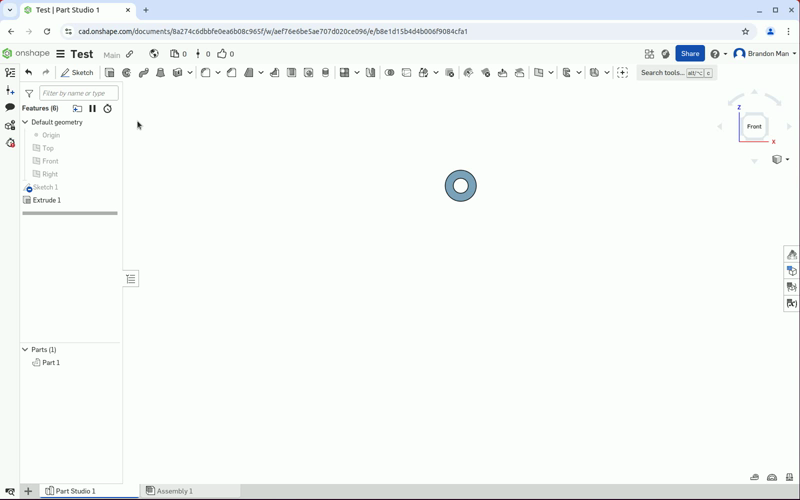
key(shift+h)
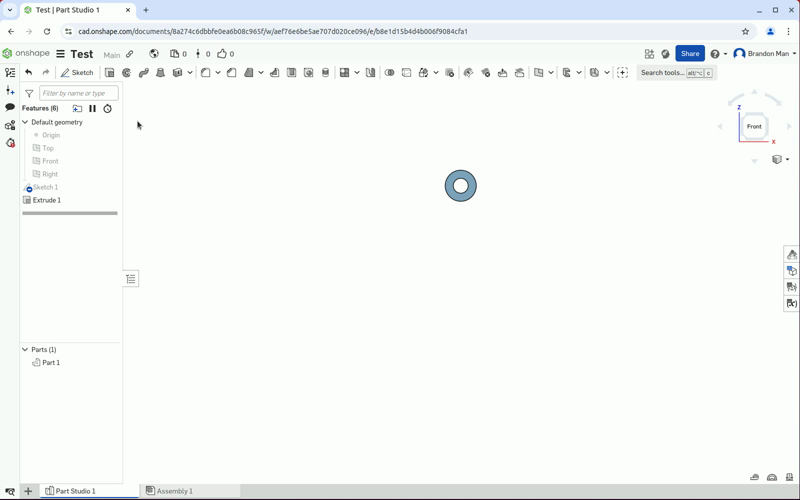
mouse_move(73, 189)
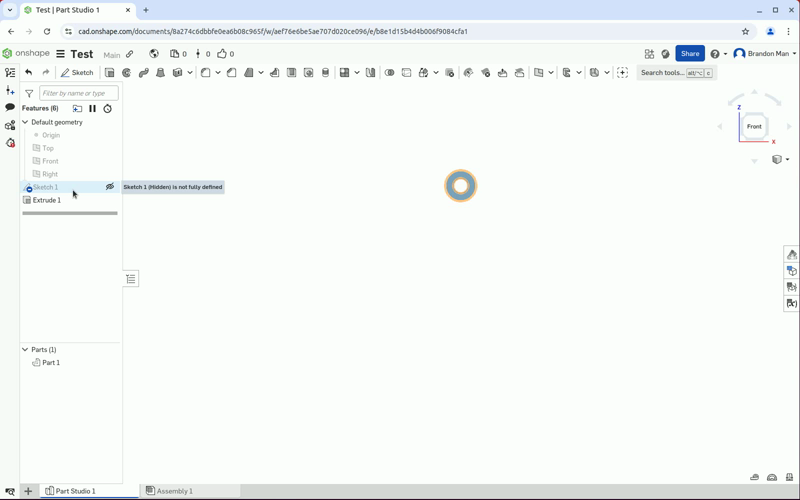
click(73, 189)
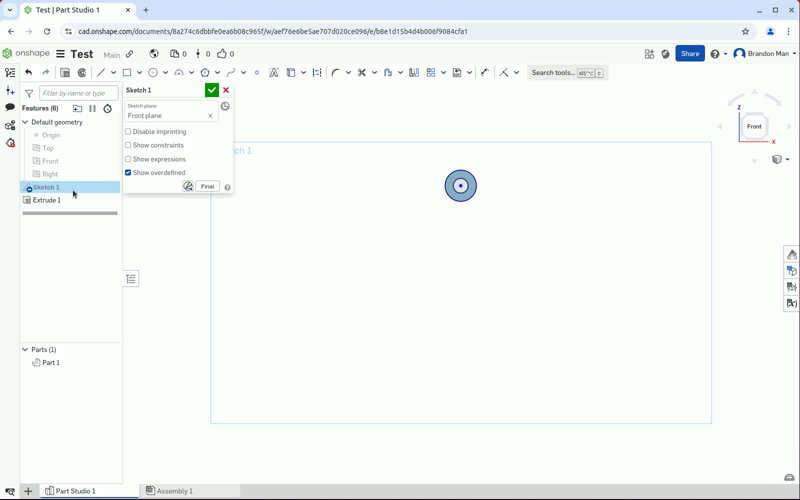
mouse_move(229, 92)
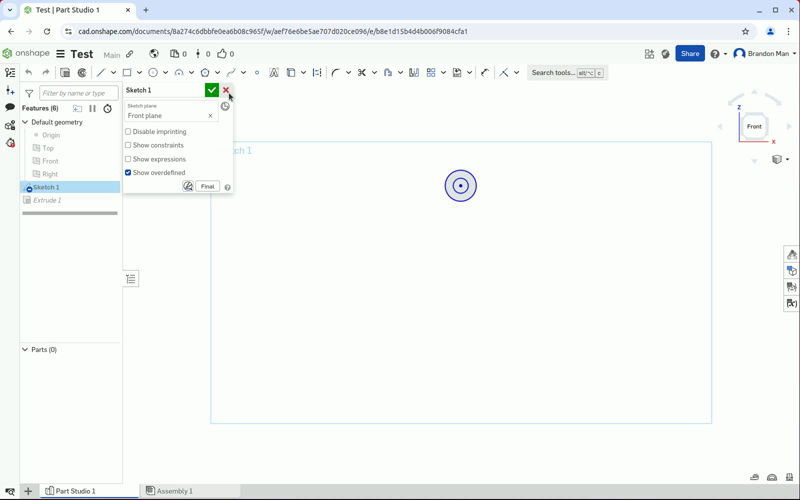
click(229, 92)
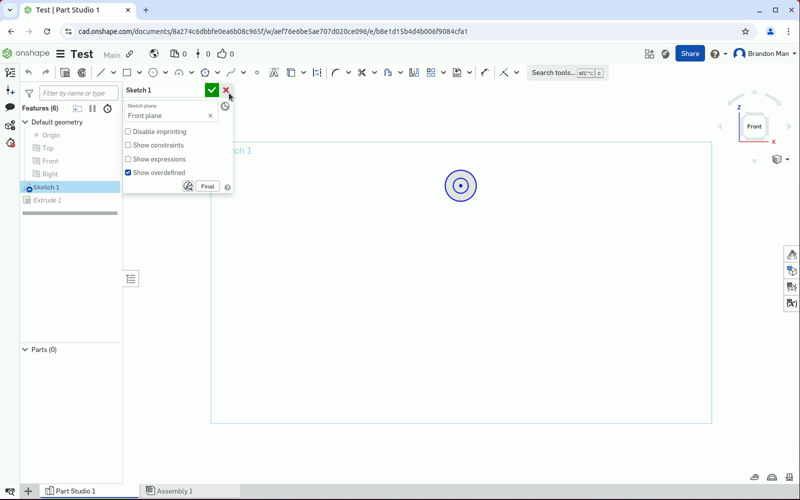
key(shift+s)
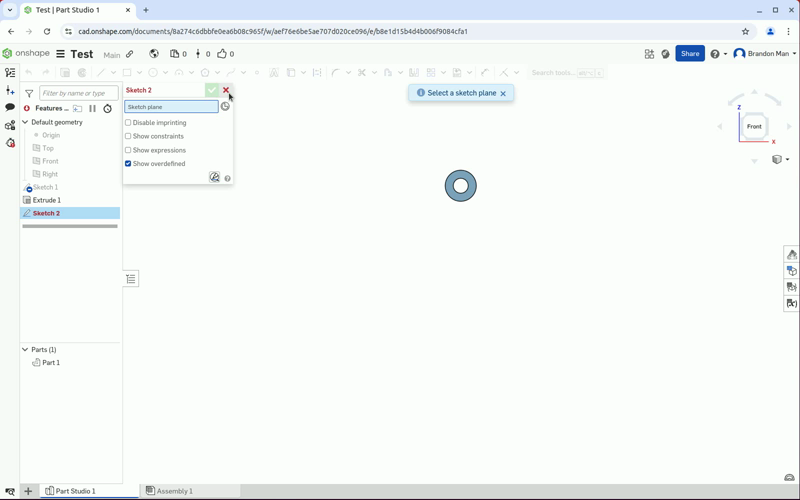
mouse_move(73, 163)
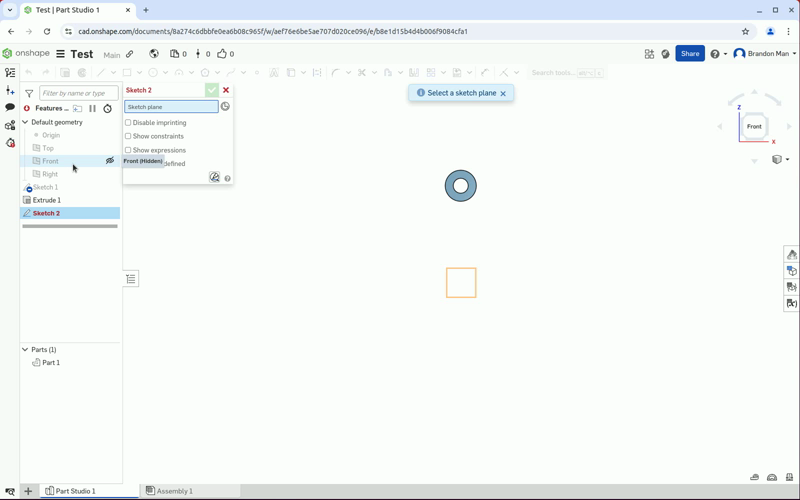
click(73, 163)
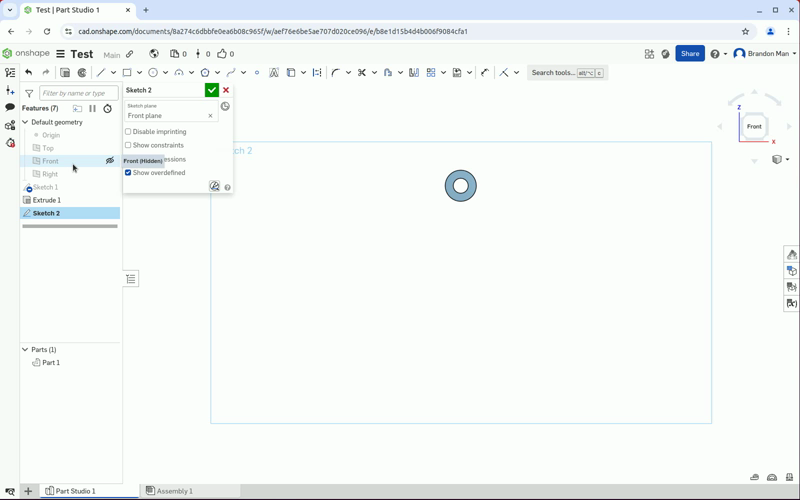
mouse_move(73, 352)
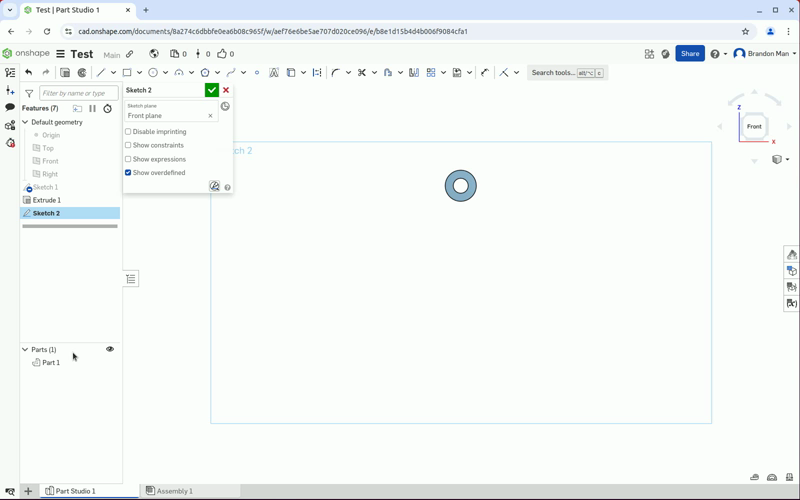
key(y)
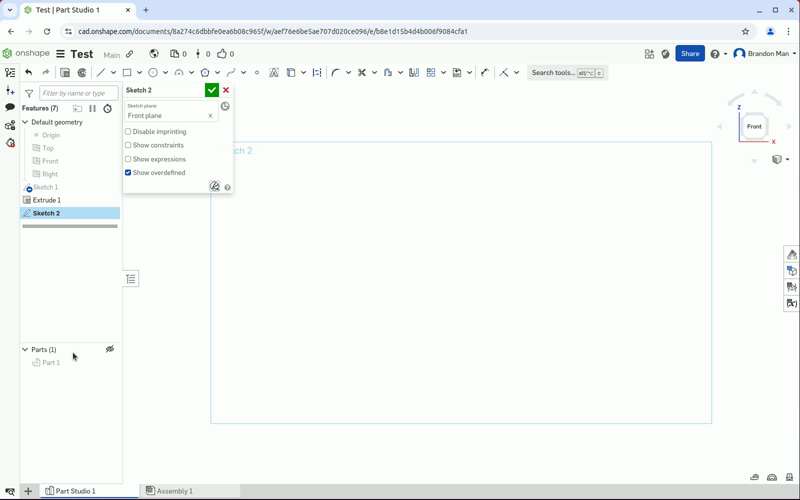
key(c)
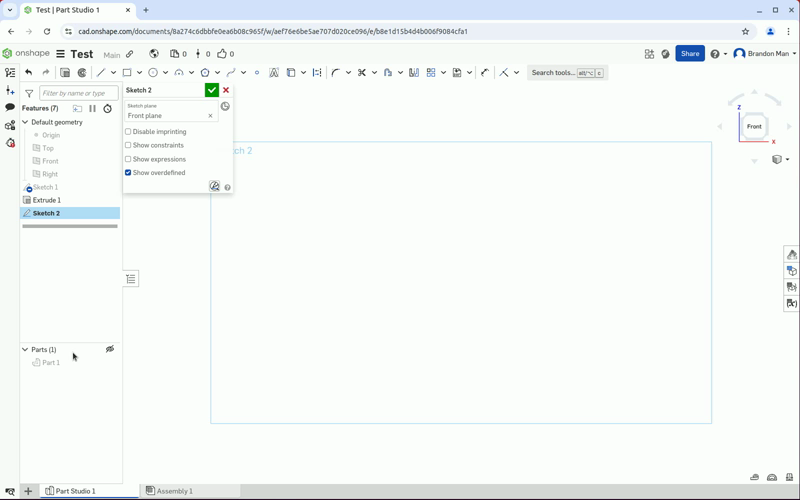
key_down(shift)
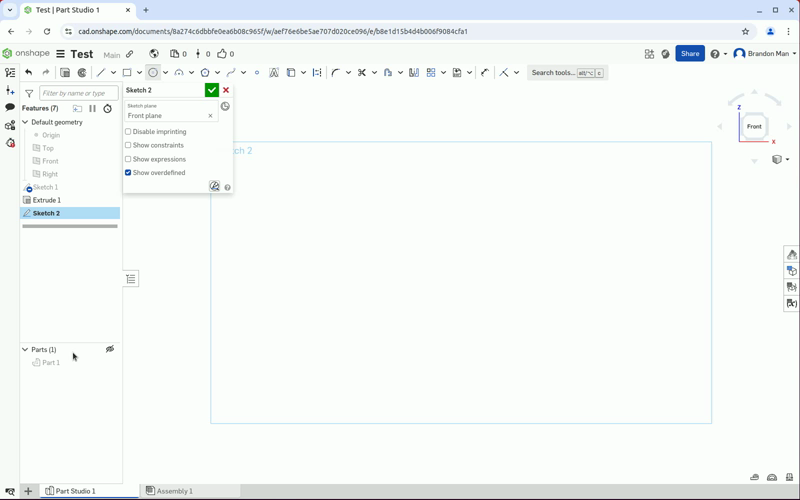
mouse_move(460, 332)
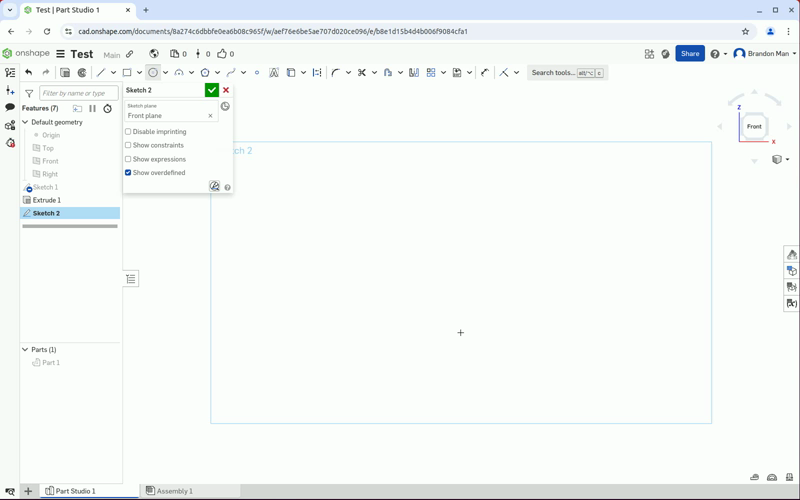
click(460, 332)
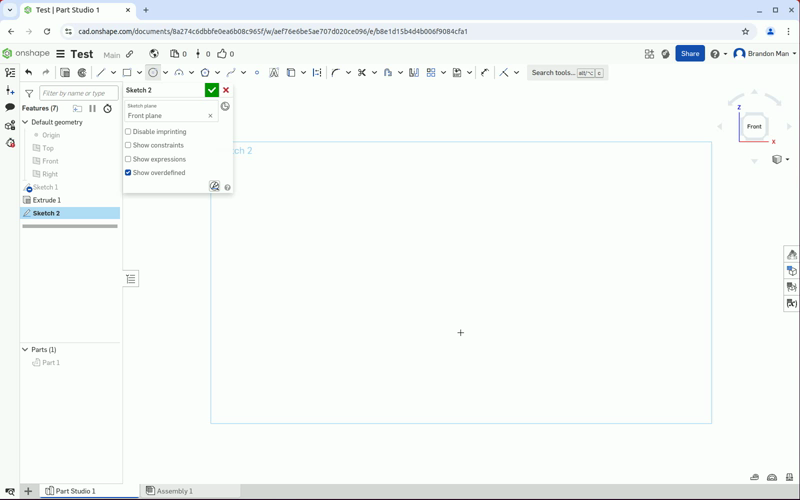
key_up(shift)
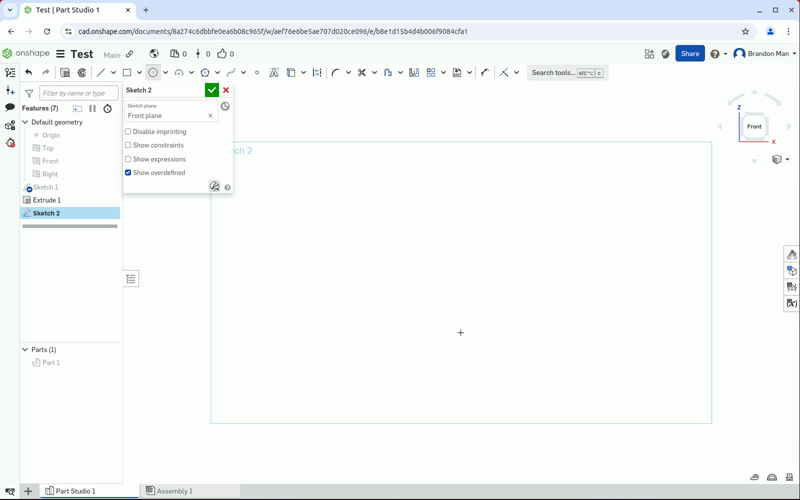
mouse_move(476, 332)
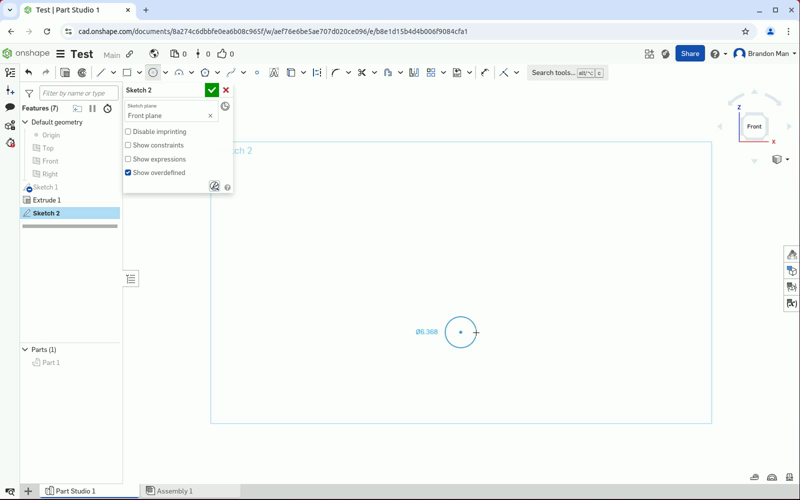
click(476, 332)
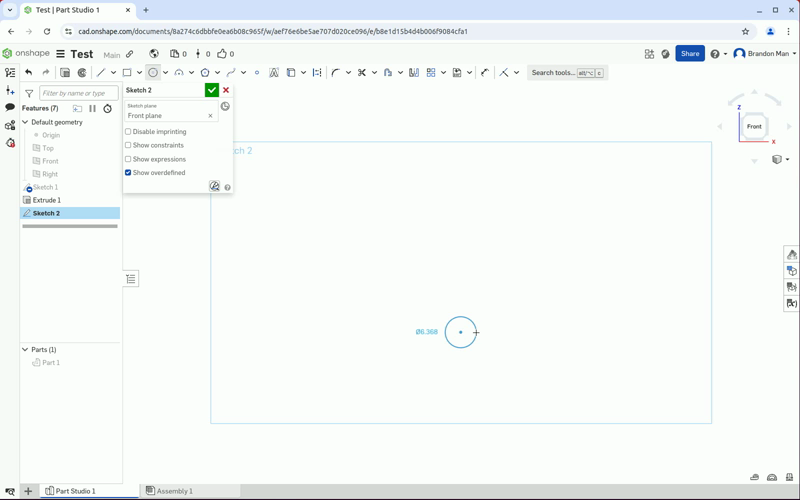
key(esc)
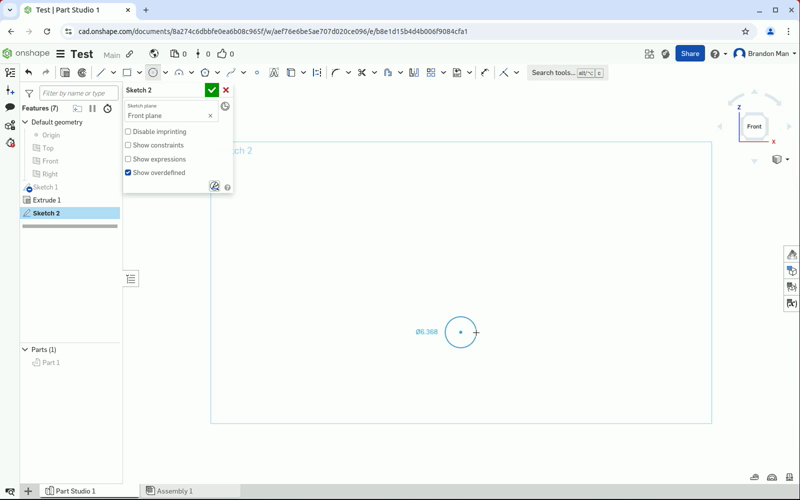
key(c)
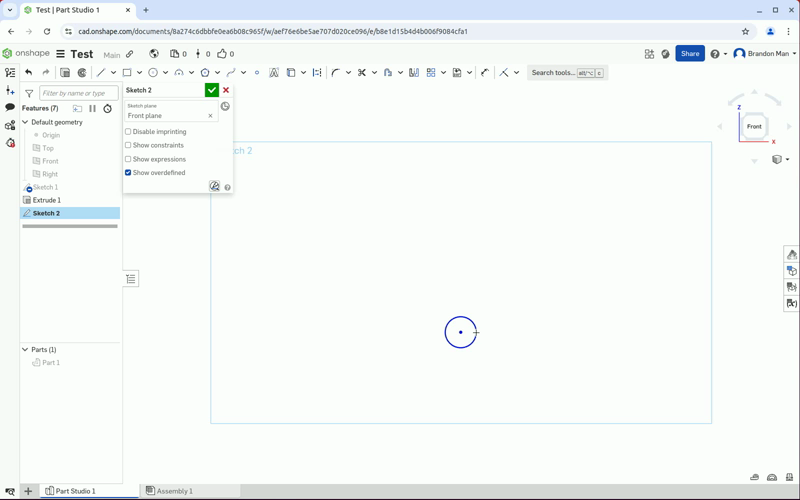
key_down(shift)
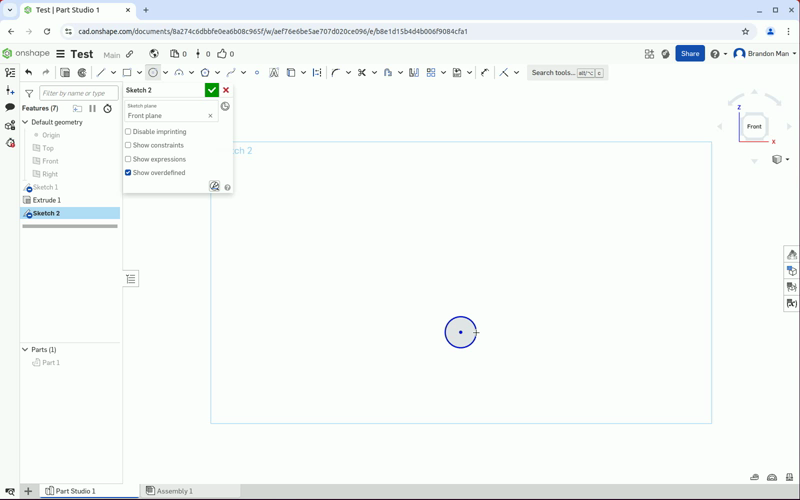
mouse_move(460, 332)
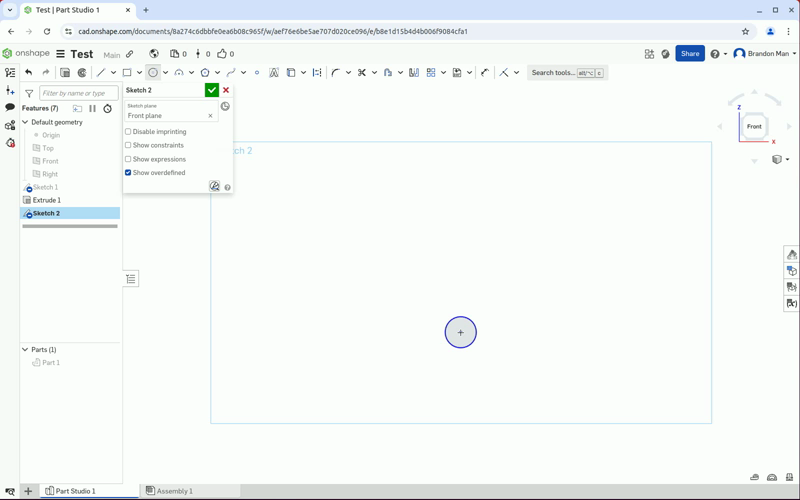
click(460, 332)
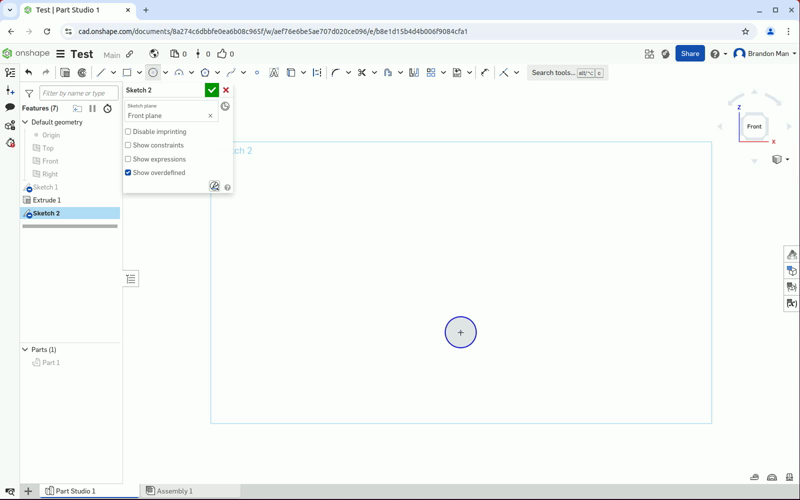
key_up(shift)
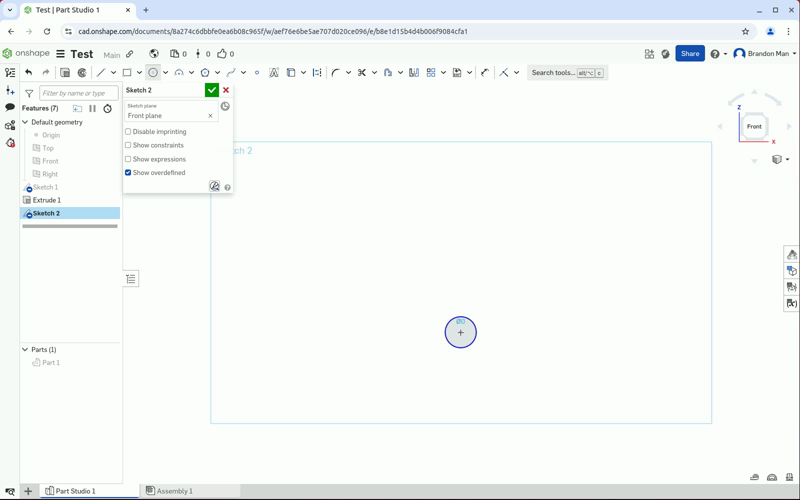
mouse_move(468, 332)
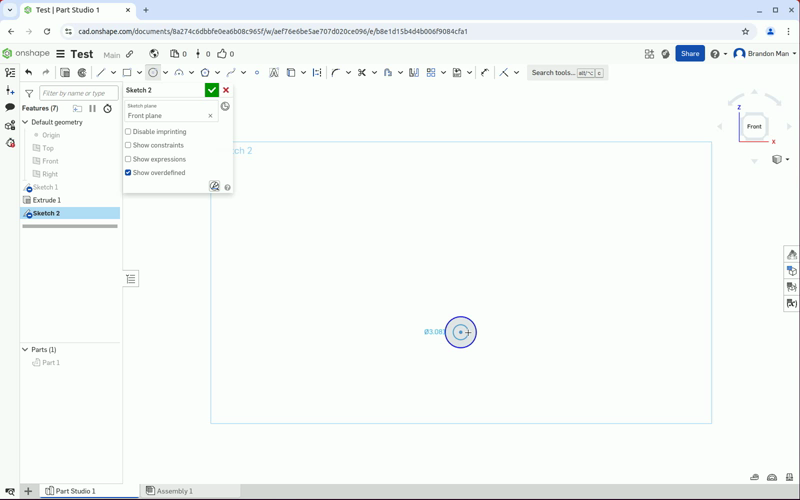
click(468, 332)
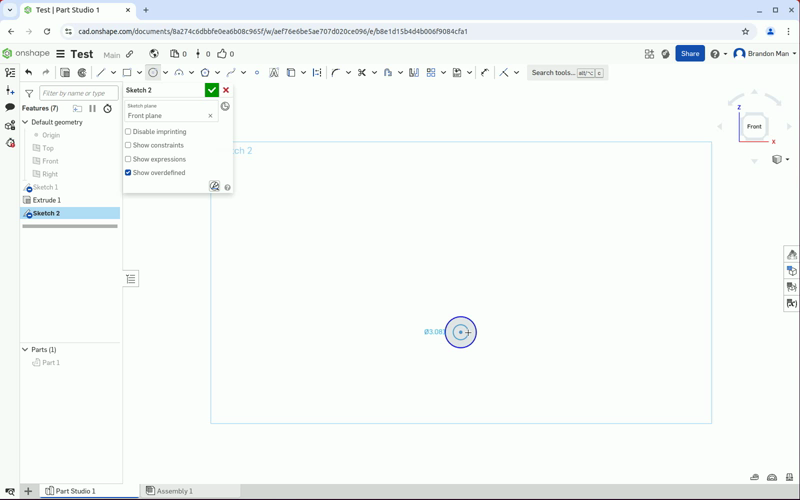
key(esc)
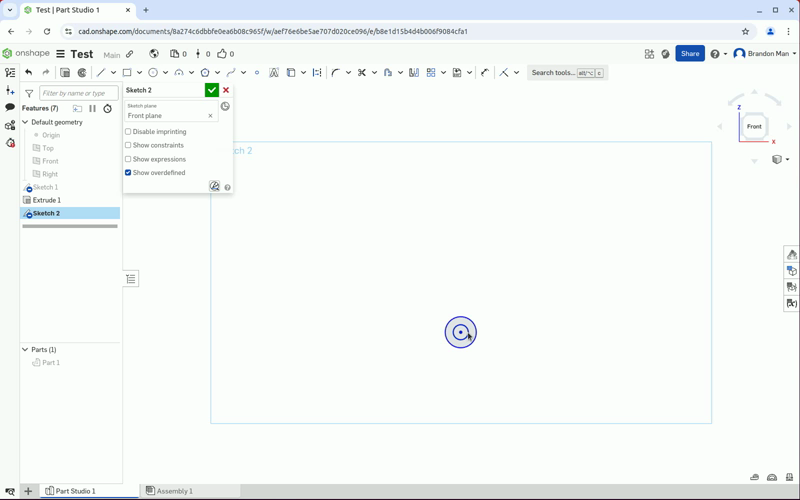
mouse_move(463, 345)
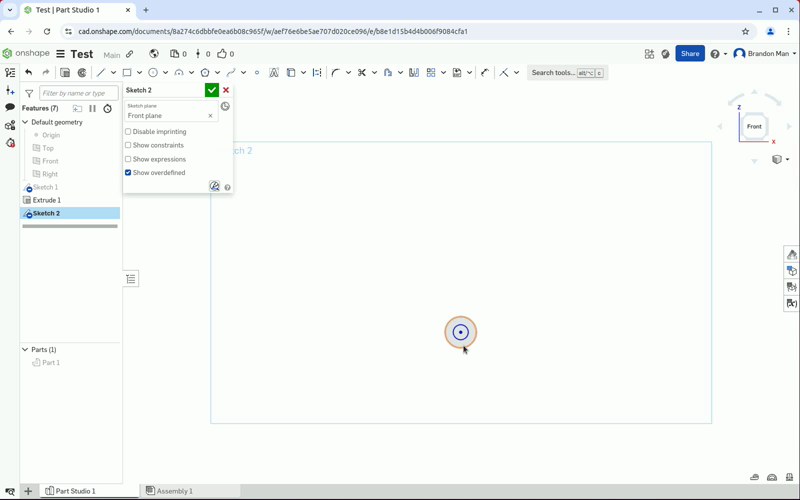
scroll(6)
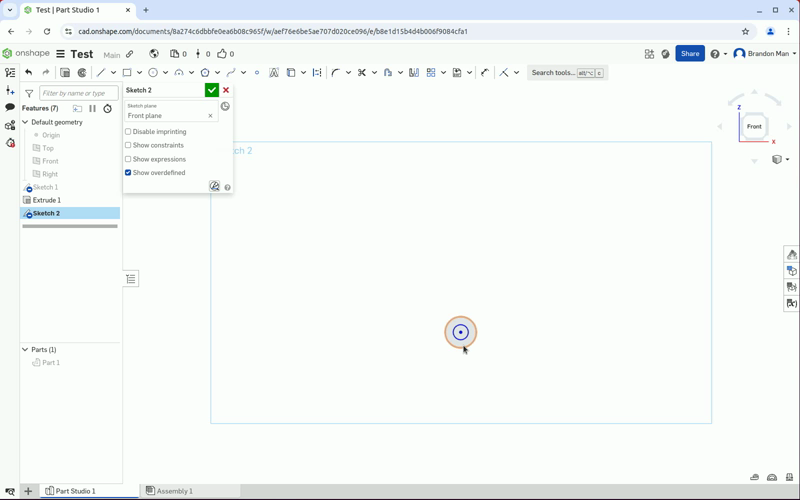
scroll(6)
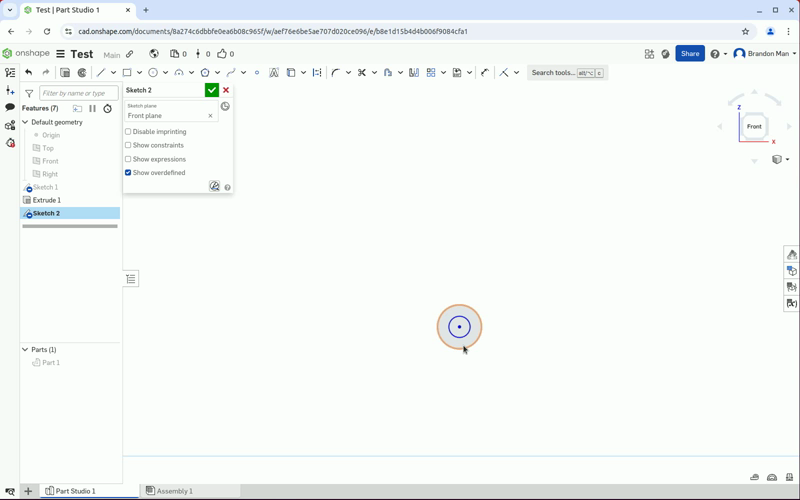
scroll(6)
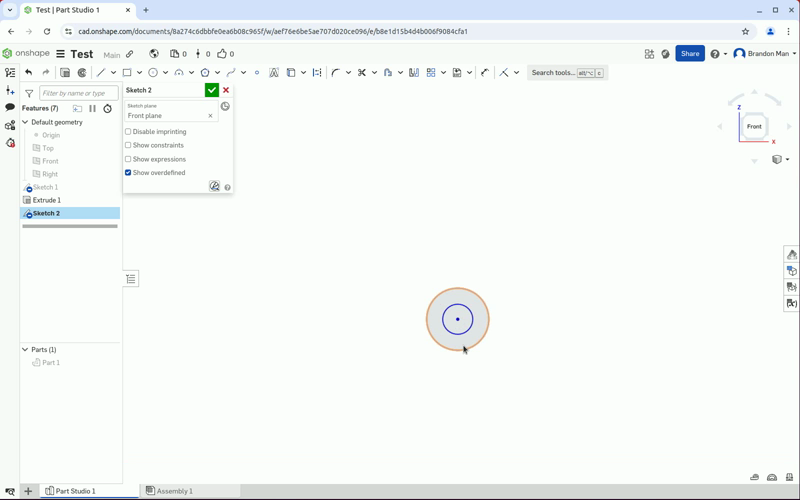
scroll(6)
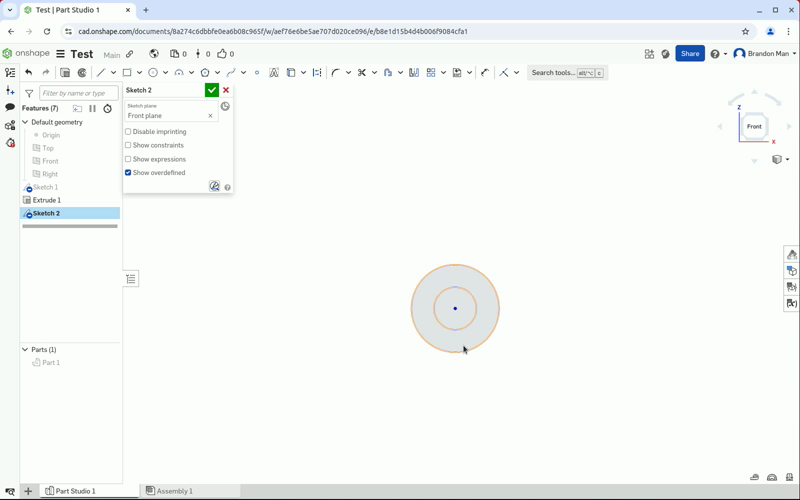
scroll(6)
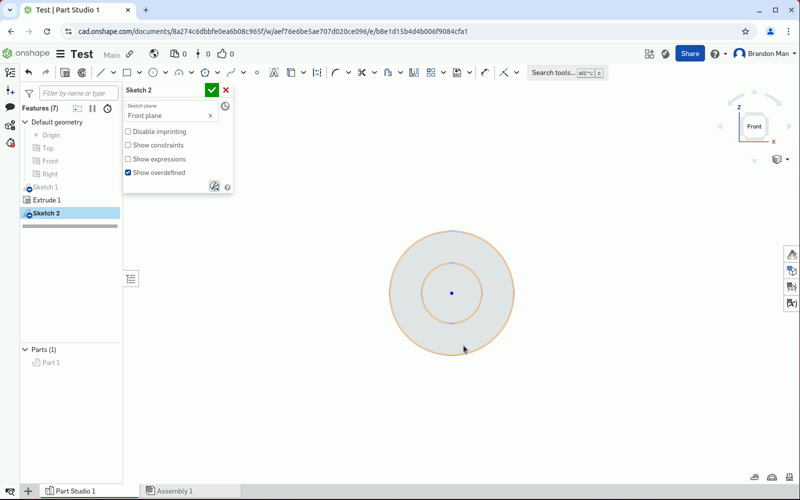
scroll(6)
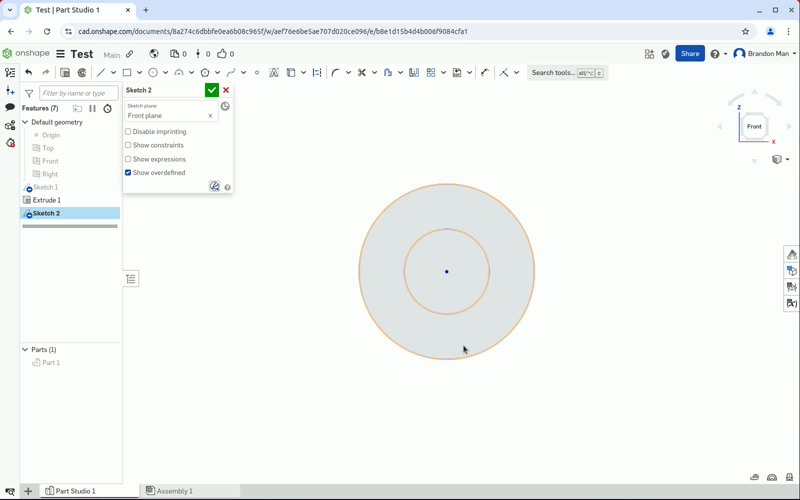
scroll(6)
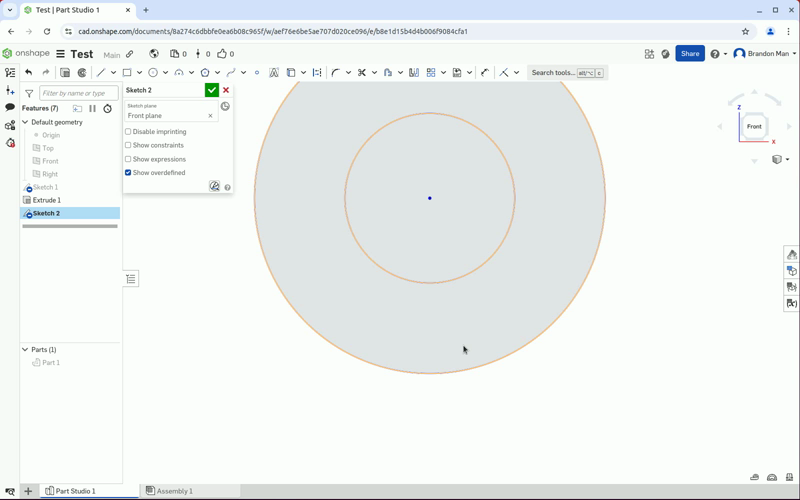
click(463, 345)
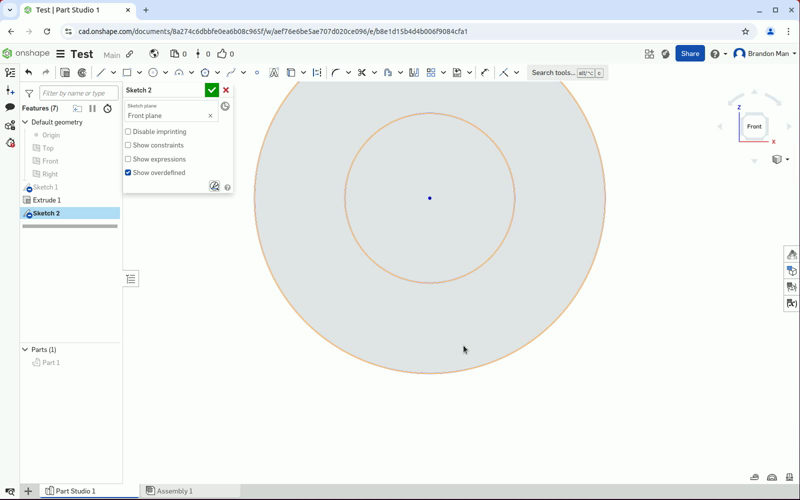
scroll(-6)
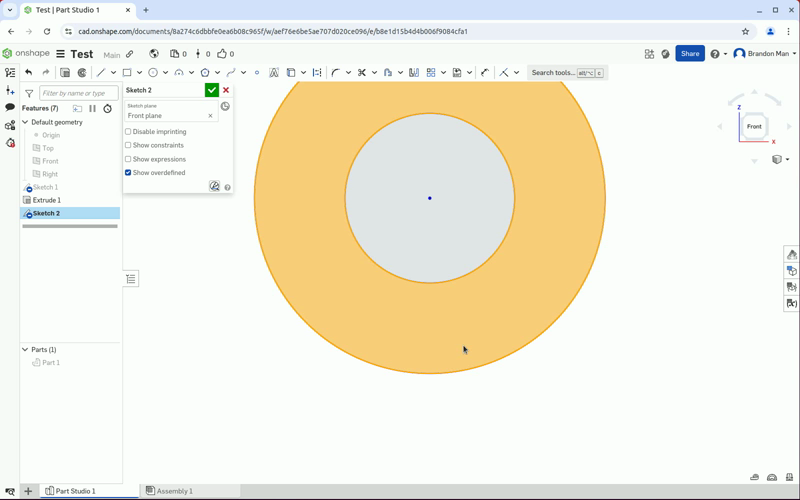
scroll(-6)
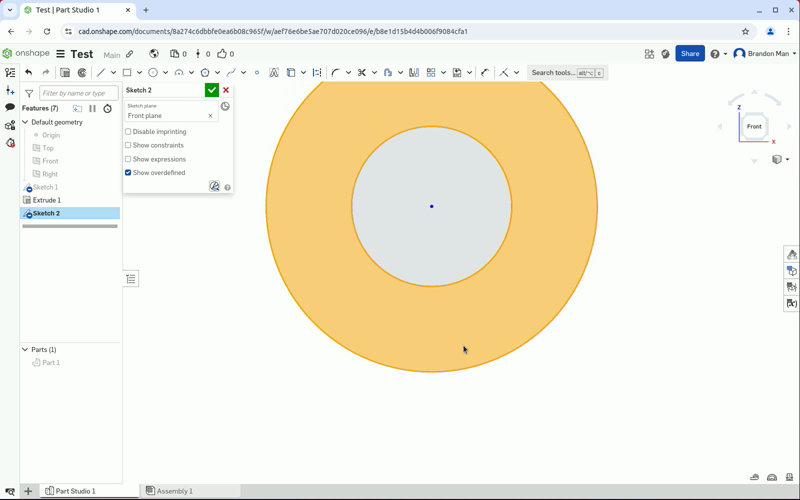
scroll(-6)
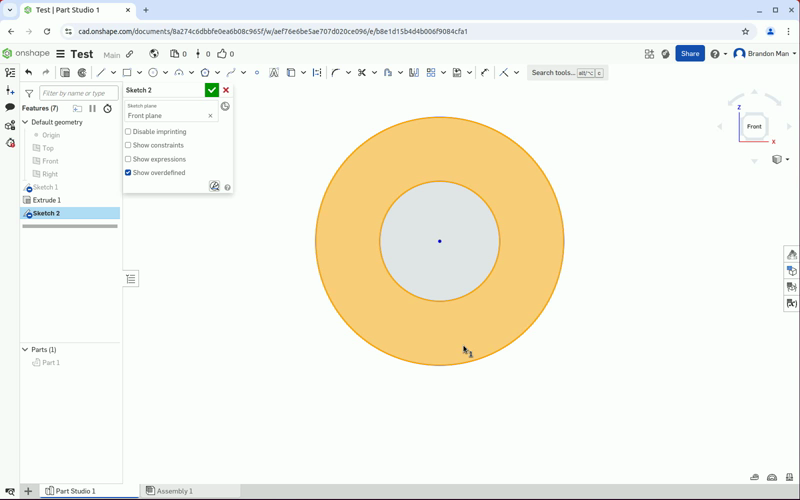
scroll(-6)
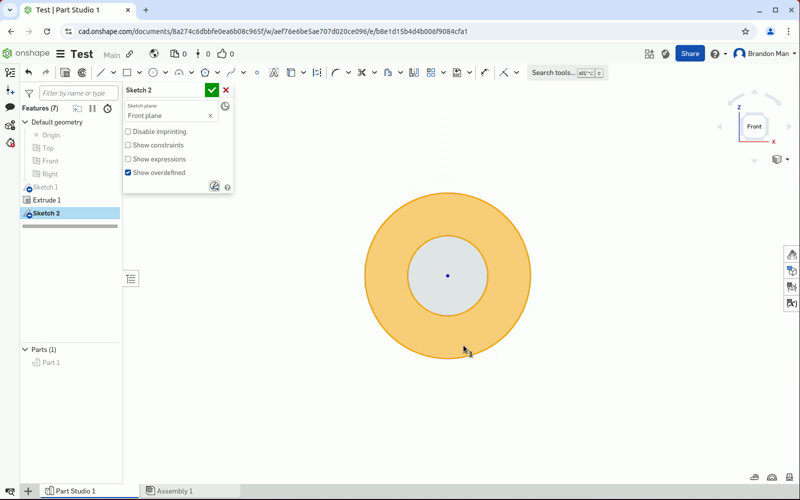
scroll(-6)
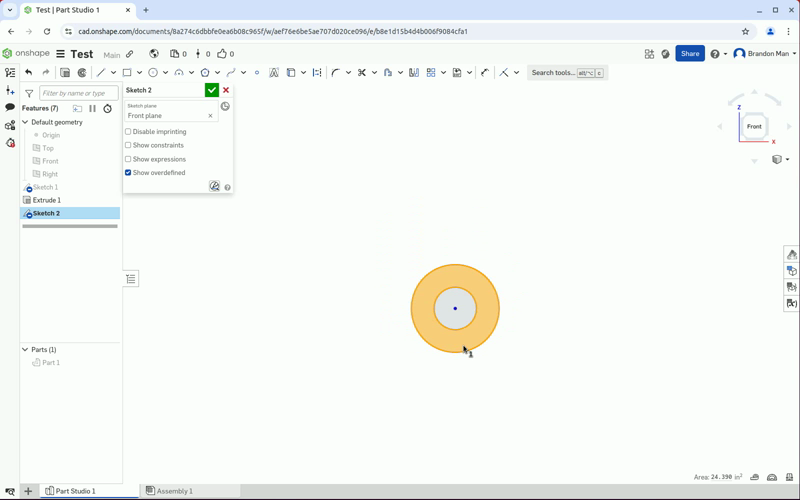
scroll(-6)
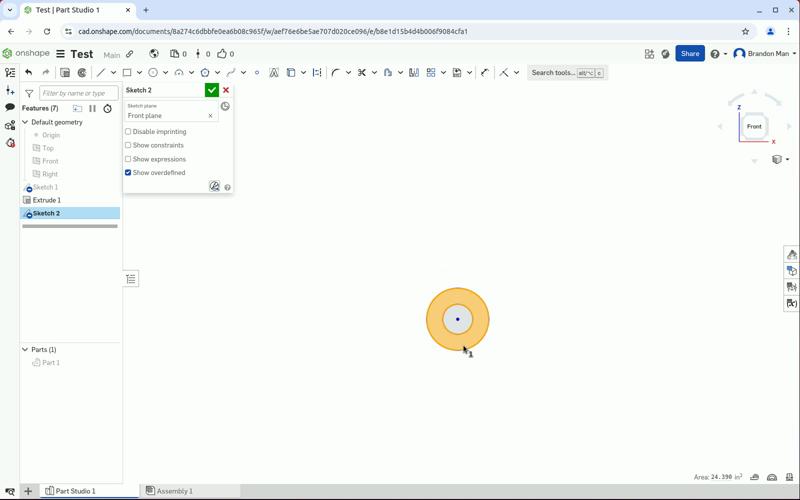
scroll(-6)
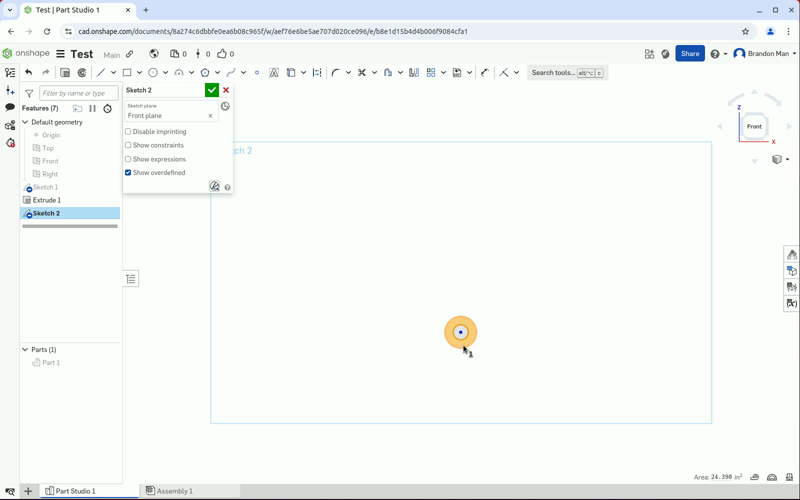
mouse_move(73, 352)
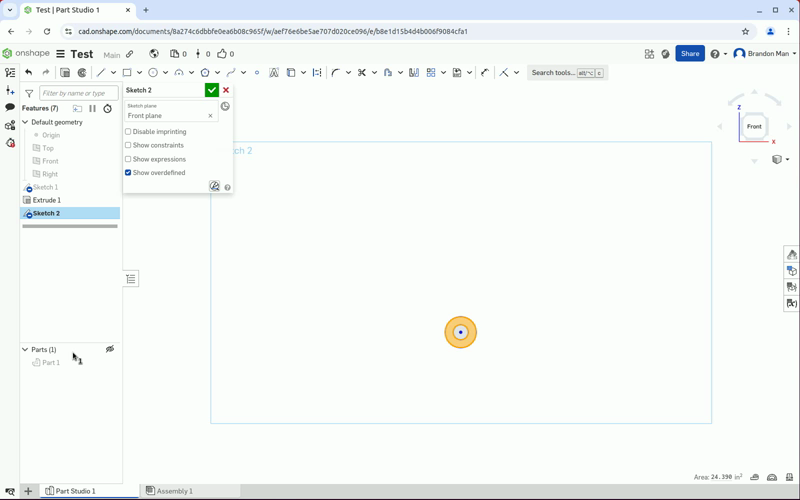
key(shift+y)
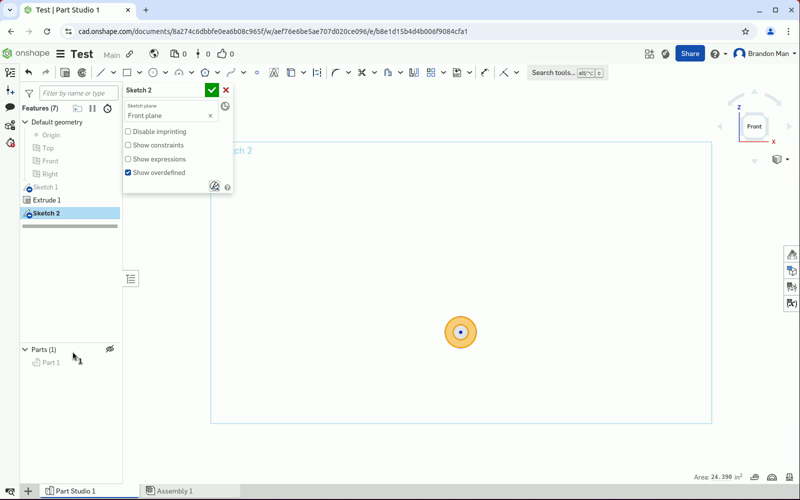
key(shift+e)
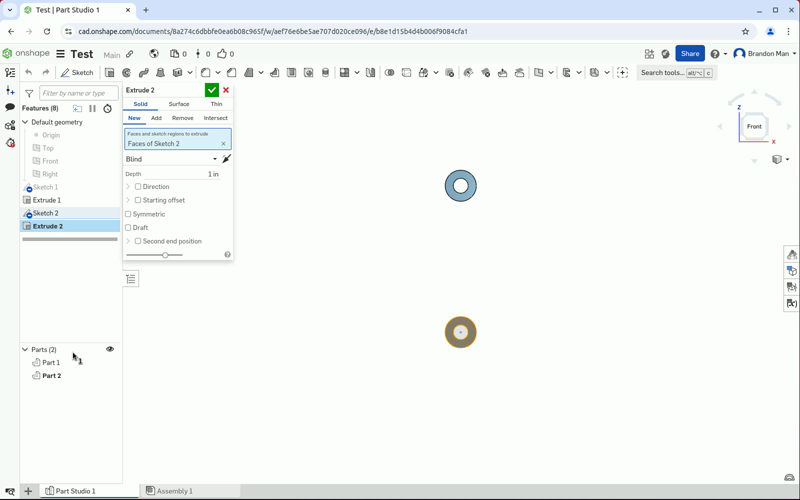
mouse_move(143, 106)
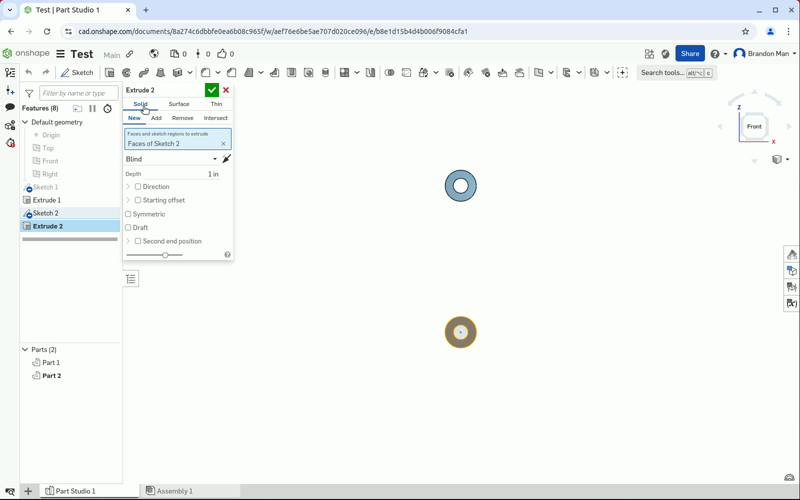
click(143, 106)
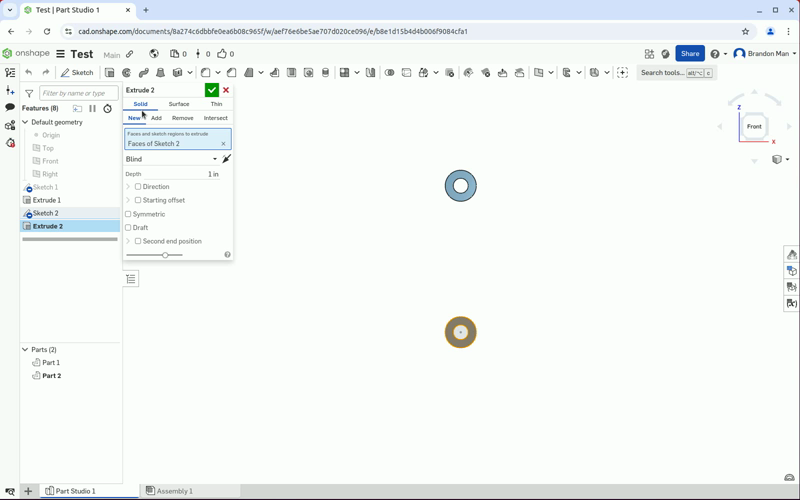
mouse_move(137, 120)
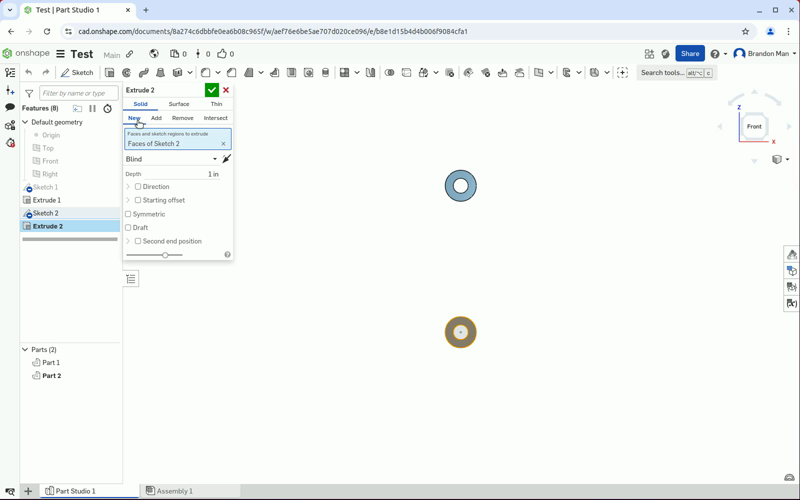
click(137, 120)
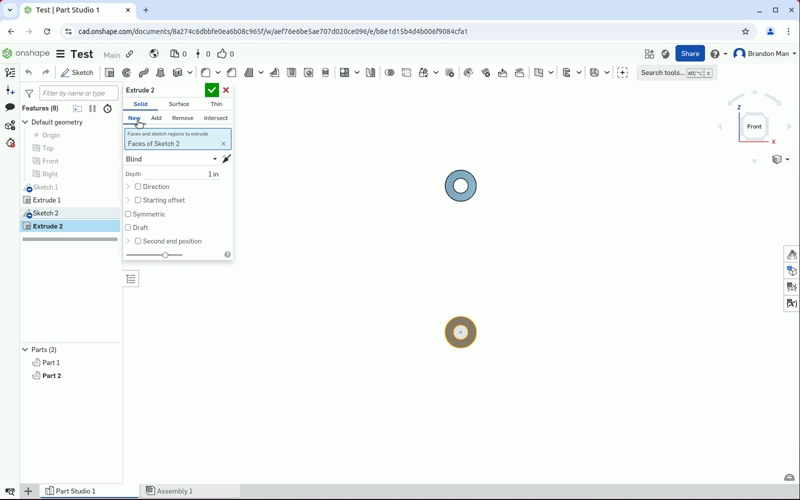
key(tab, 4)
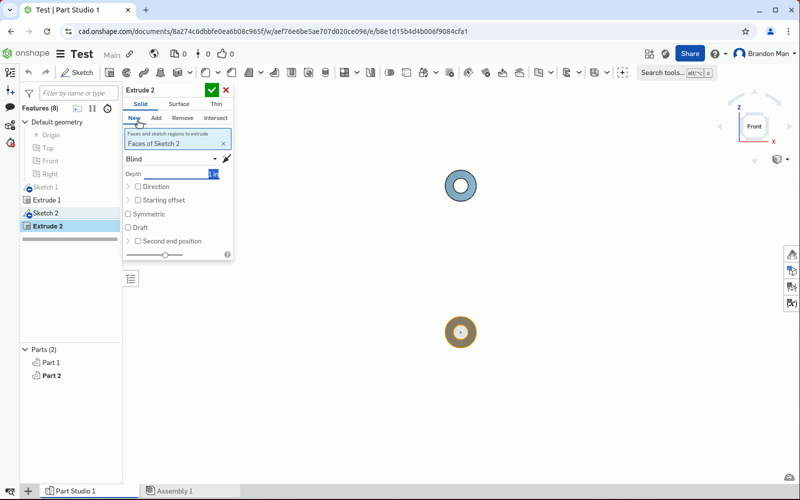
text(3.129)
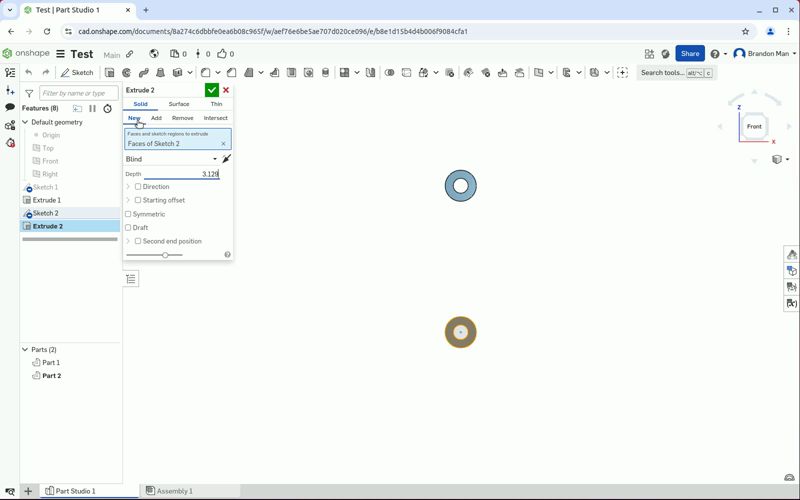
key(enter)
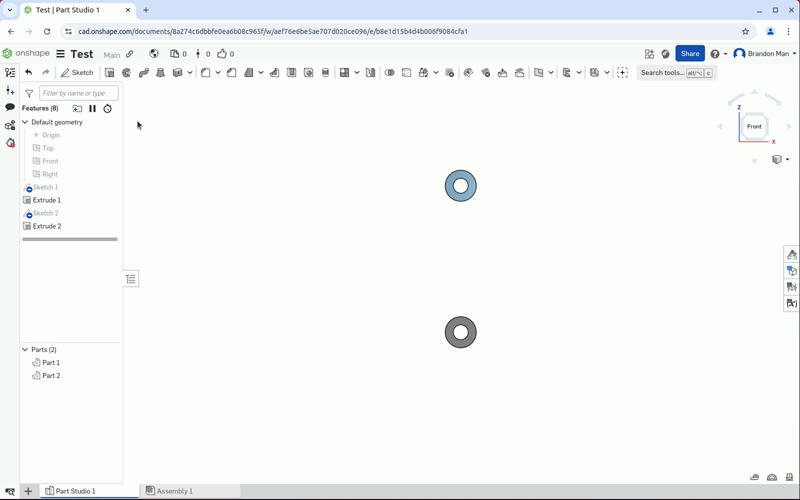
key(shift+h)
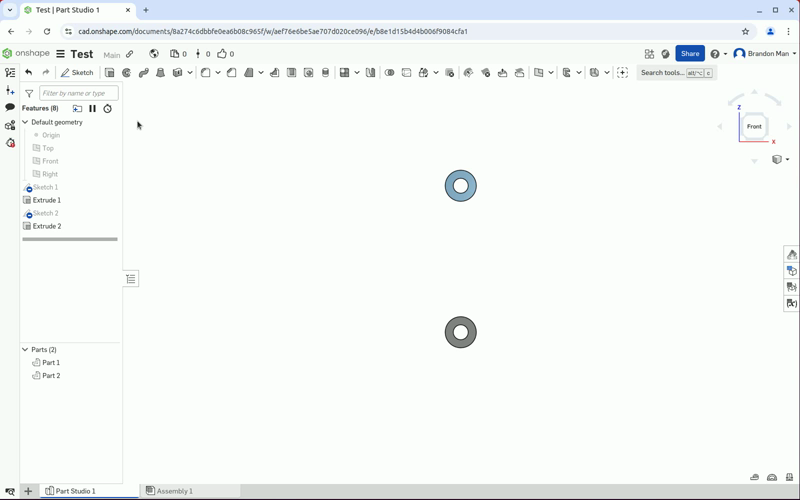
key(shift+h)
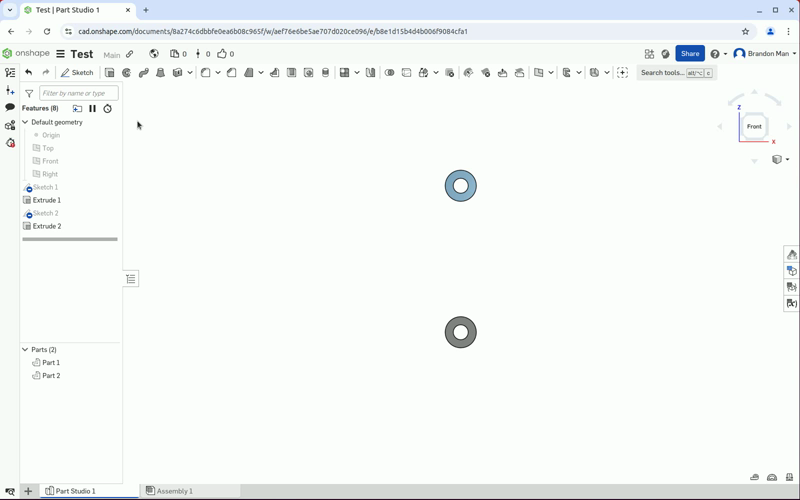
mouse_move(73, 189)
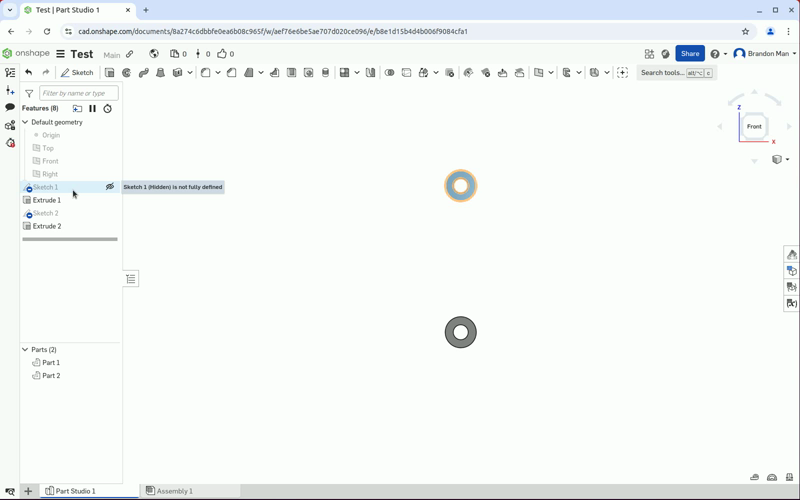
click(73, 189)
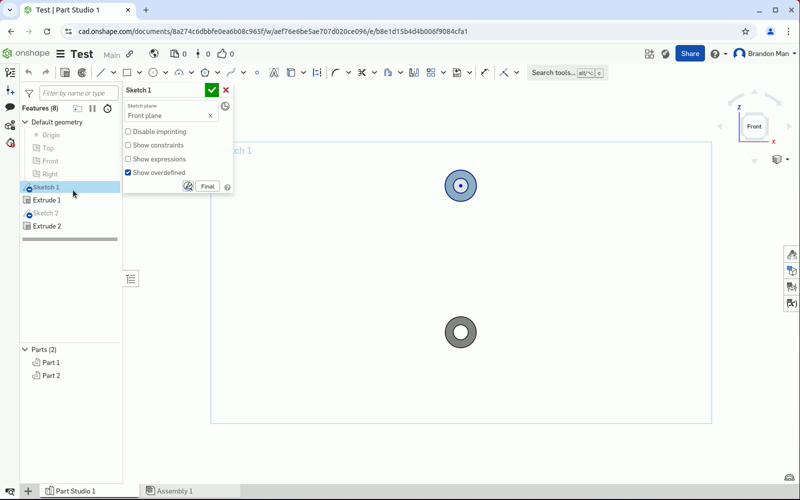
mouse_move(229, 92)
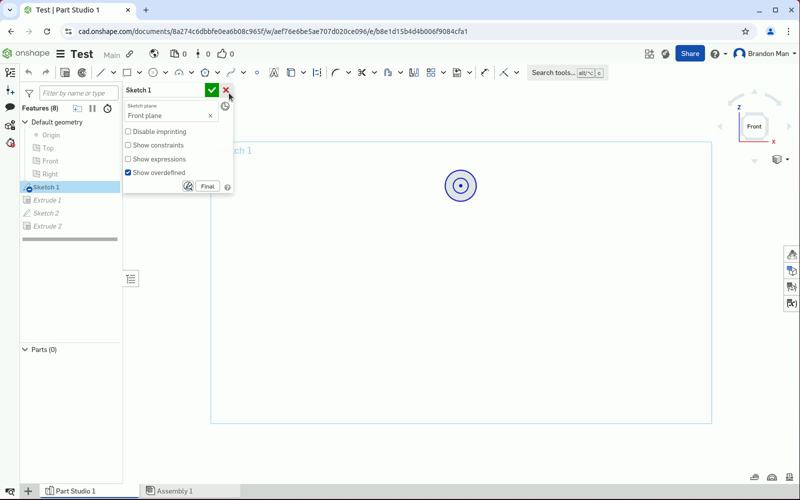
click(229, 92)
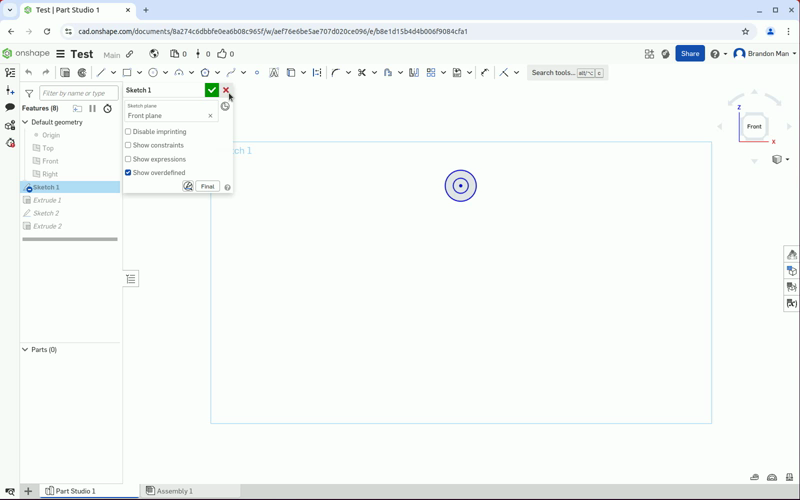
key(shift+s)
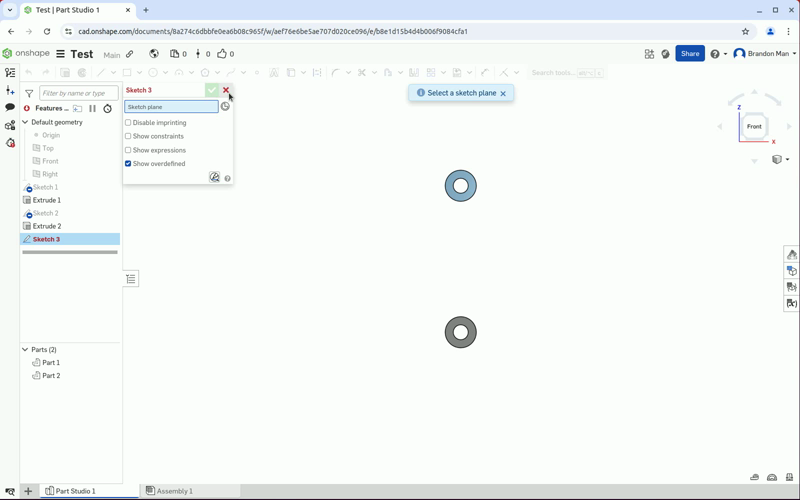
mouse_move(73, 163)
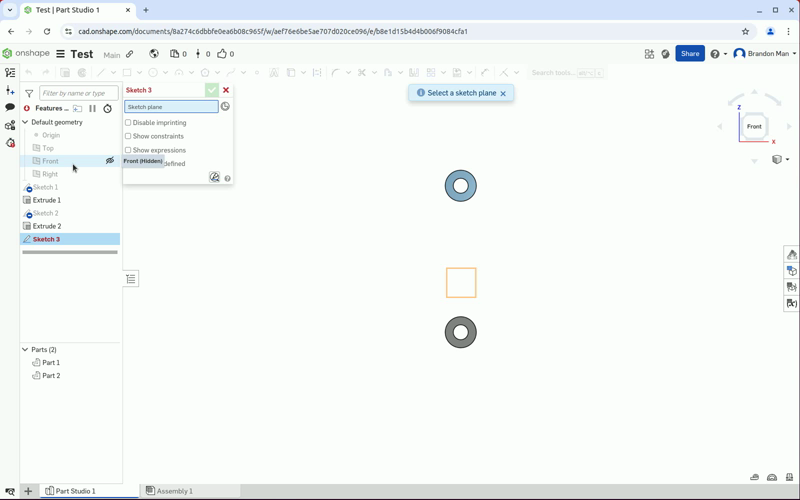
click(73, 163)
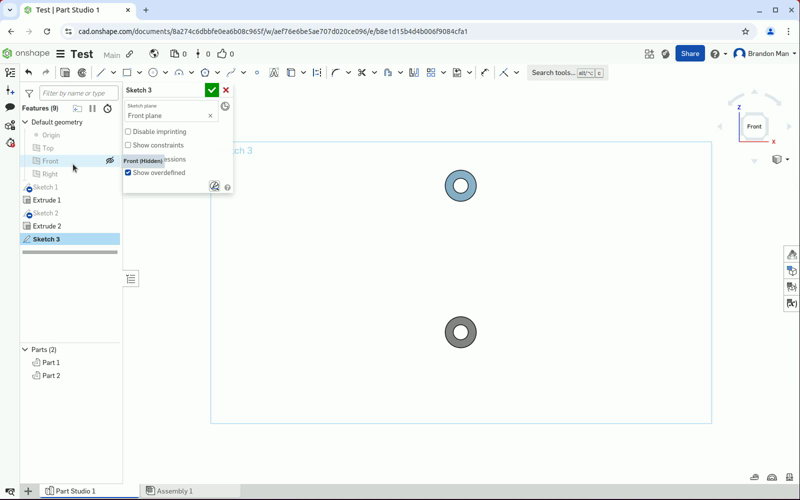
mouse_move(73, 352)
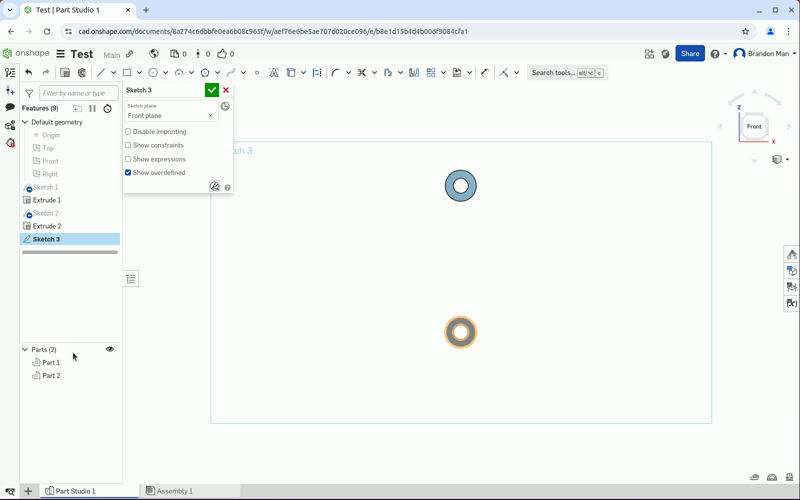
key(y)
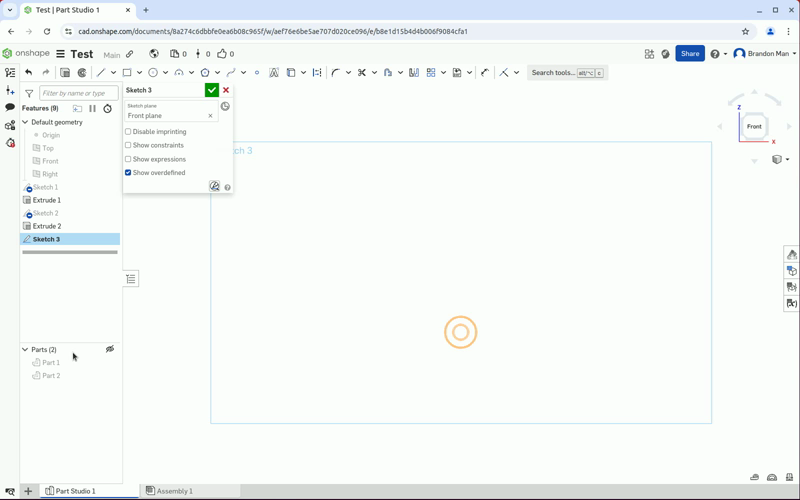
key(a)
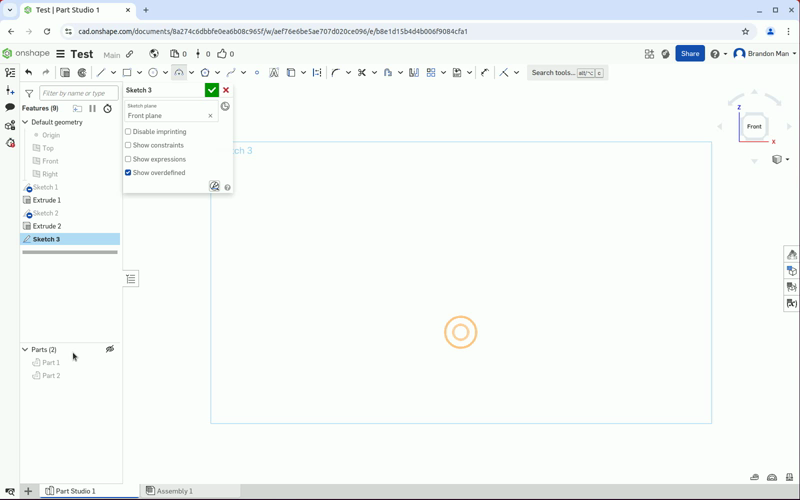
key_down(shift)
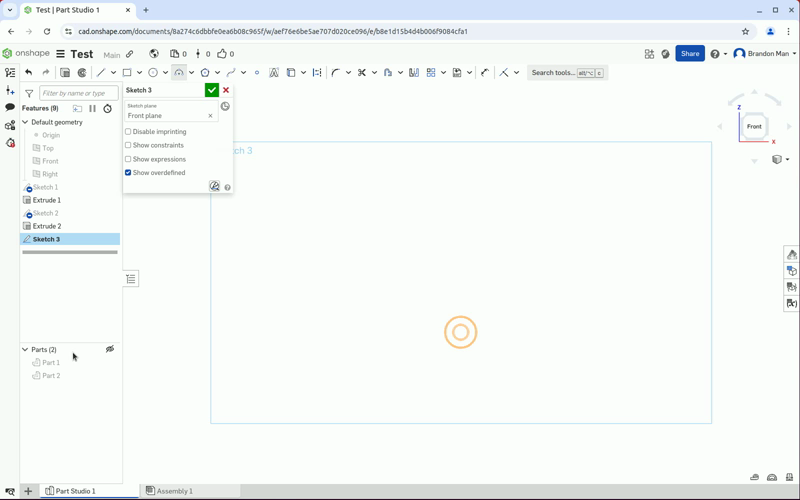
mouse_move(445, 332)
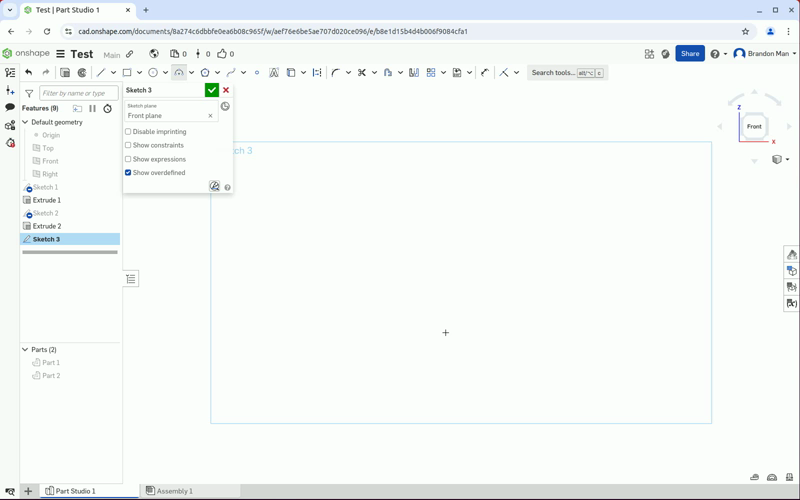
click(445, 332)
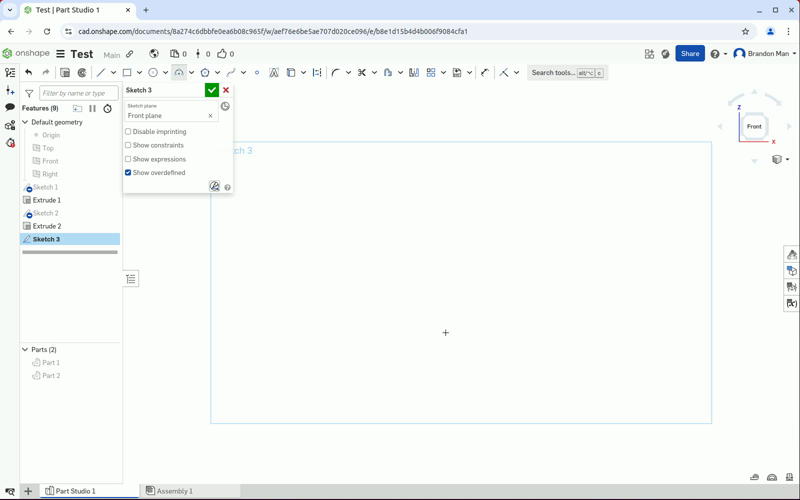
key_up(shift)
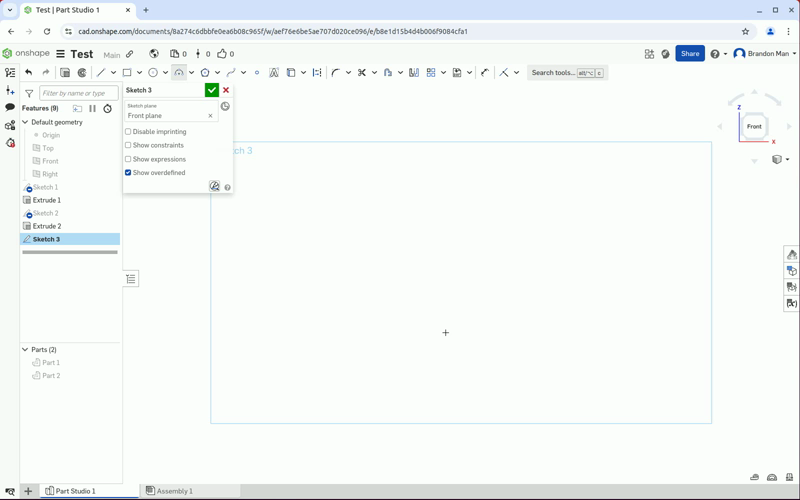
key_down(shift)
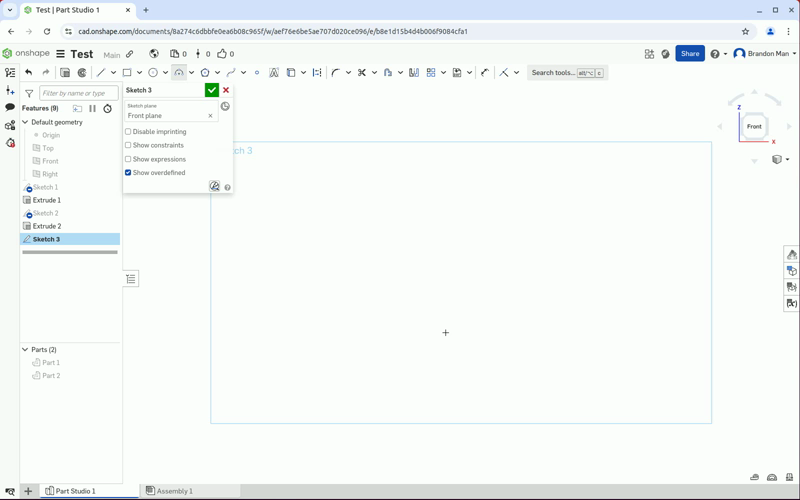
mouse_move(474, 332)
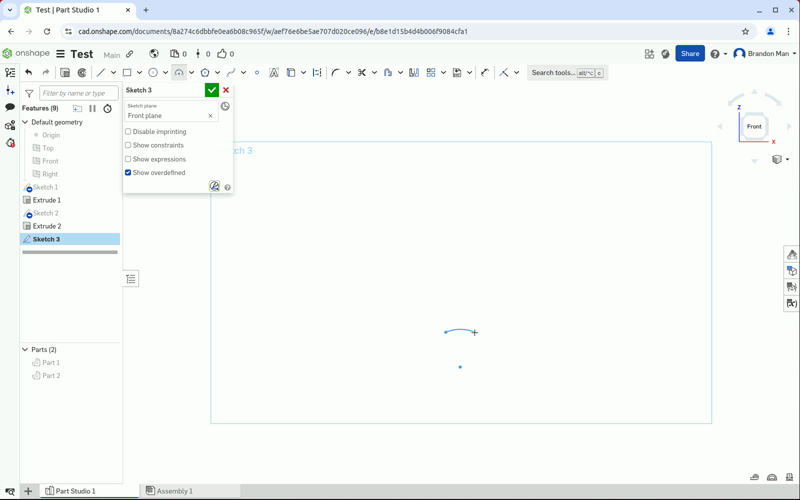
click(474, 332)
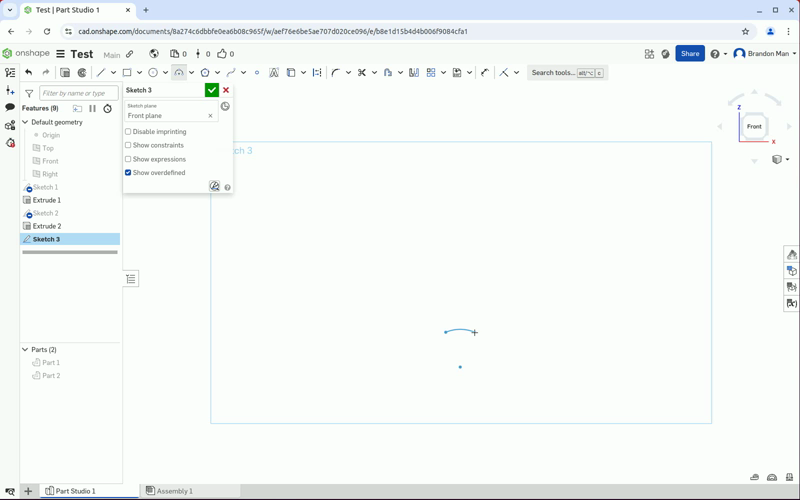
mouse_move(460, 317)
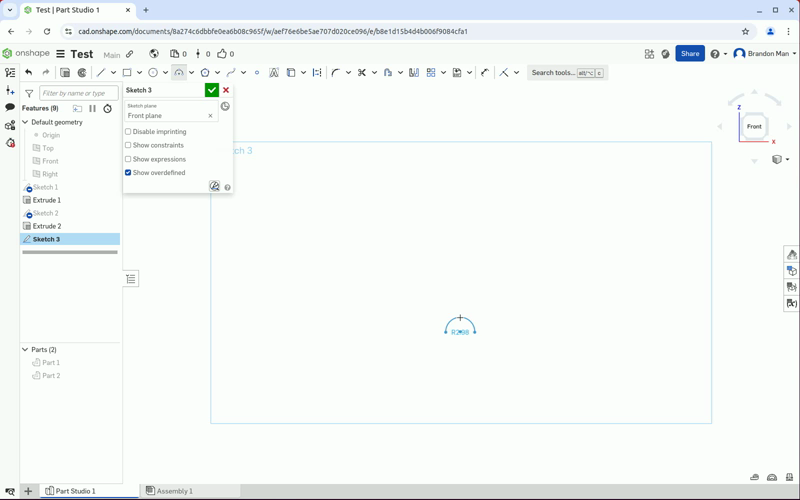
click(460, 317)
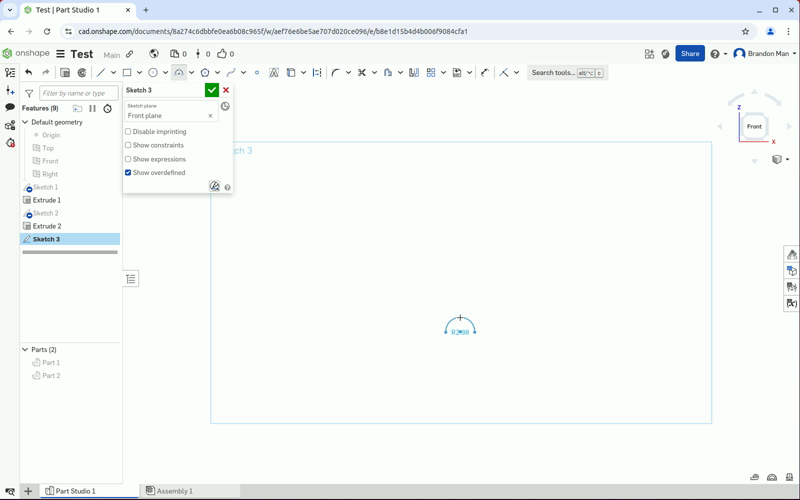
key_up(shift)
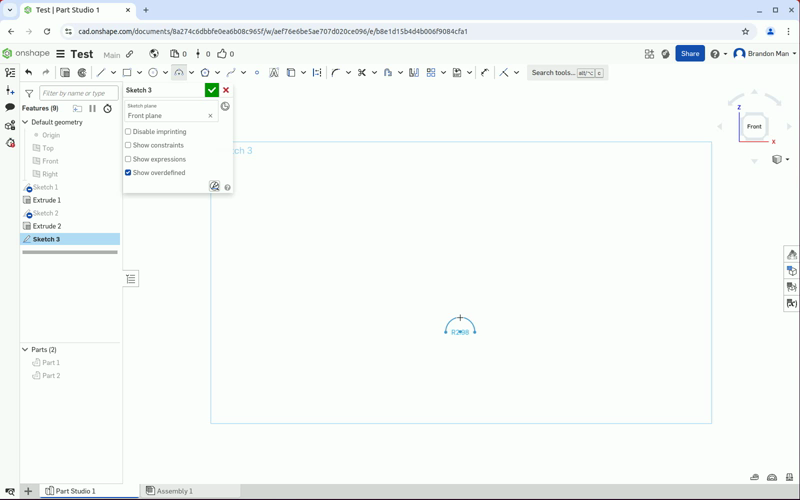
key(esc)
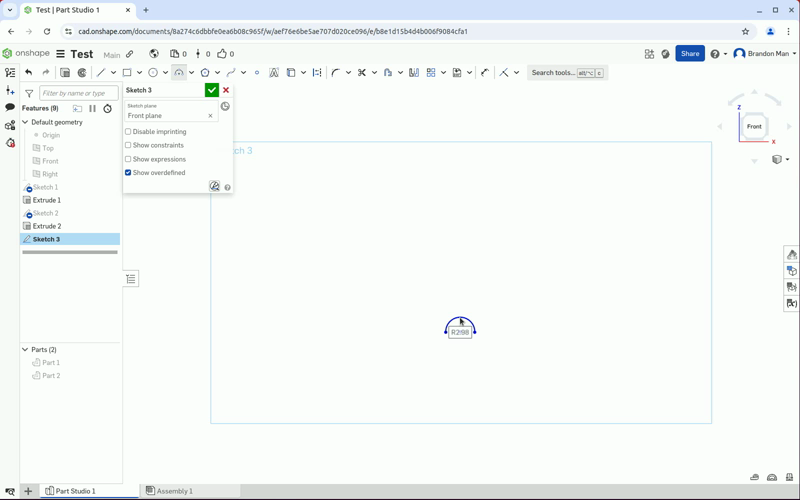
key(l)
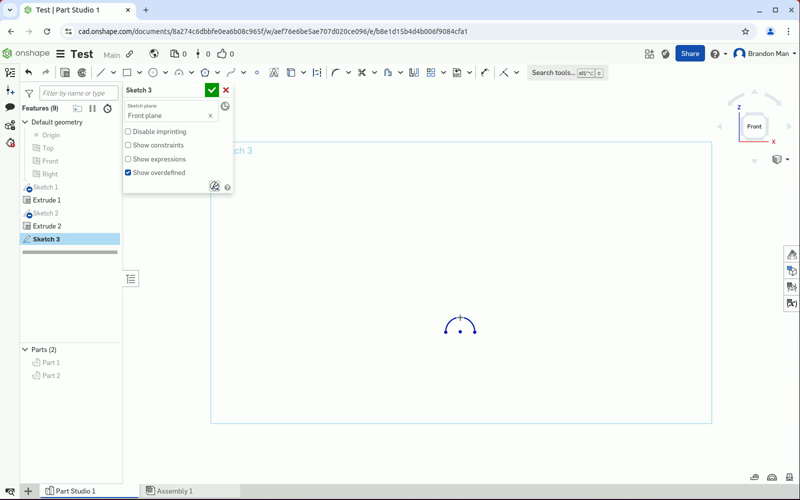
mouse_move(474, 332)
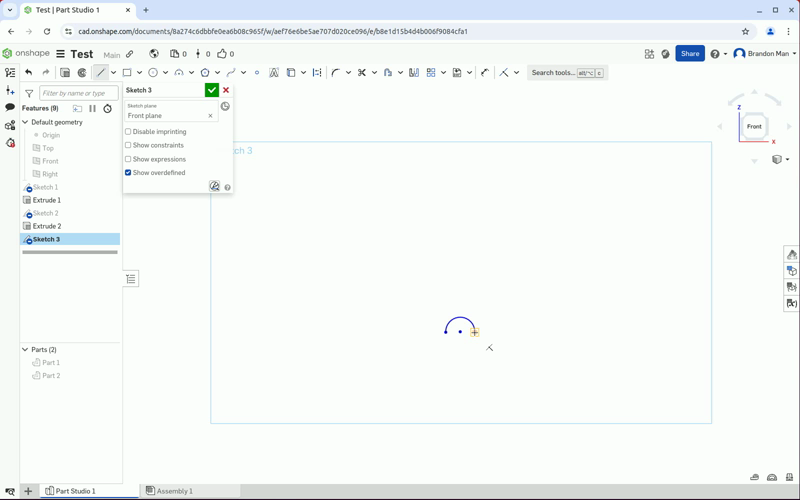
click(474, 332)
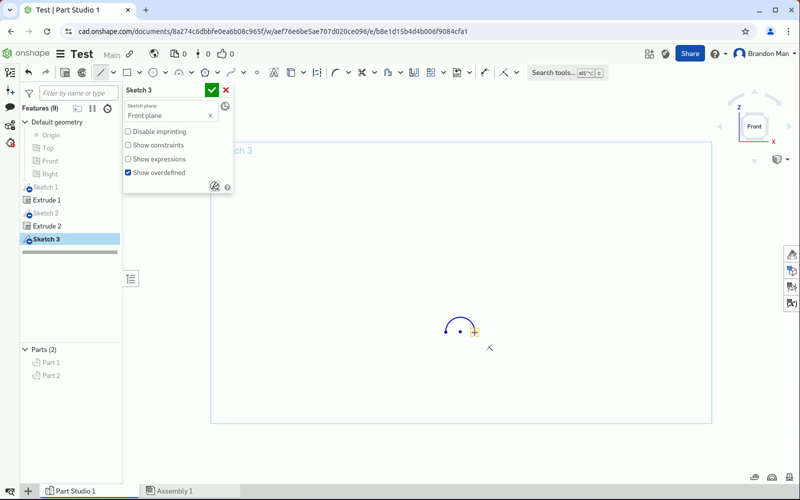
key_down(shift)
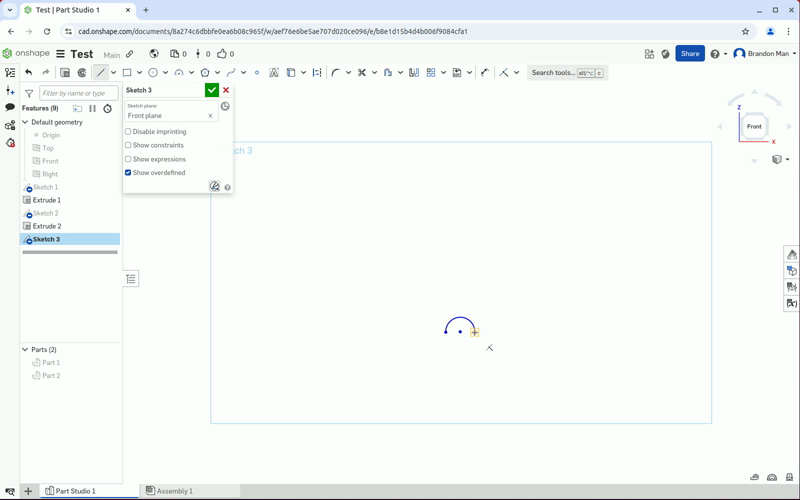
mouse_move(474, 186)
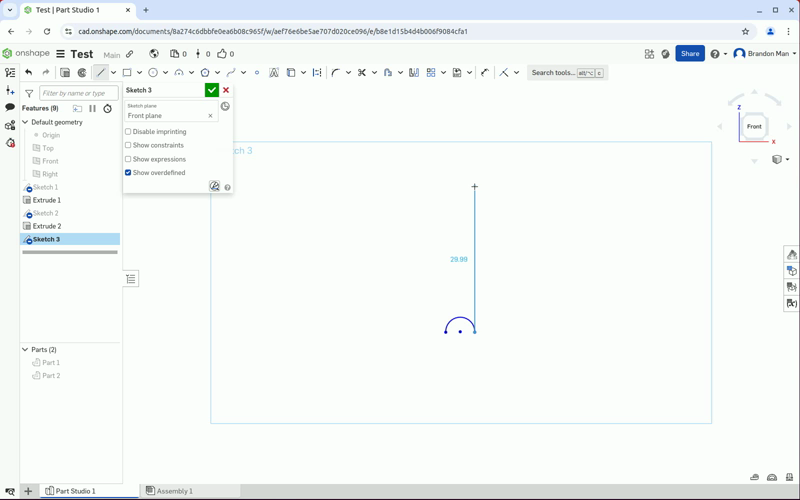
click(474, 186)
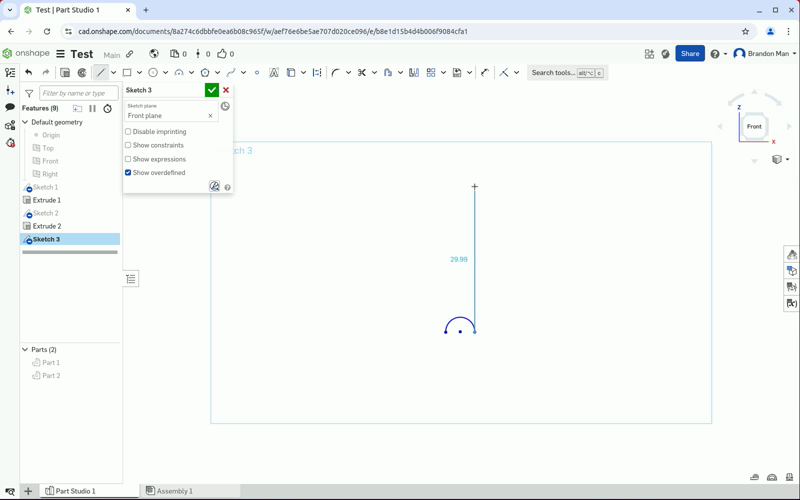
key_up(shift)
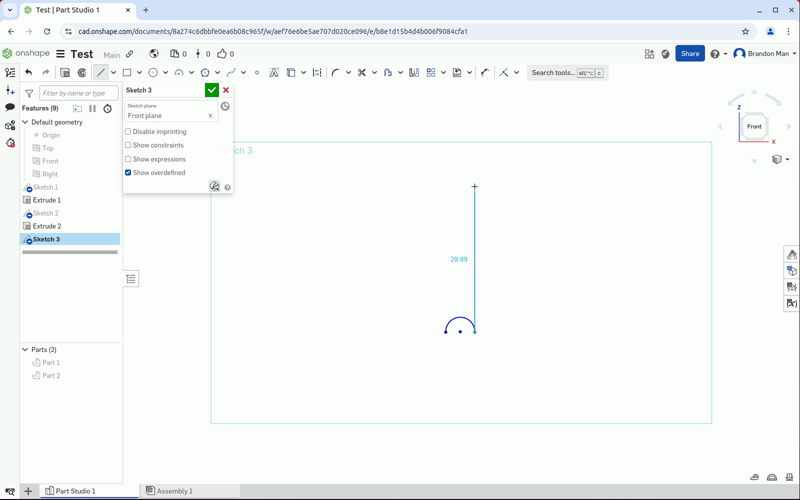
key(esc)
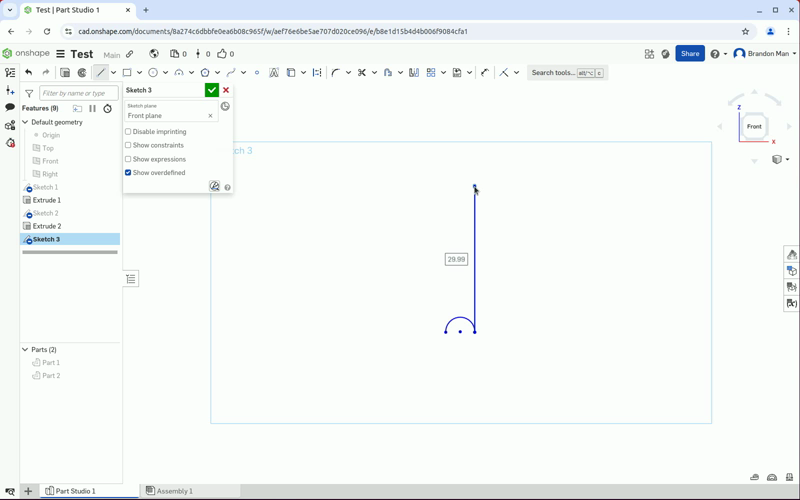
key(a)
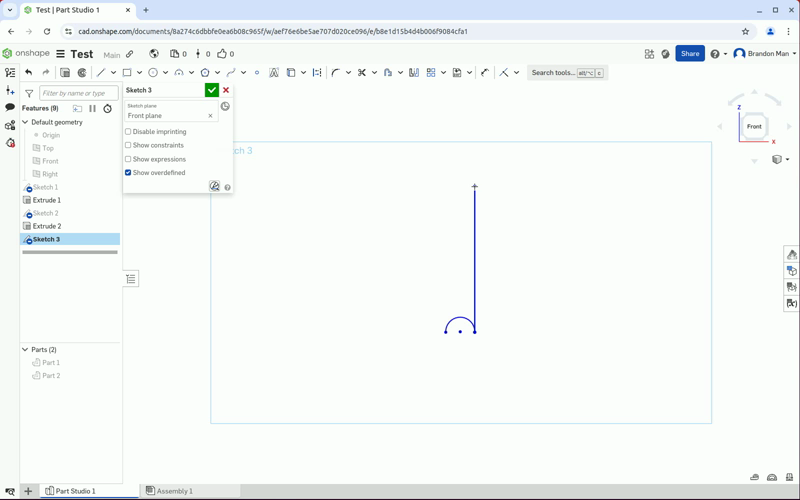
mouse_move(474, 186)
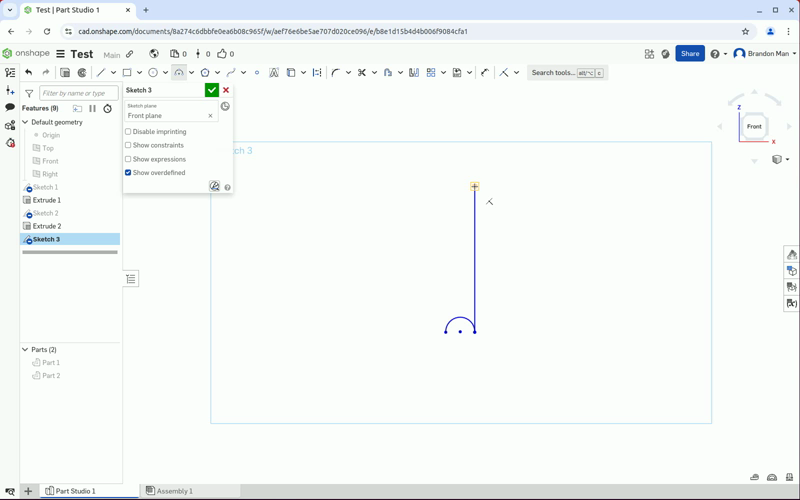
click(474, 186)
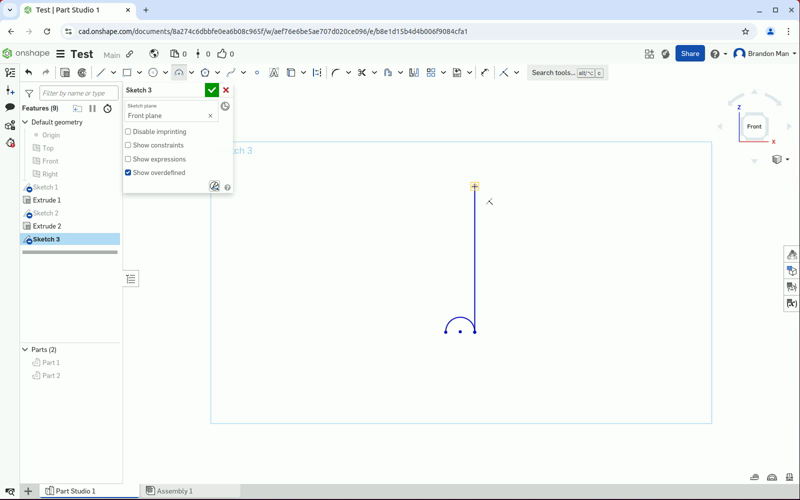
key_down(shift)
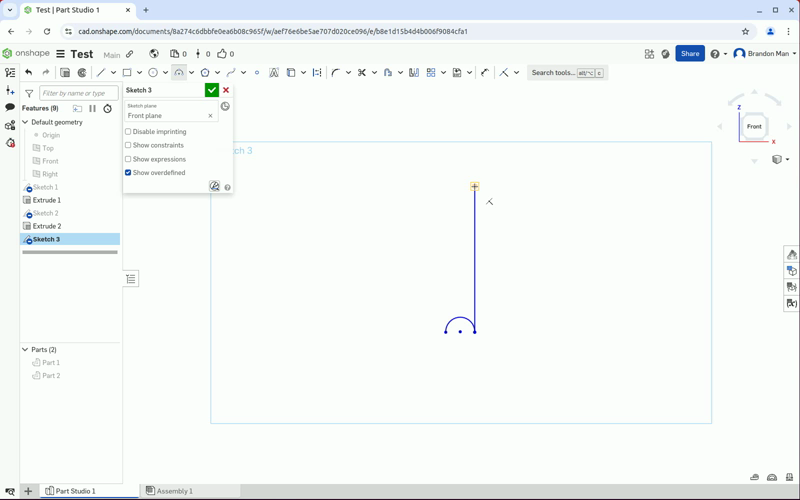
mouse_move(445, 186)
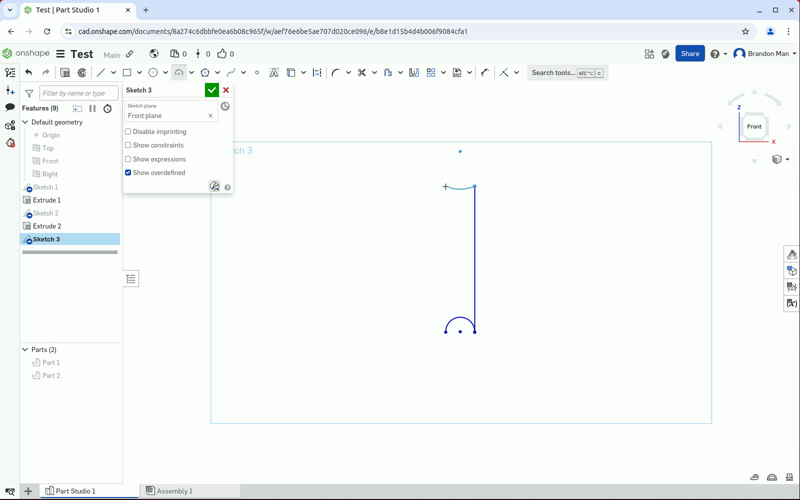
click(445, 186)
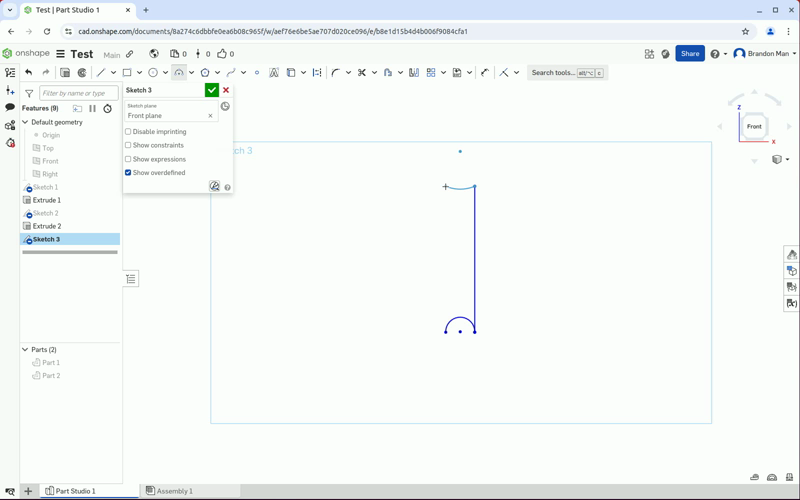
mouse_move(460, 200)
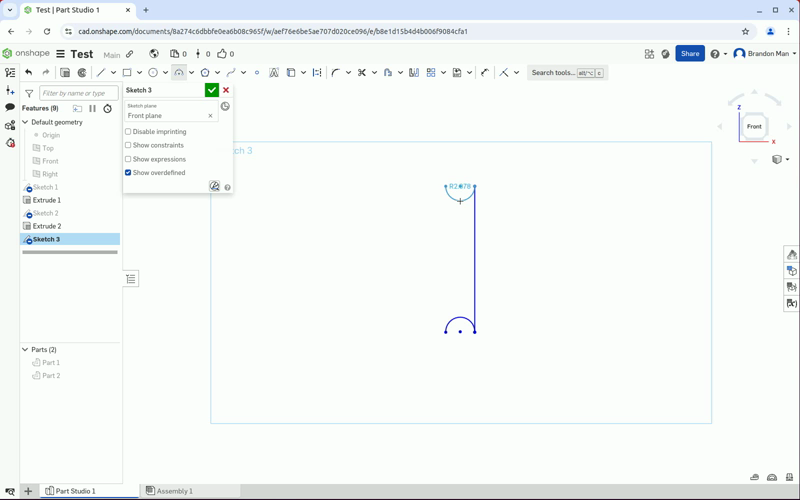
click(460, 200)
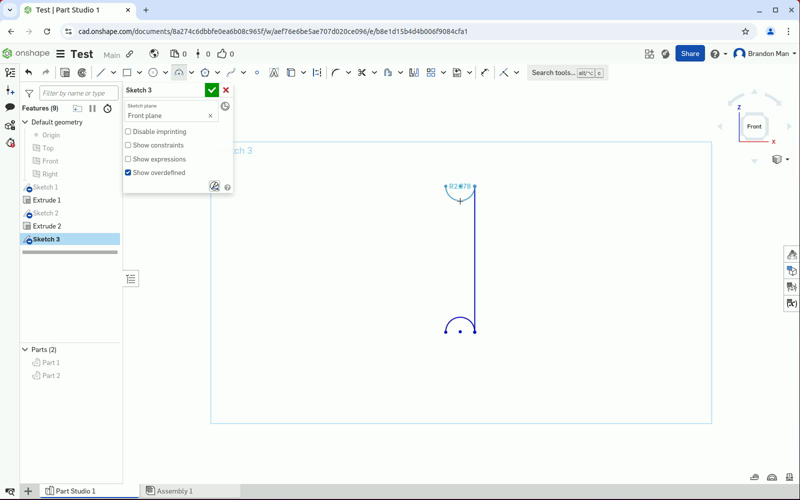
key_up(shift)
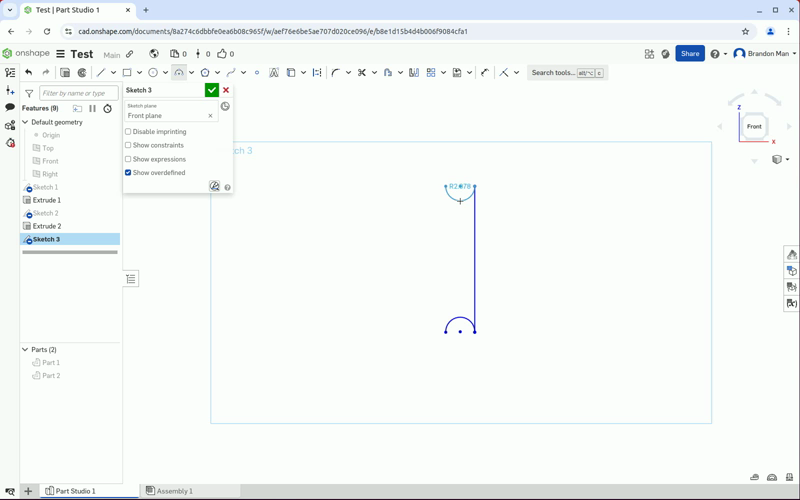
key(esc)
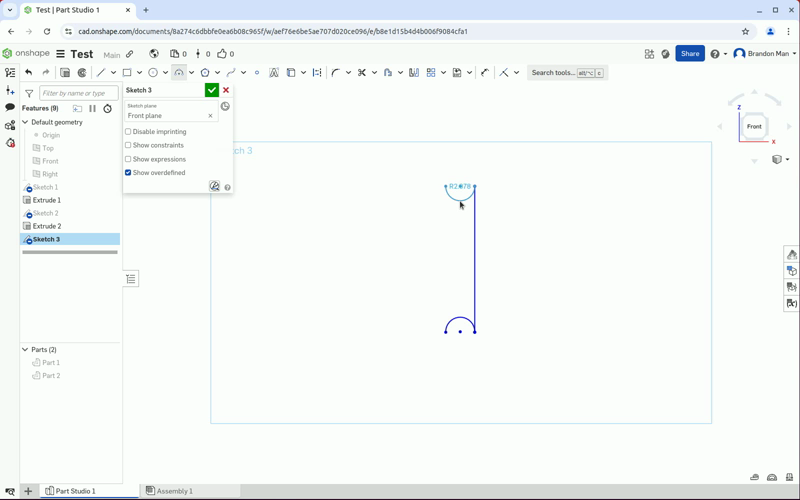
key(l)
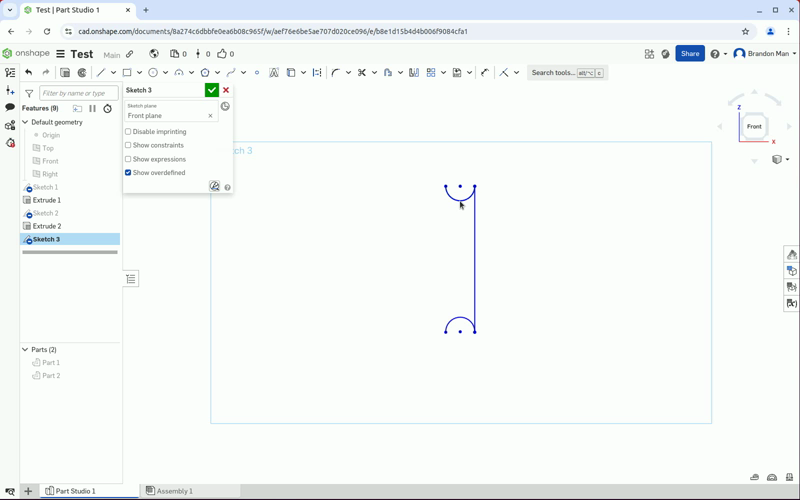
mouse_move(445, 186)
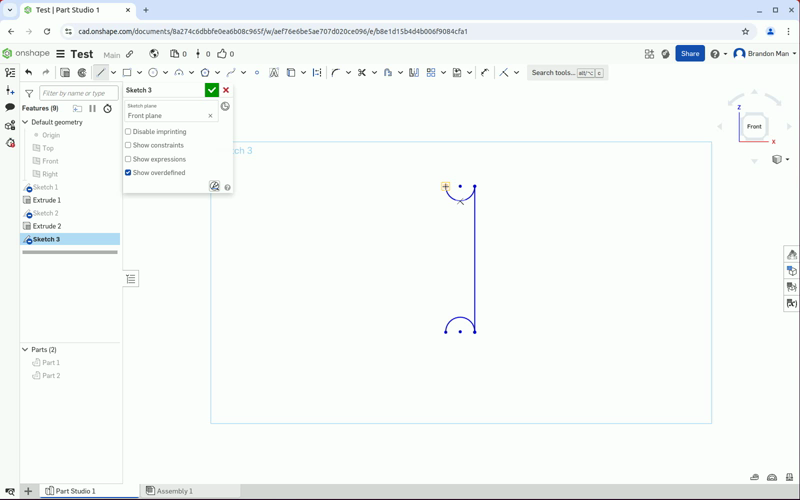
click(445, 186)
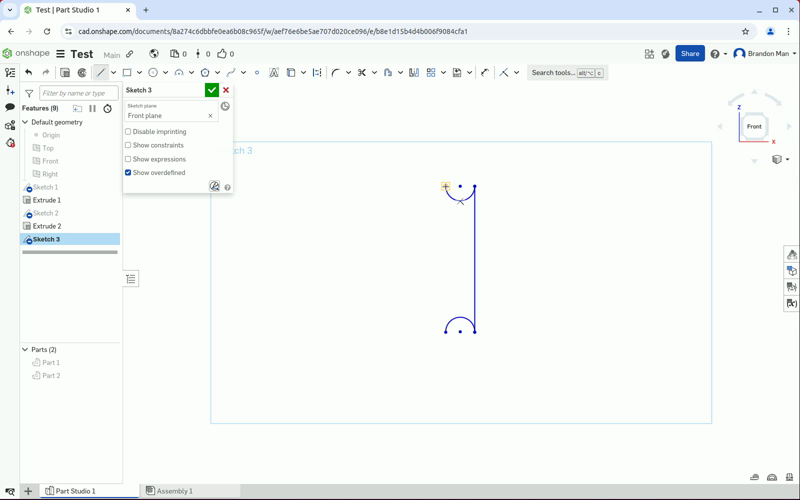
key_down(shift)
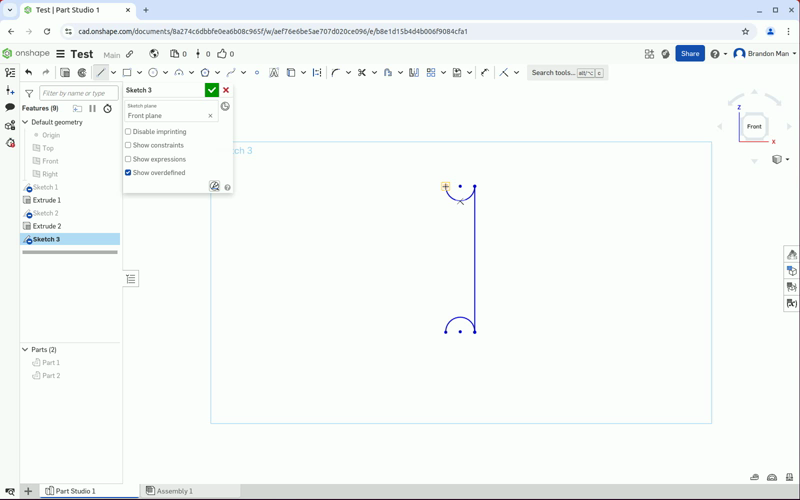
mouse_move(445, 332)
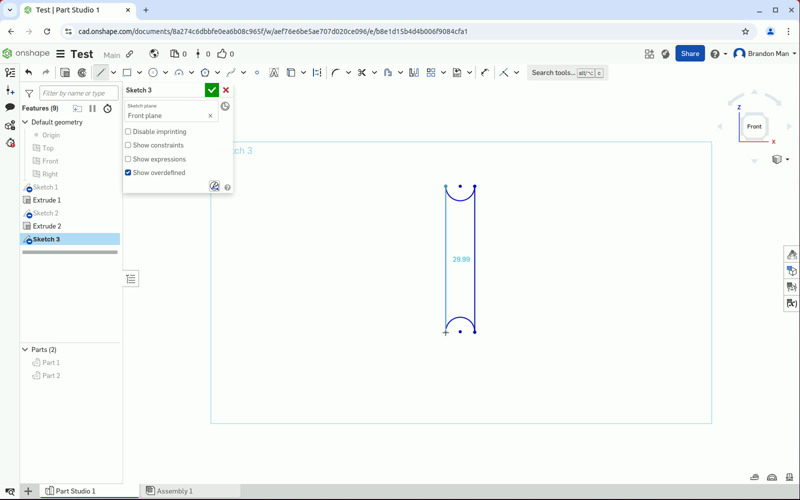
key_up(shift)
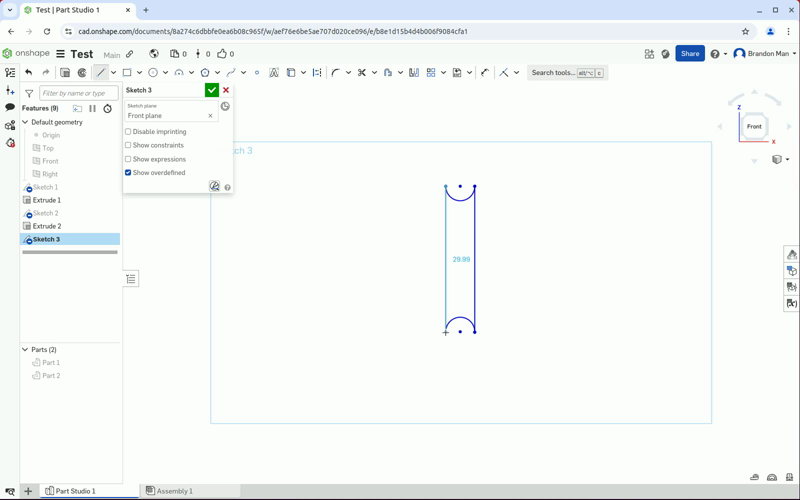
click(445, 332)
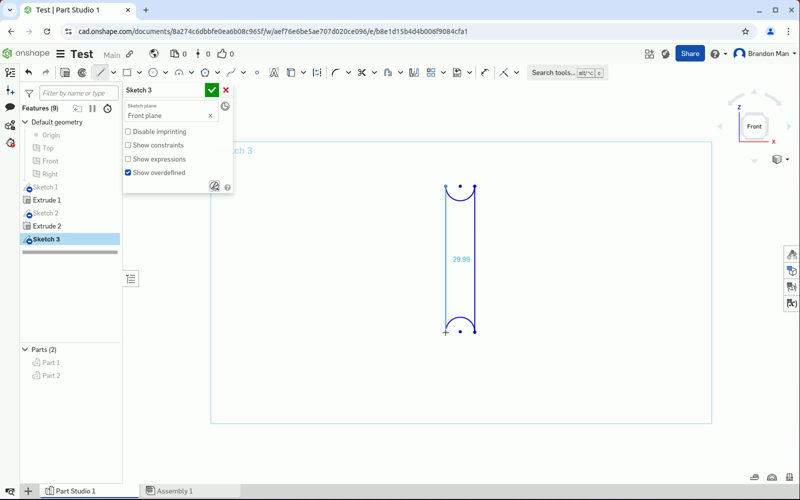
key(esc)
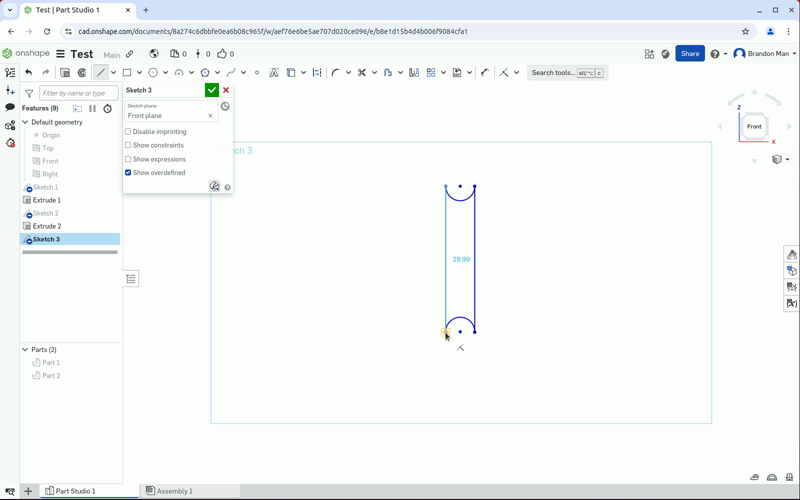
key(c)
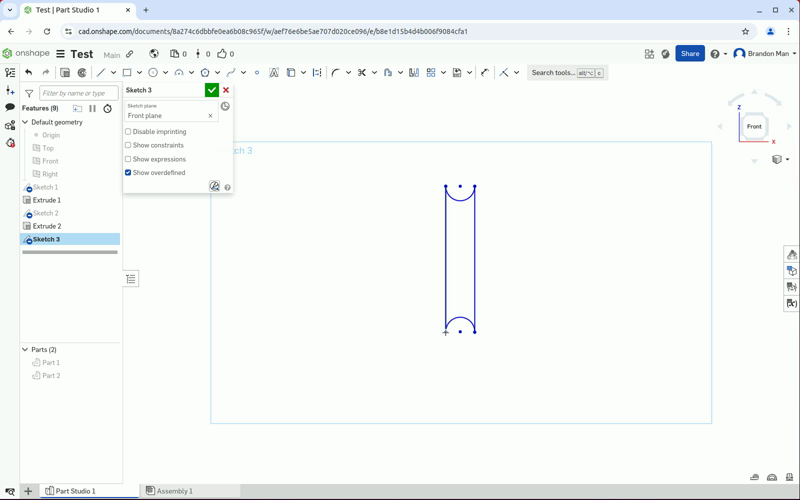
key_down(shift)
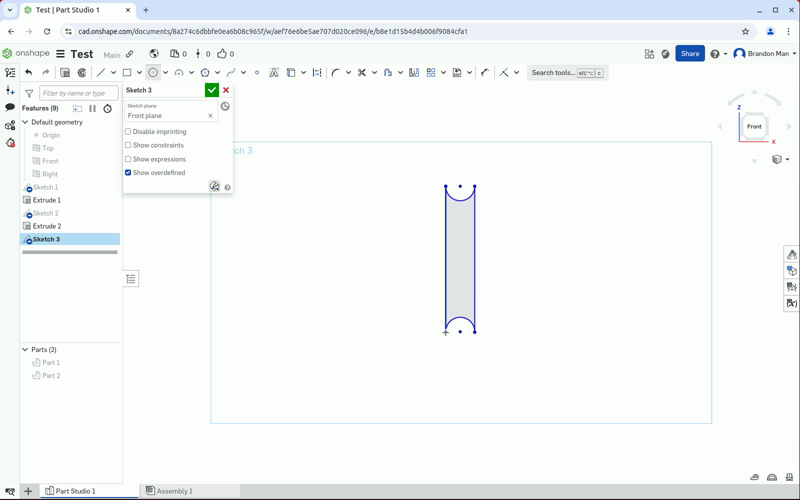
mouse_move(460, 282)
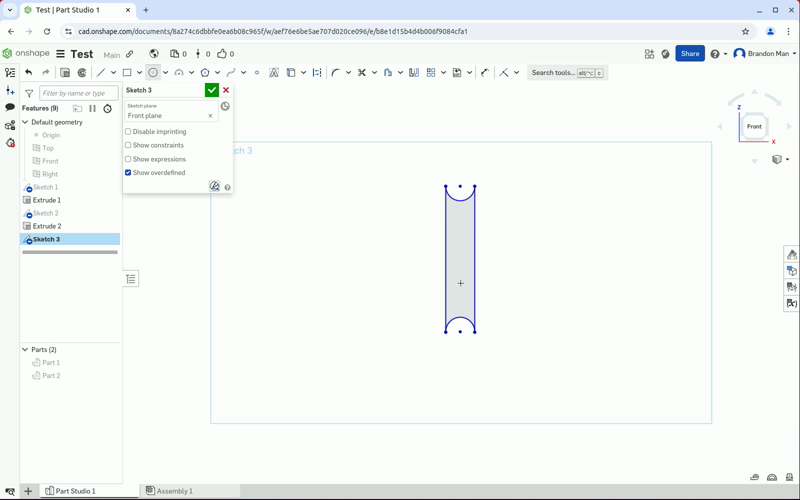
click(460, 282)
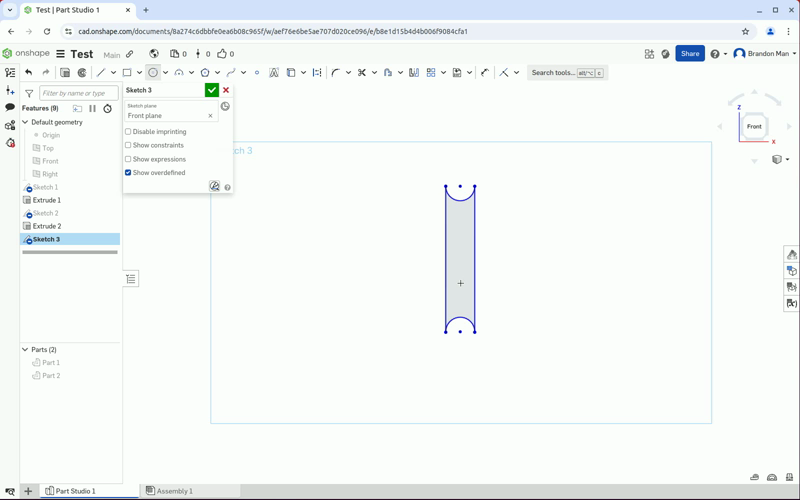
key_up(shift)
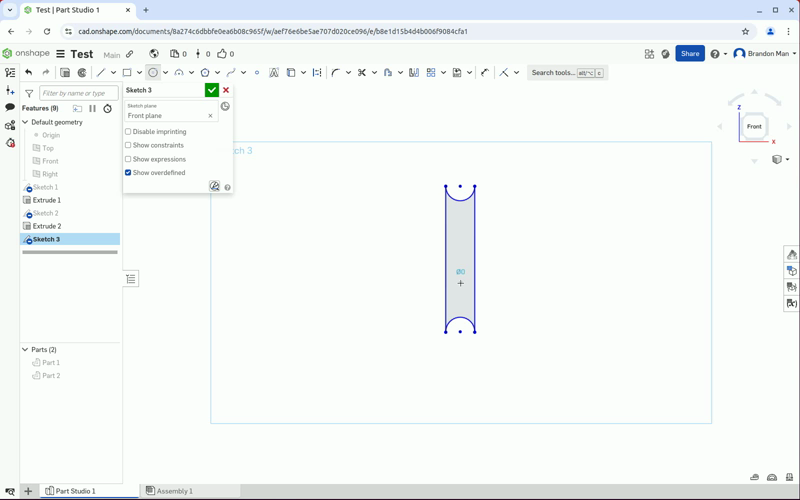
mouse_move(468, 282)
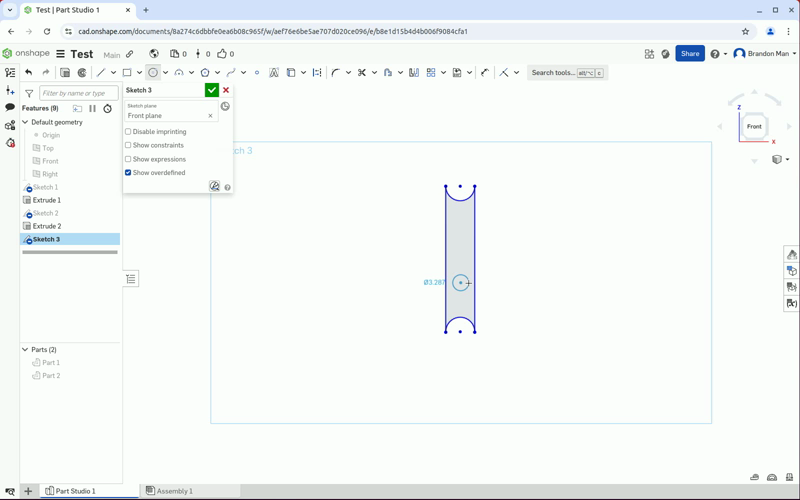
click(468, 282)
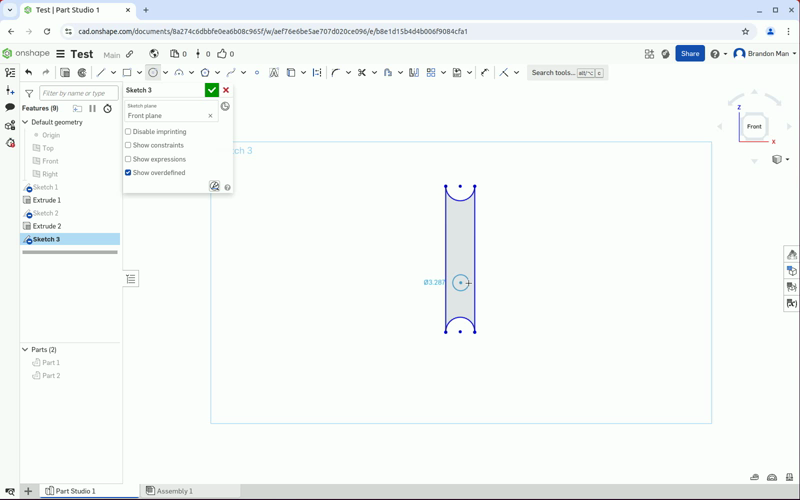
key(esc)
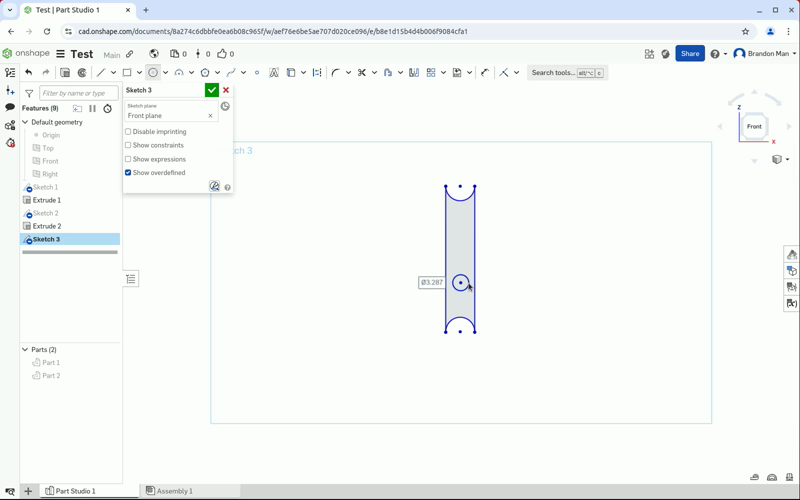
mouse_move(464, 295)
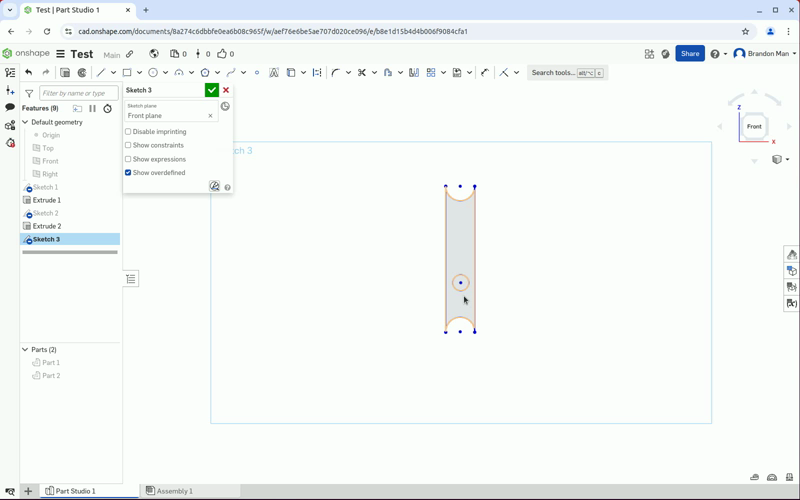
click(464, 295)
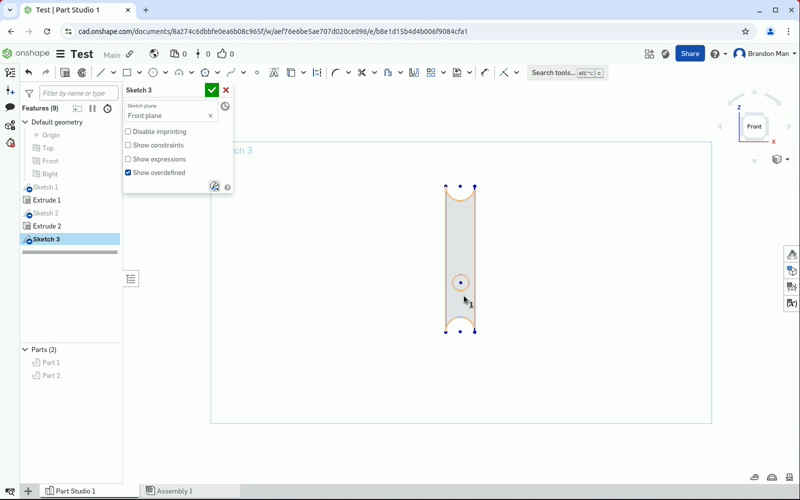
mouse_move(73, 352)
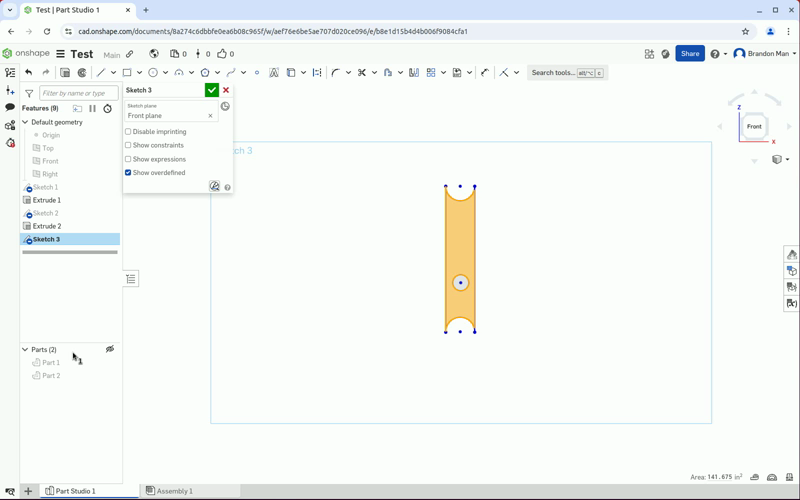
key(shift+y)
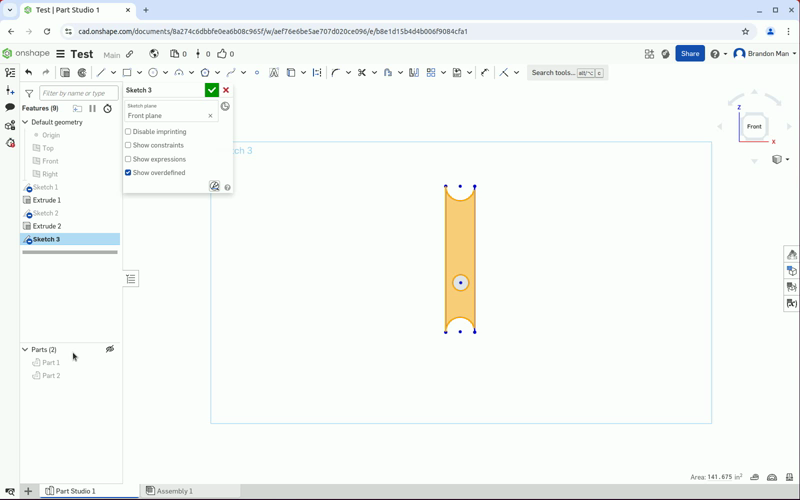
key(shift+e)
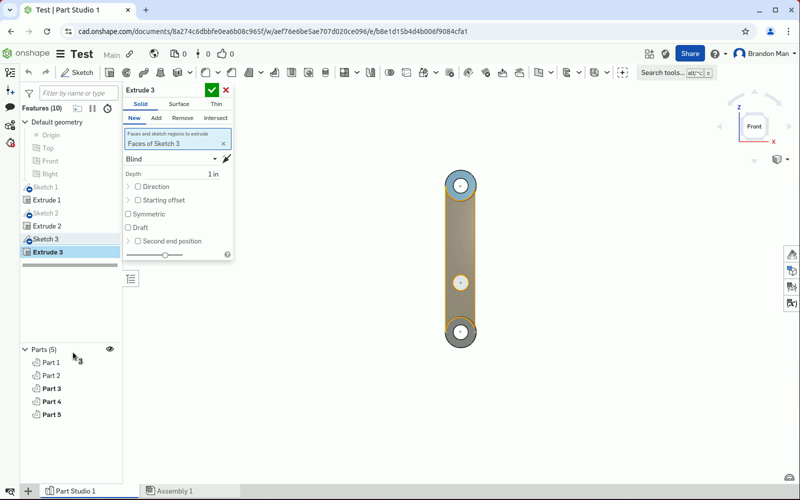
mouse_move(143, 106)
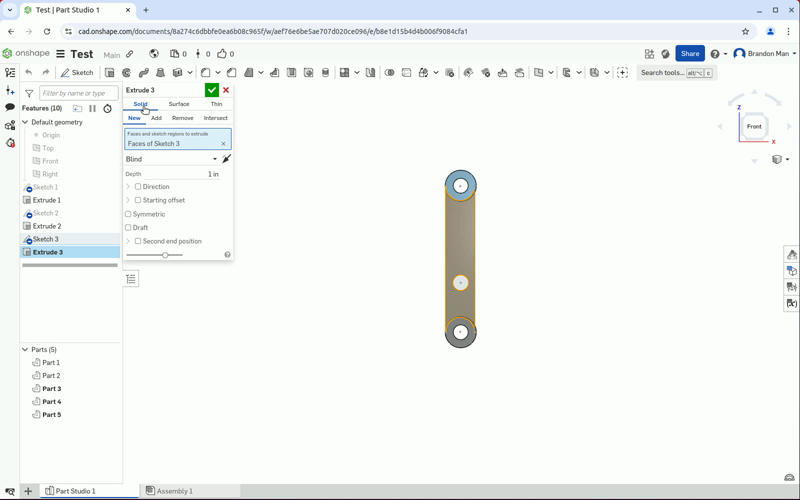
click(143, 106)
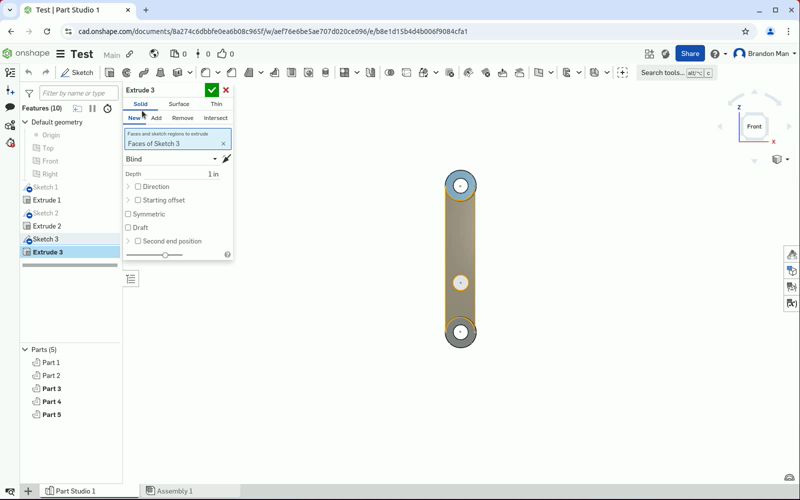
mouse_move(137, 120)
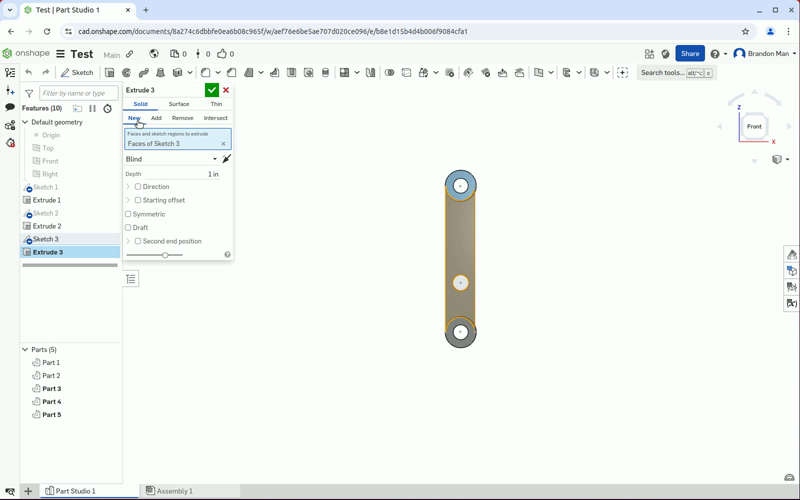
click(137, 120)
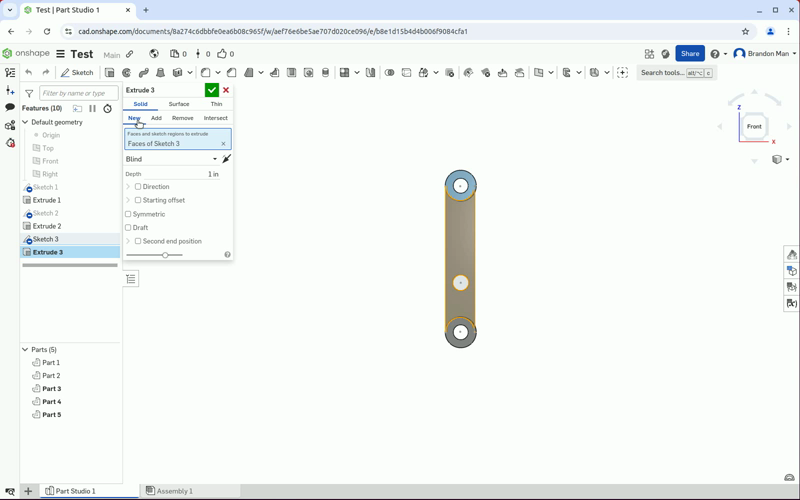
key(tab, 4)
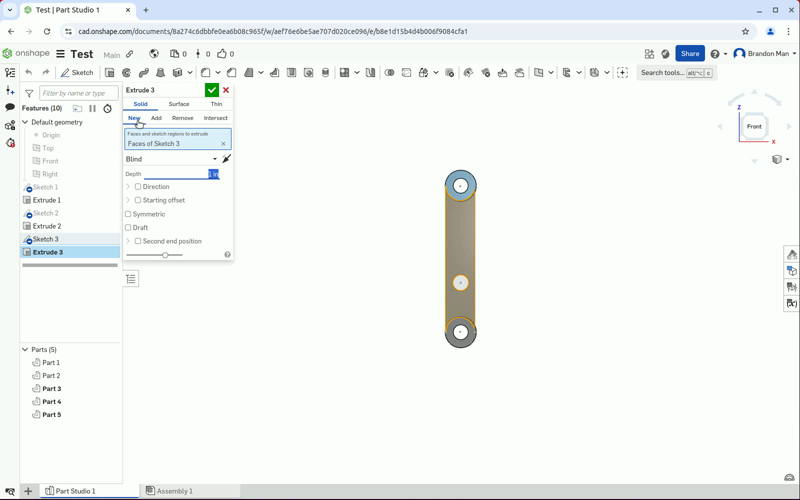
text(3.129)
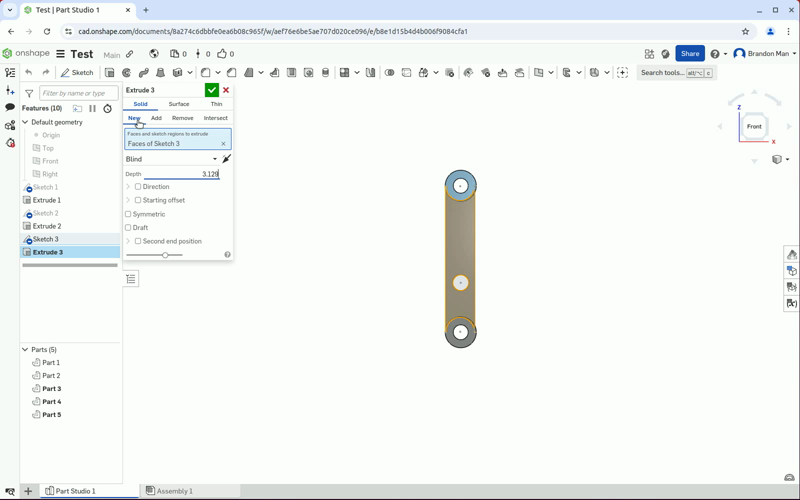
key(enter)
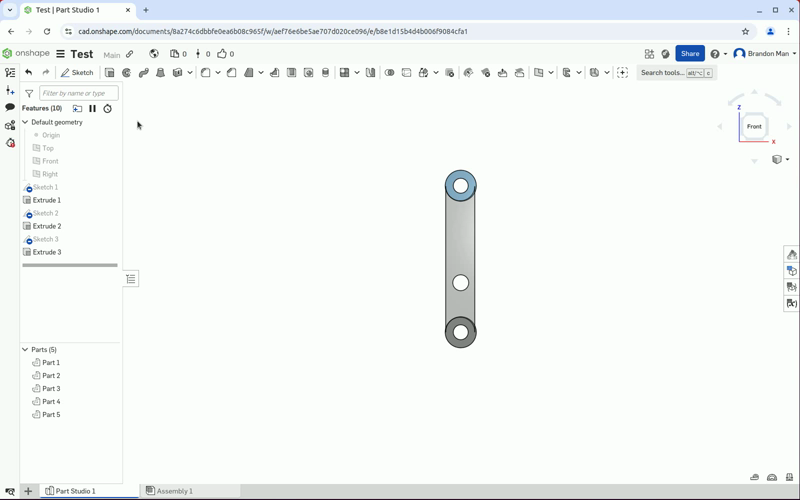
key(shift+h)
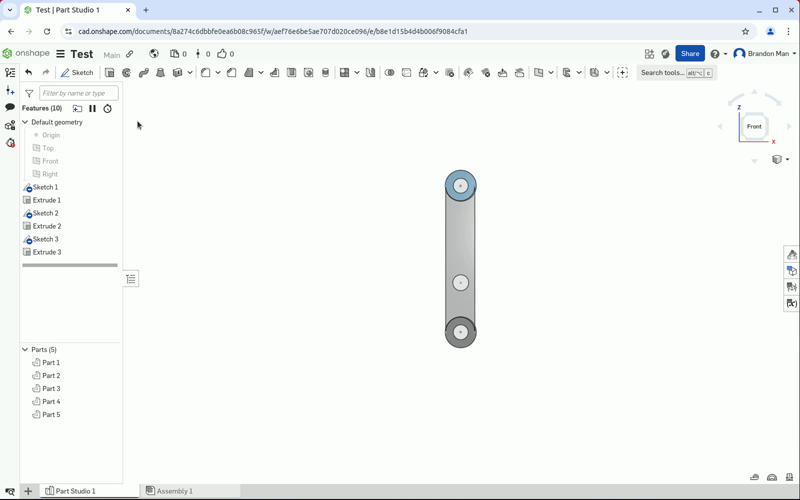
key(shift+h)
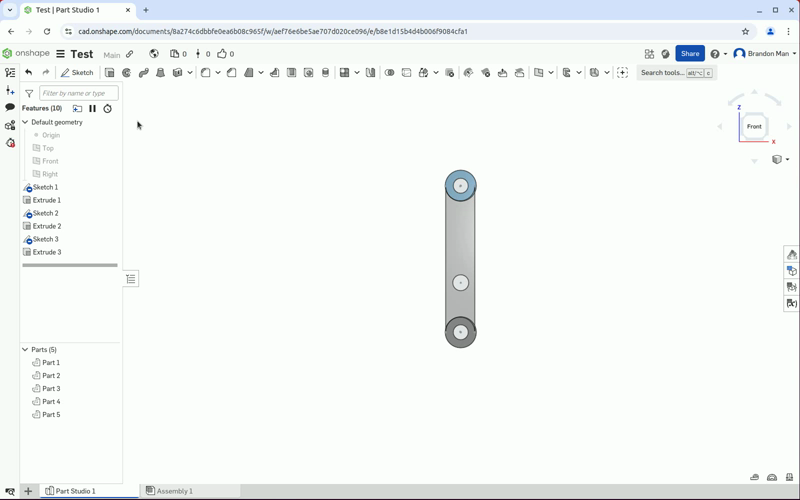
key(shift+7)
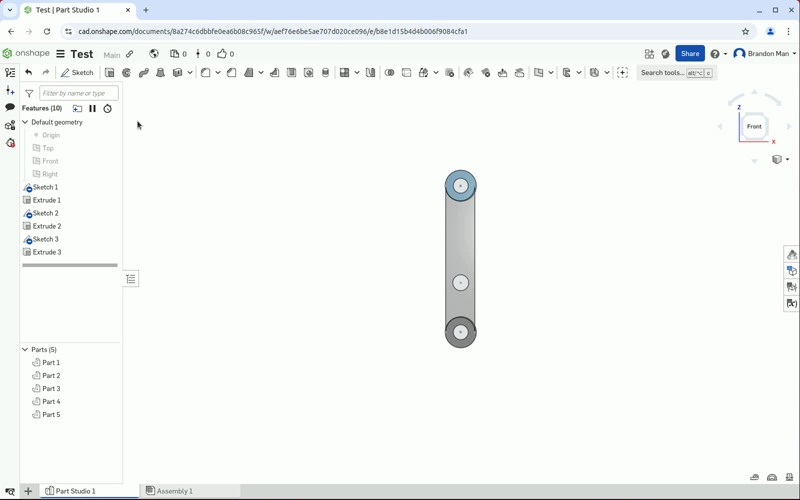
key(left, 2)
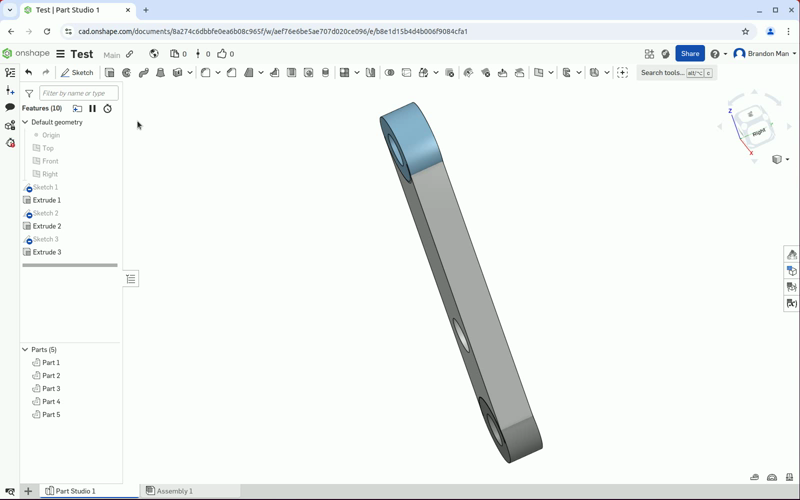
key(down, 2)
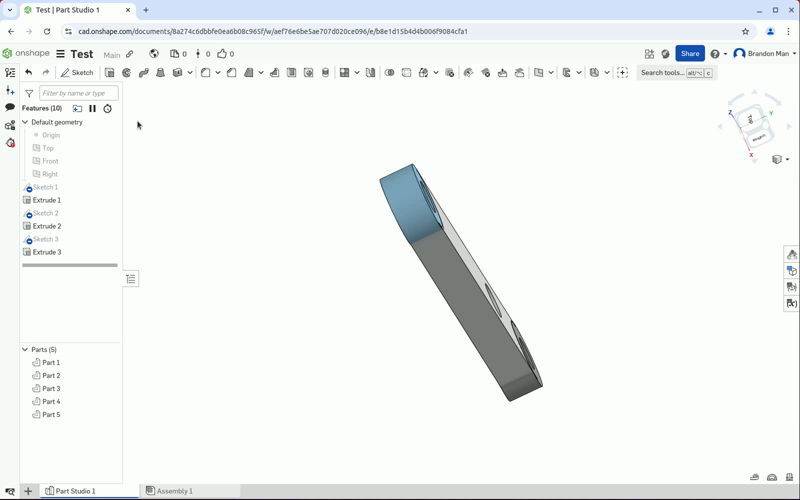
key(up, 2)
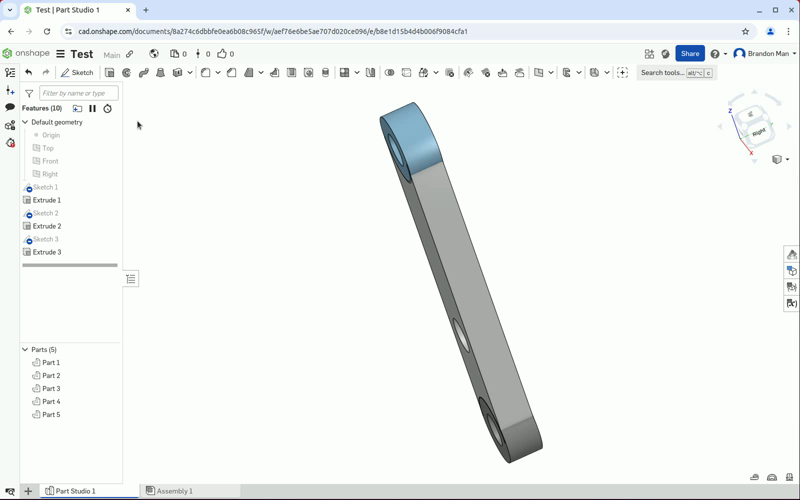
key(right, 2)
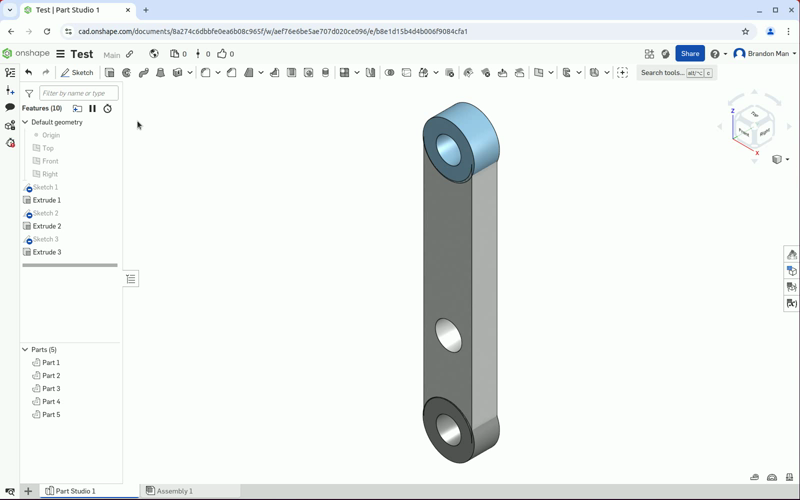
mouse_move(73, 189)
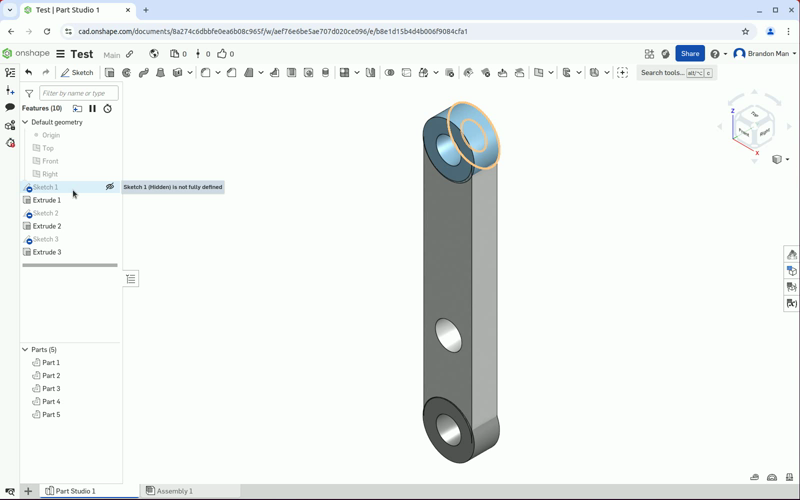
click(73, 189)